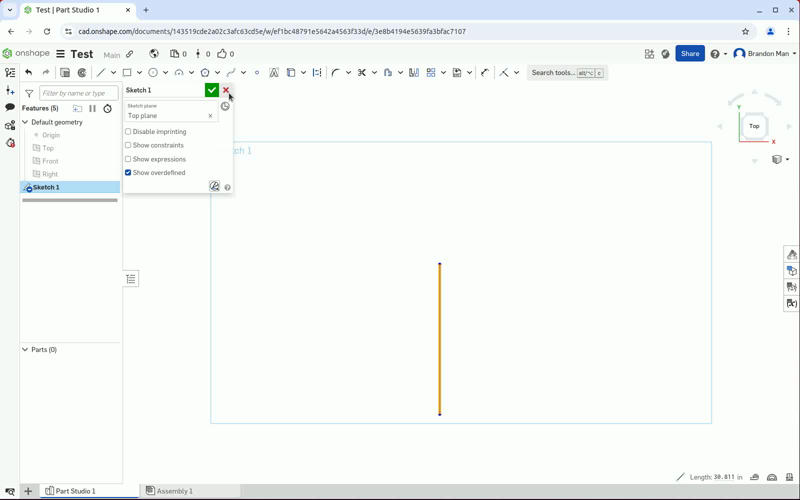
key(shift+h)
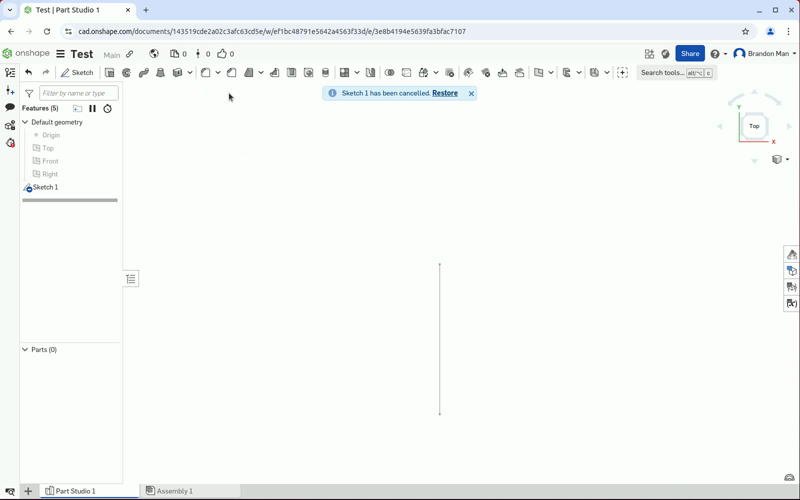
key(shift+s)
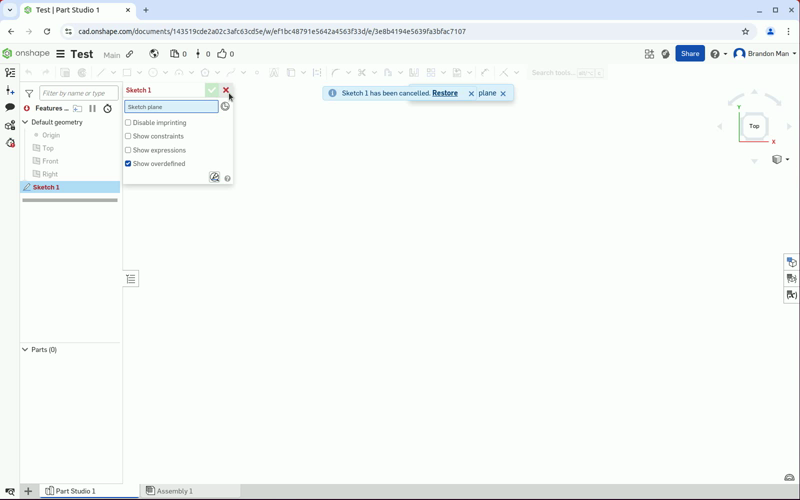
mouse_move(73, 150)
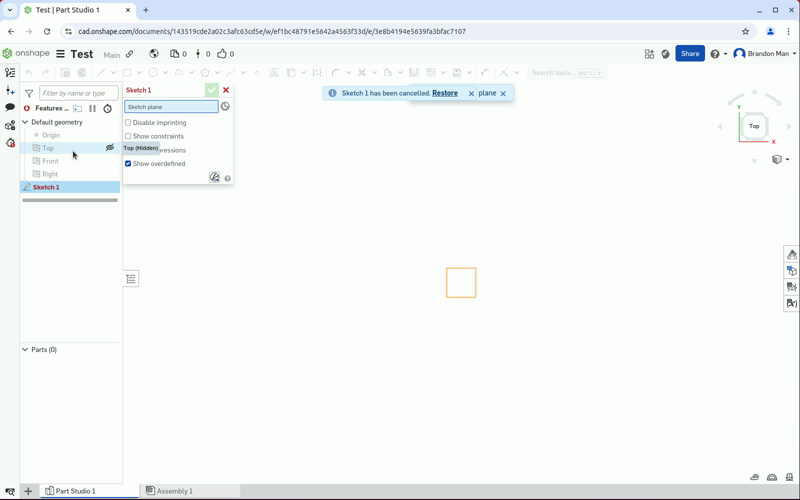
click(73, 150)
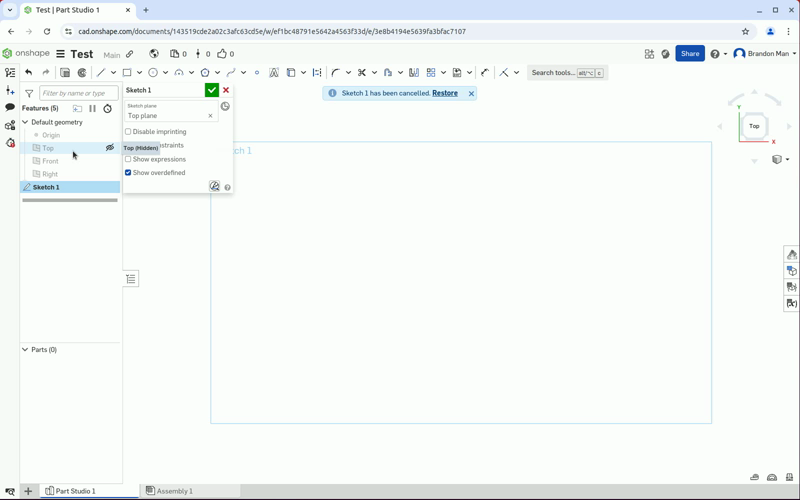
mouse_move(73, 352)
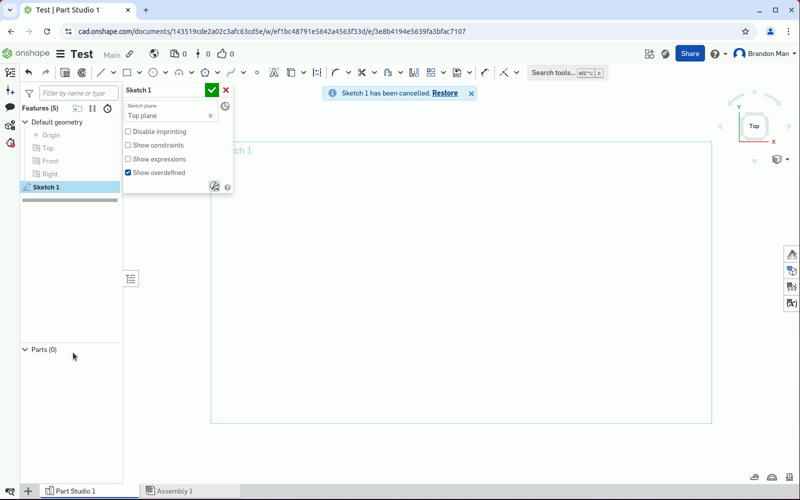
key(y)
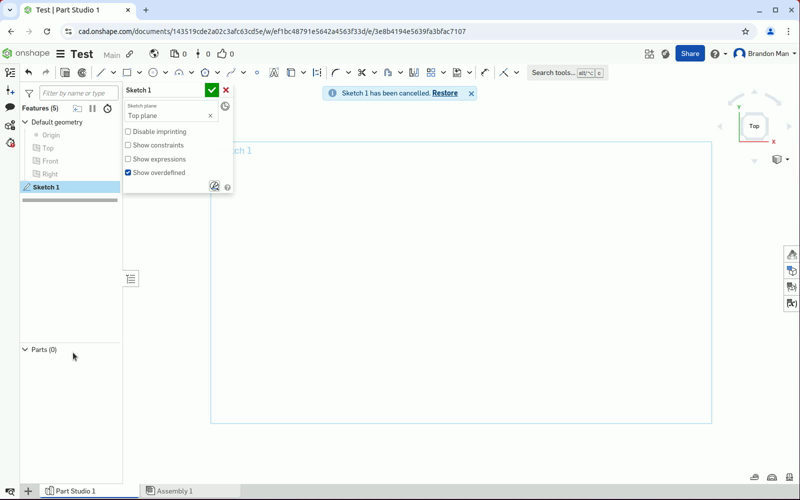
key(a)
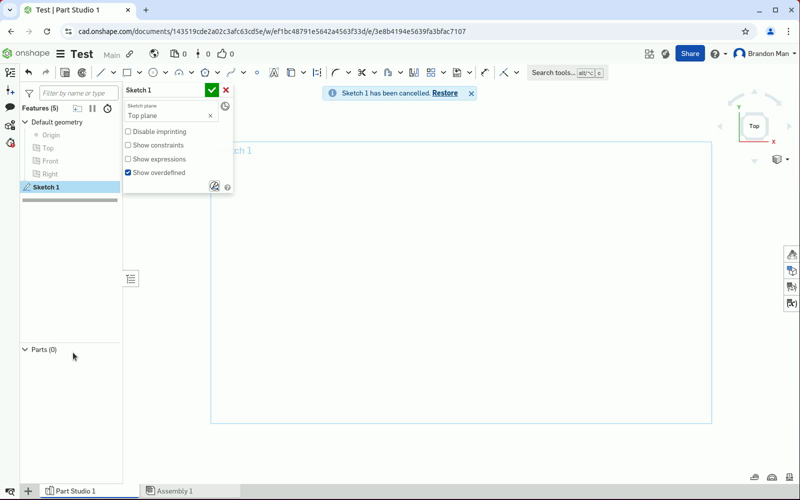
key_down(shift)
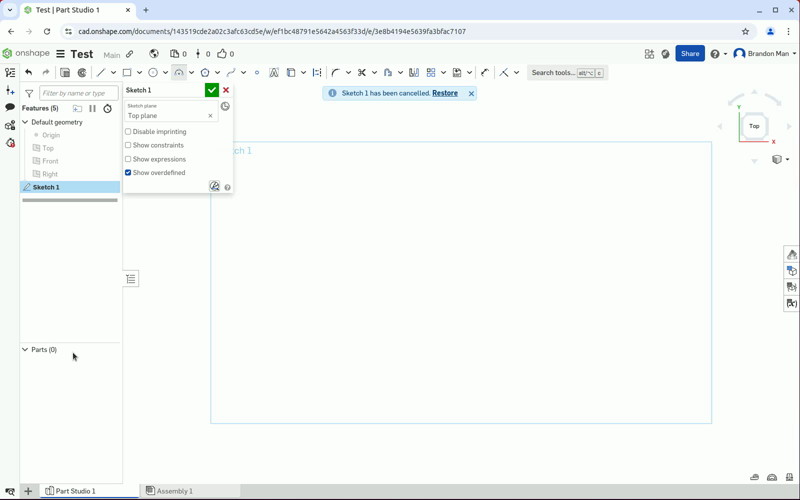
mouse_move(356, 282)
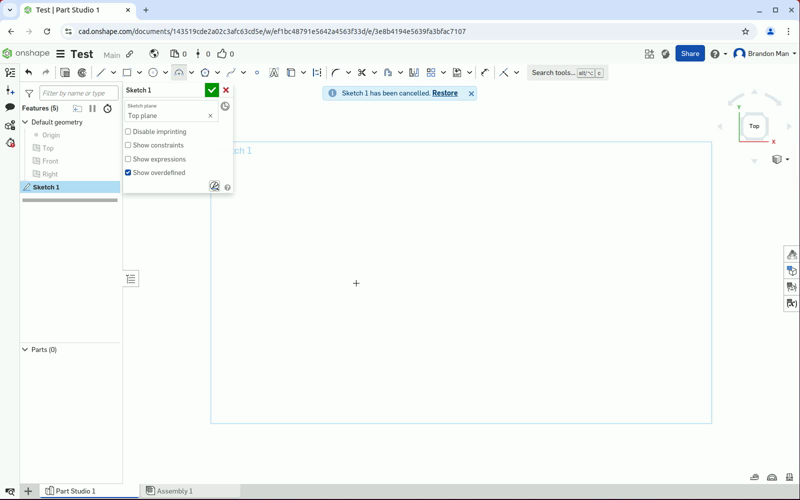
click(356, 282)
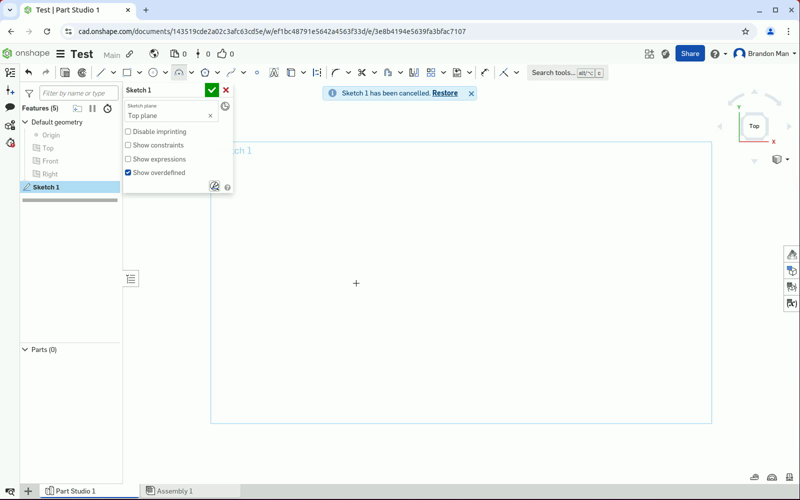
key_up(shift)
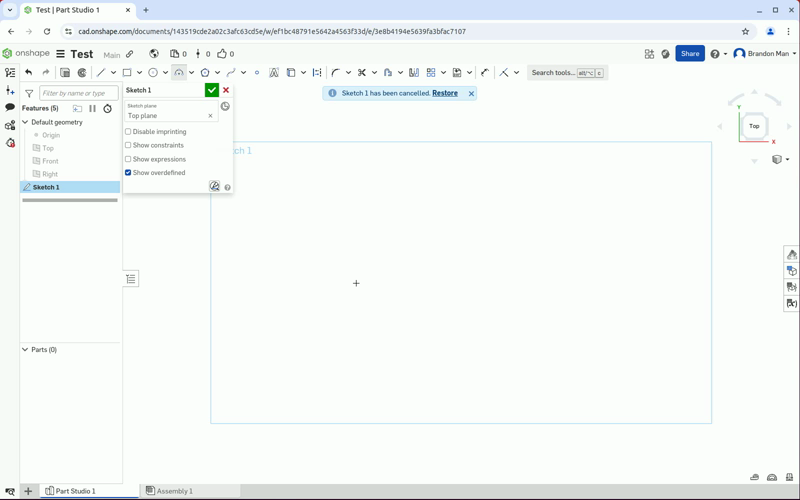
key_down(shift)
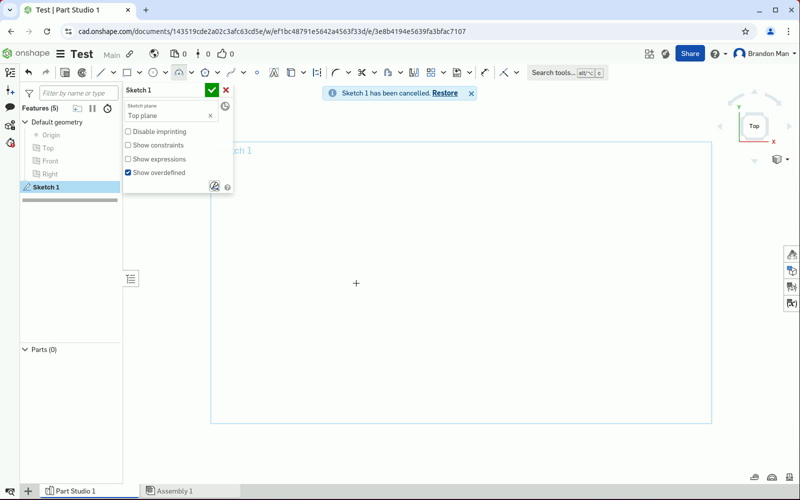
mouse_move(413, 319)
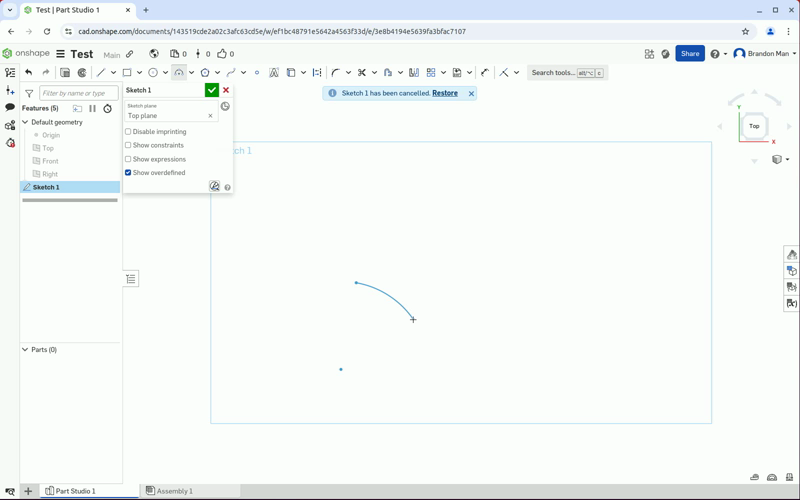
click(413, 319)
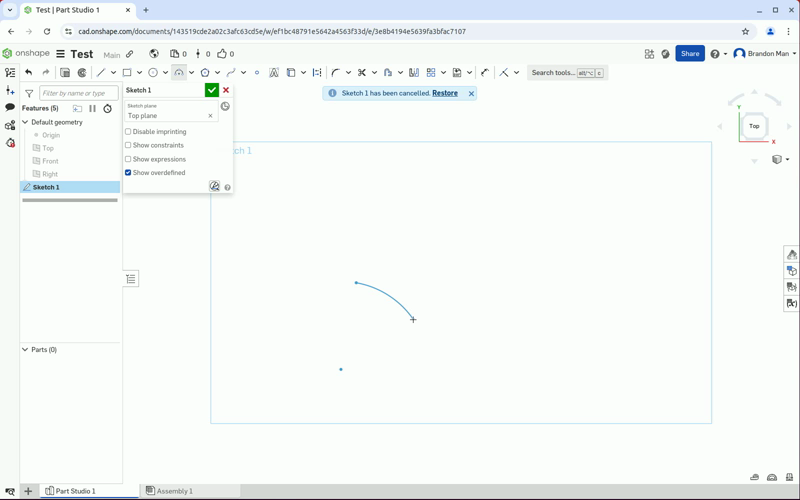
mouse_move(363, 333)
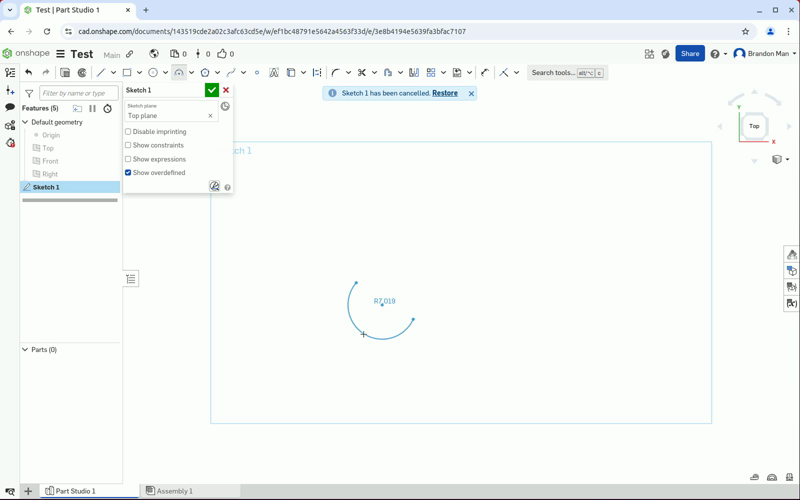
click(363, 333)
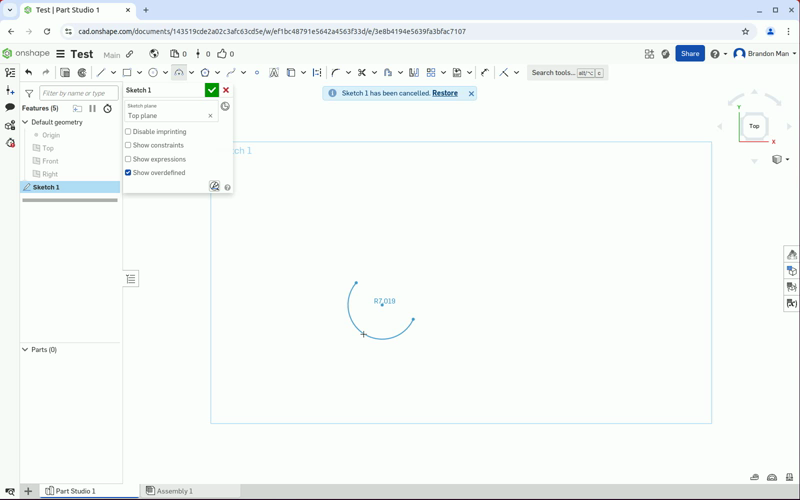
key_up(shift)
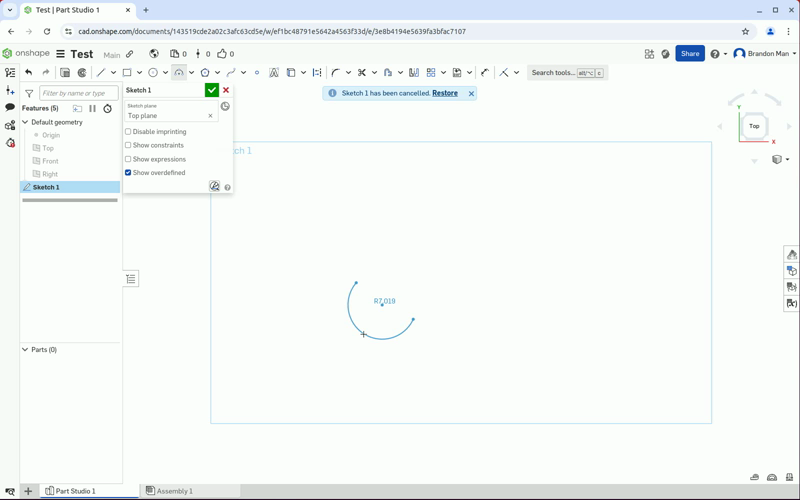
key(esc)
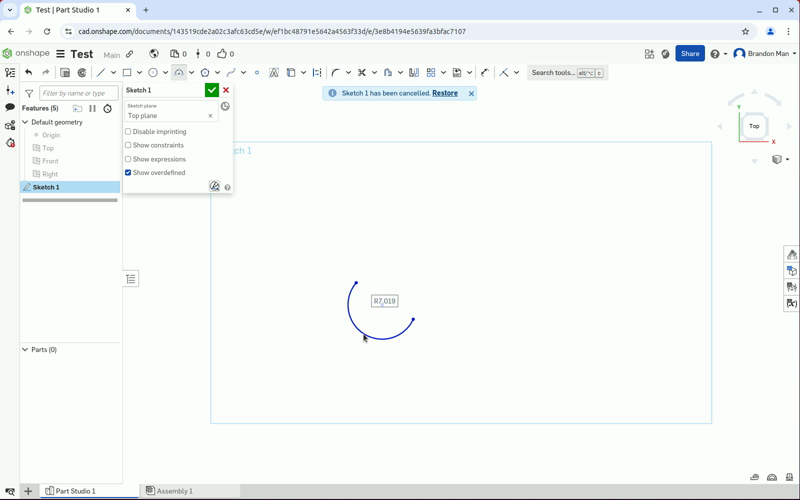
key(l)
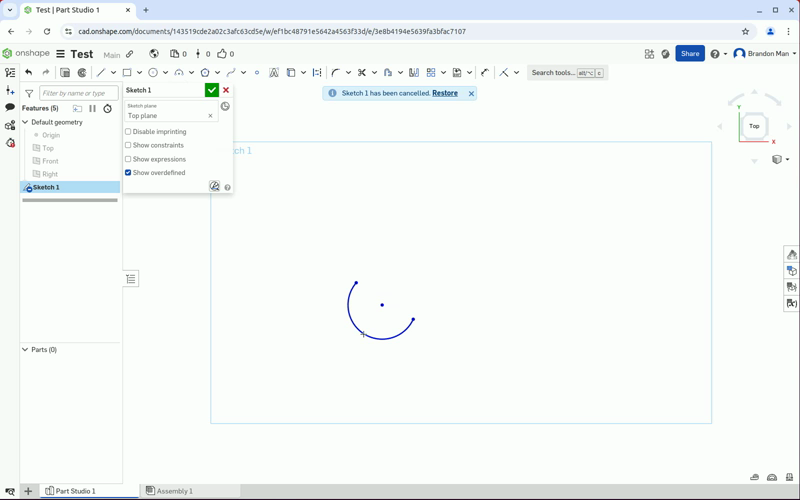
mouse_move(413, 319)
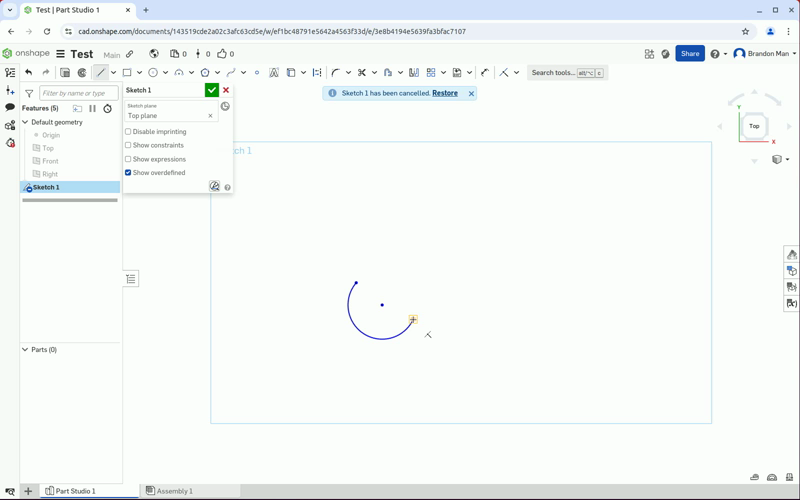
click(413, 319)
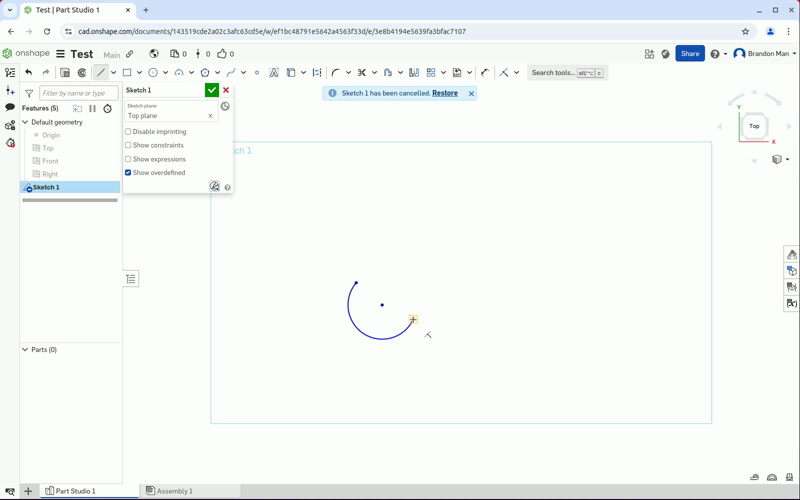
key_down(shift)
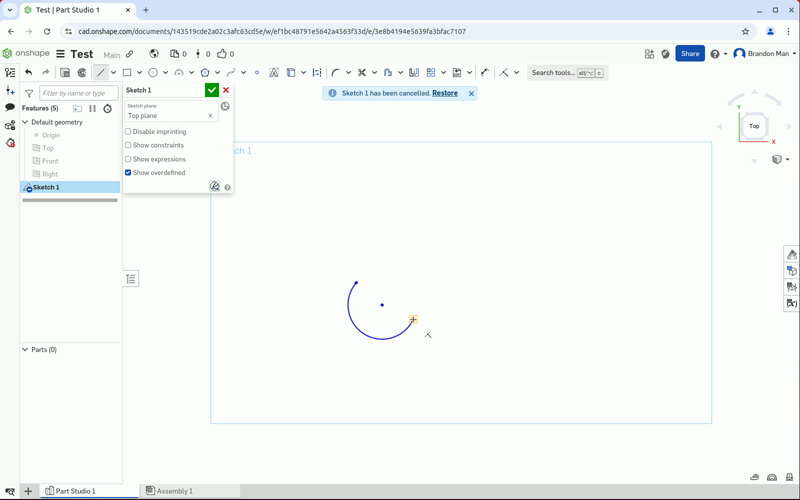
mouse_move(508, 319)
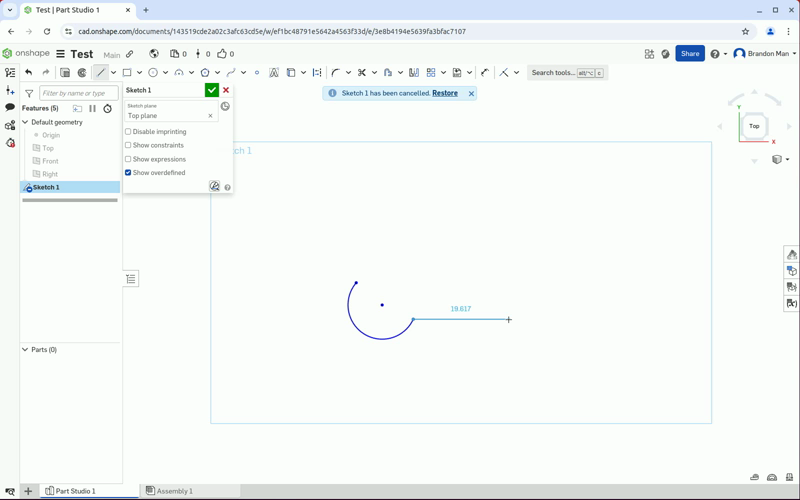
click(508, 319)
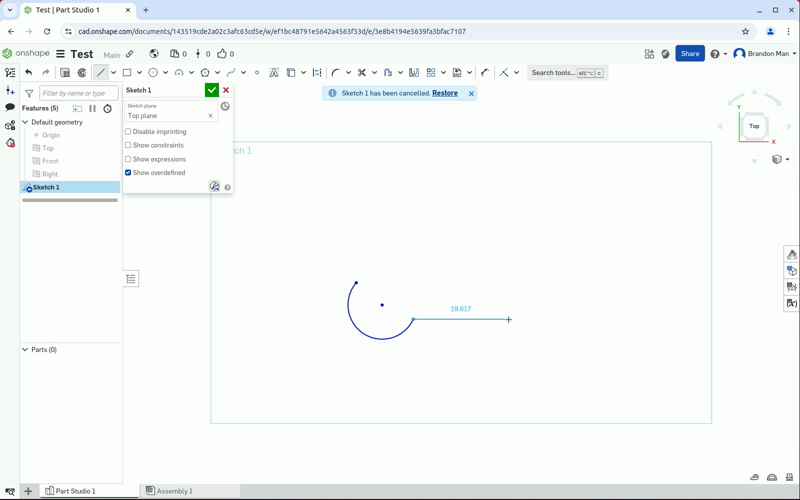
key_up(shift)
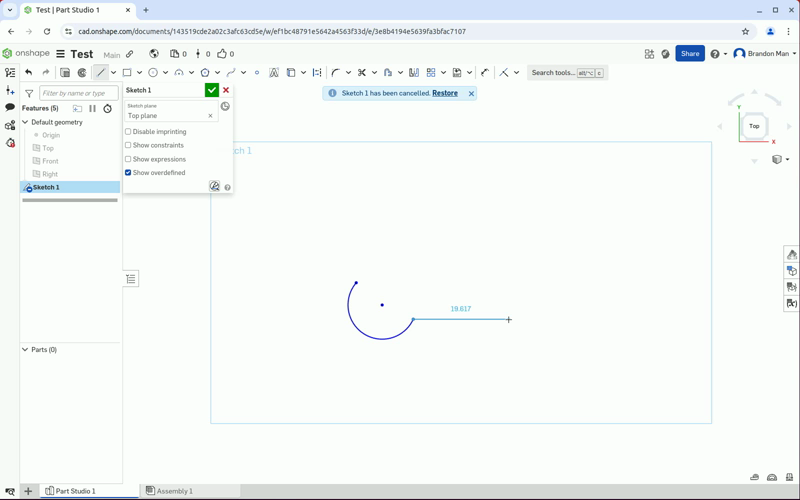
key(esc)
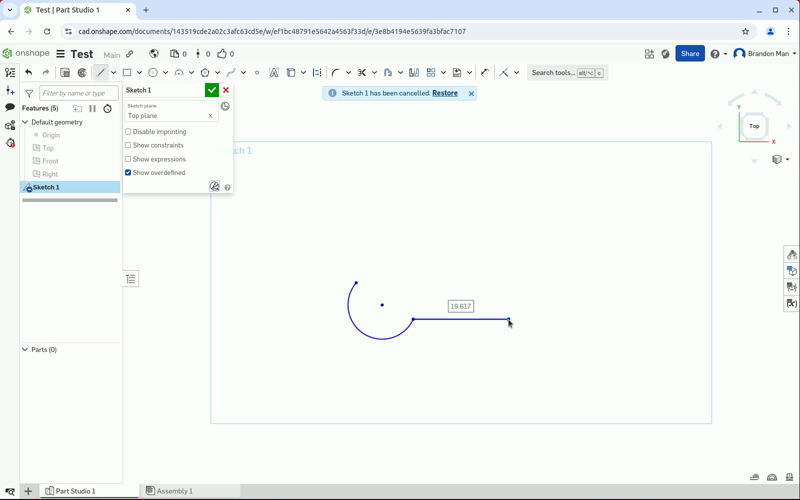
key(a)
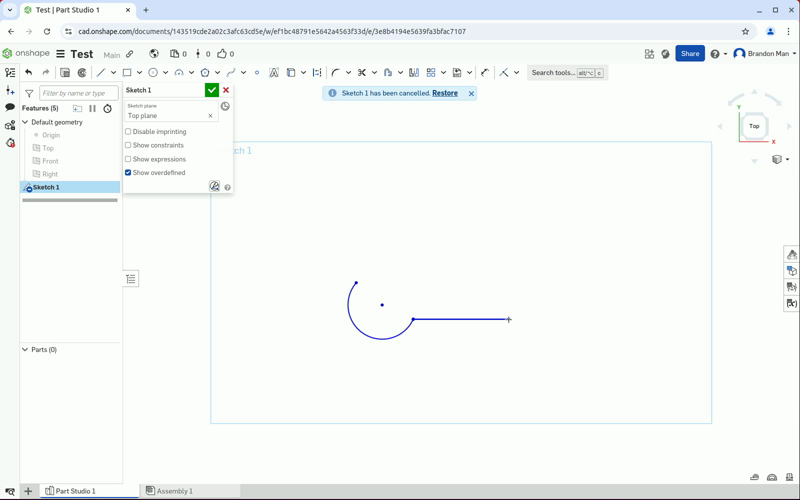
mouse_move(508, 319)
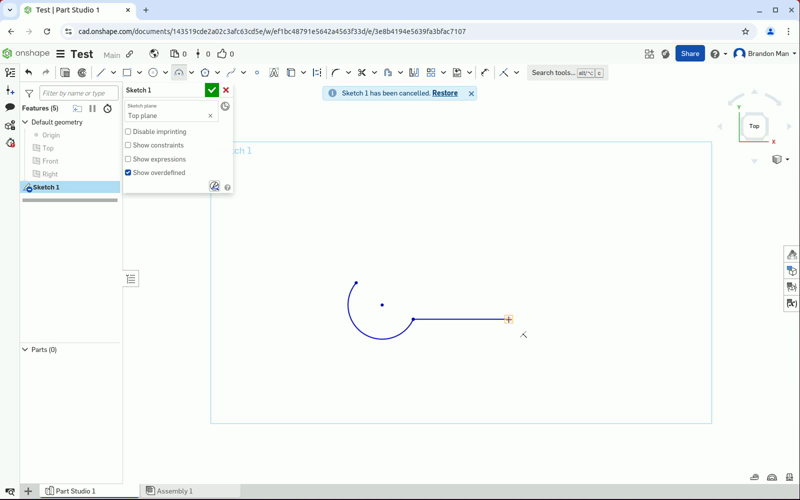
click(508, 319)
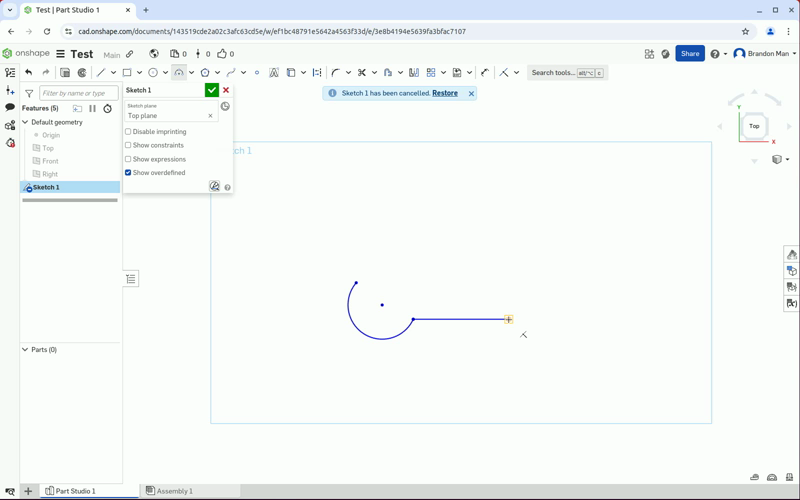
key_down(shift)
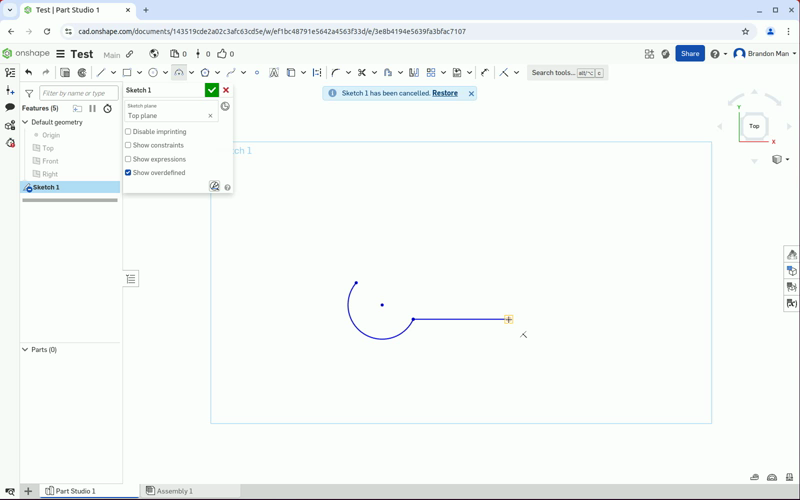
mouse_move(563, 282)
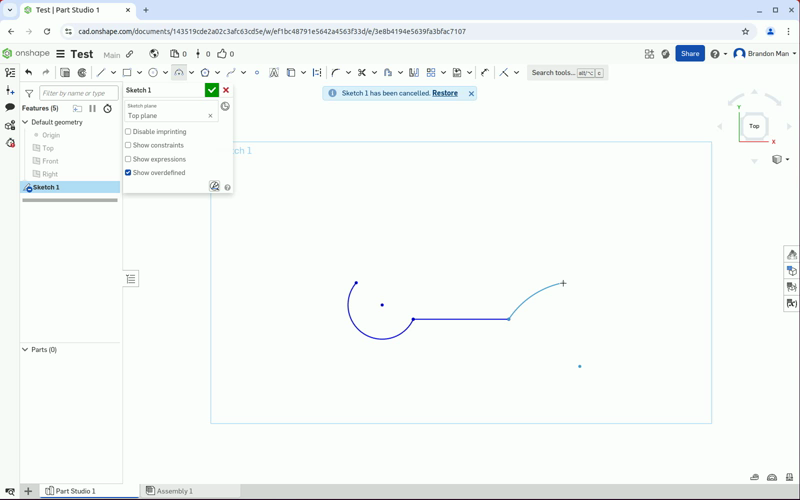
click(563, 282)
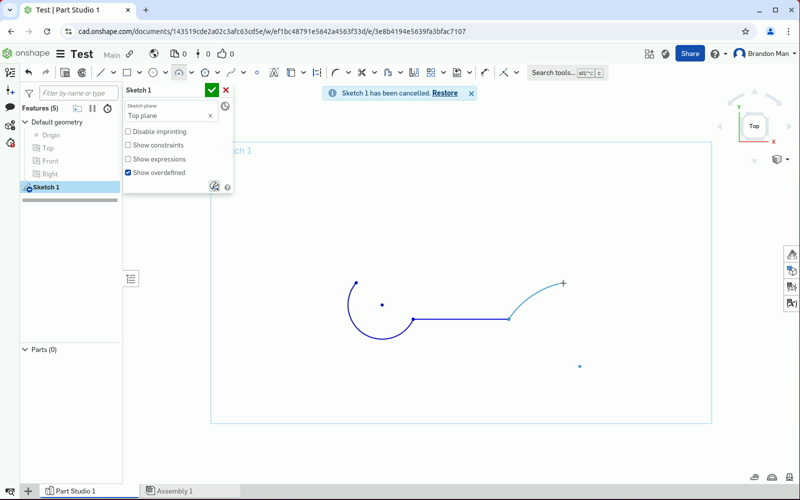
mouse_move(557, 332)
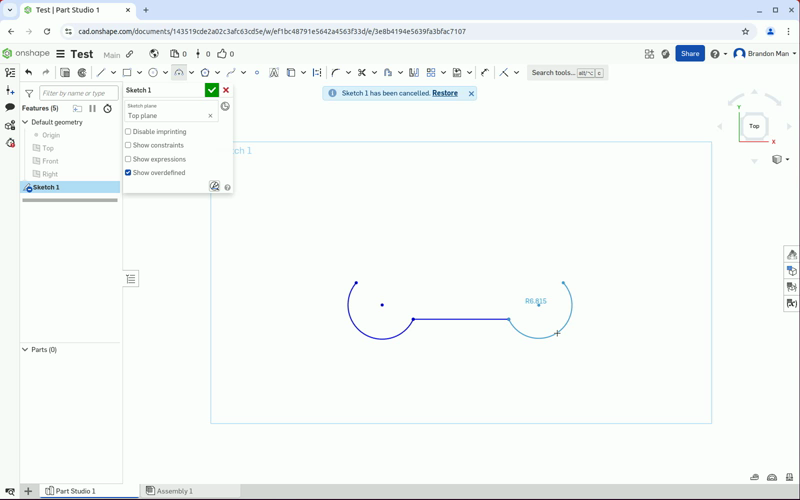
click(557, 332)
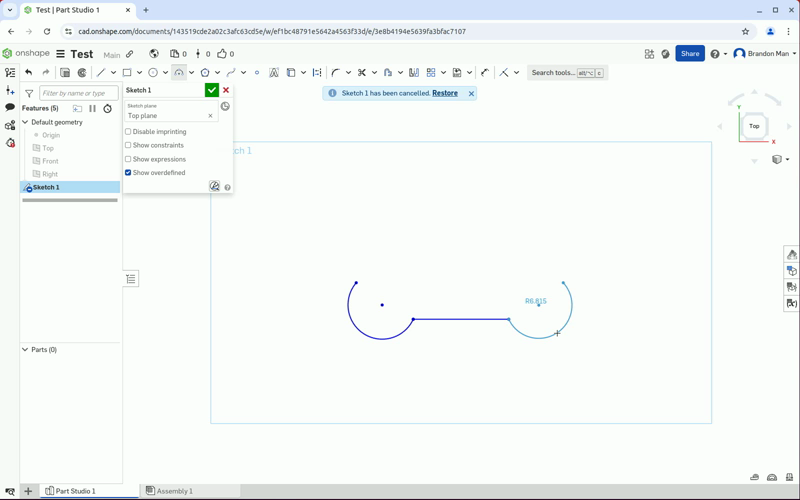
key_up(shift)
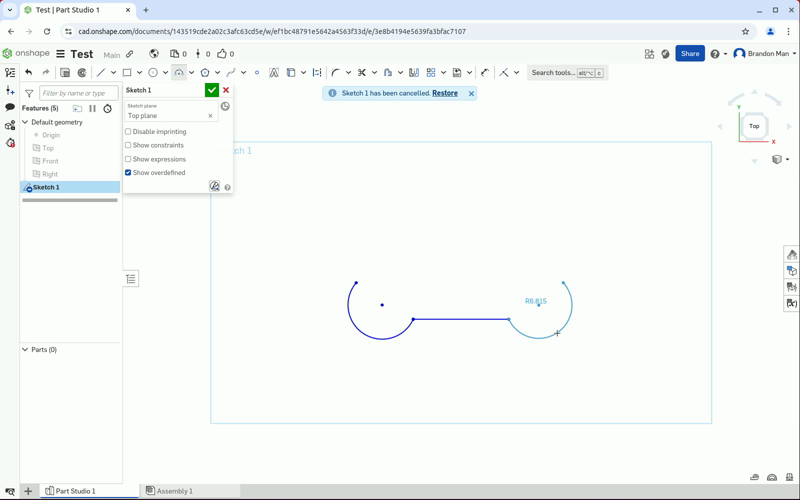
mouse_move(563, 282)
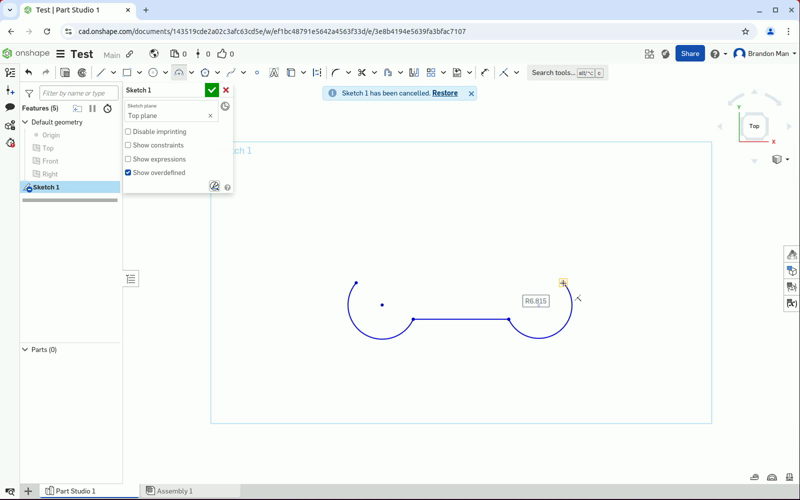
click(563, 282)
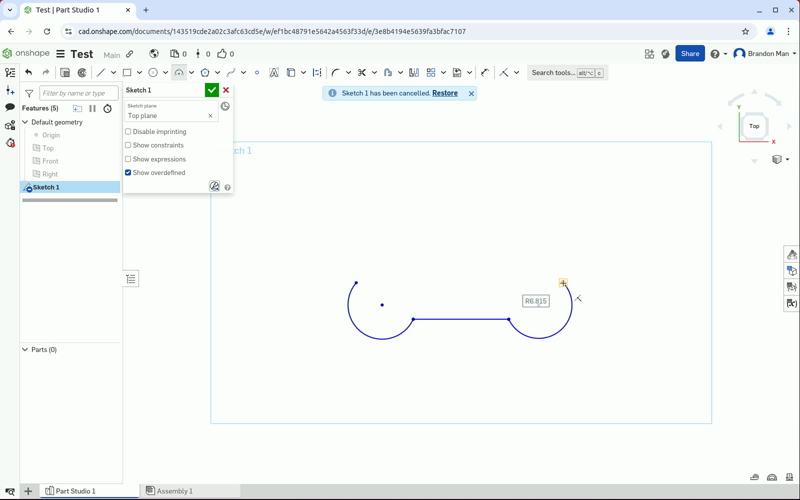
key_down(shift)
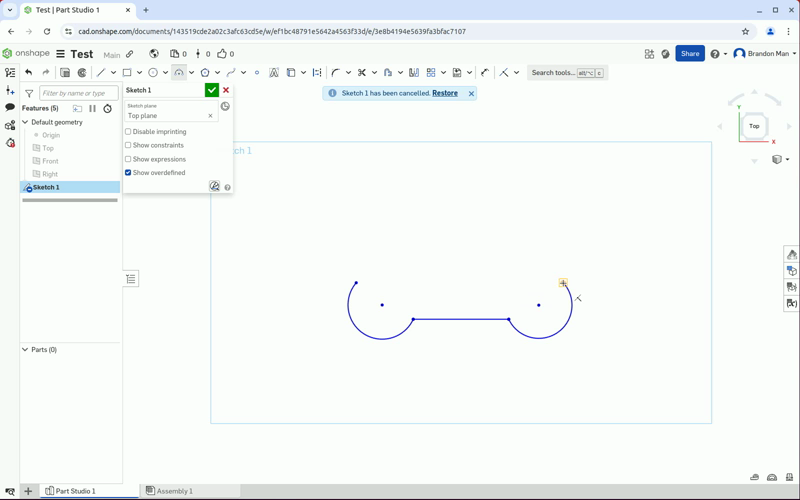
mouse_move(508, 246)
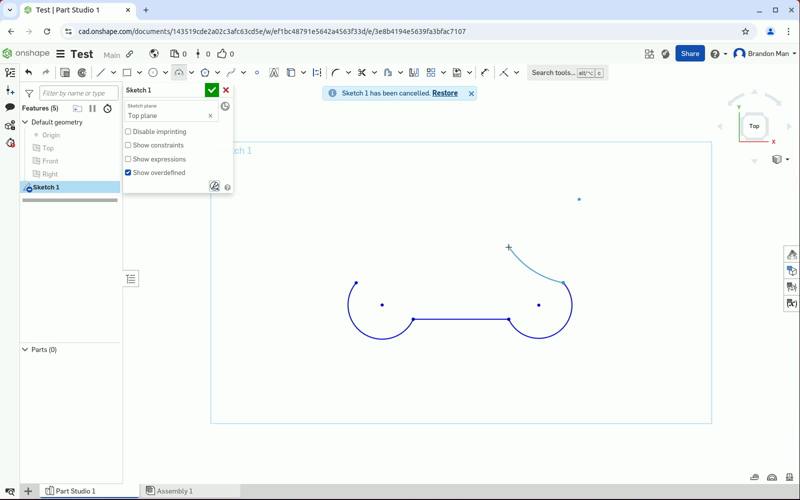
click(508, 246)
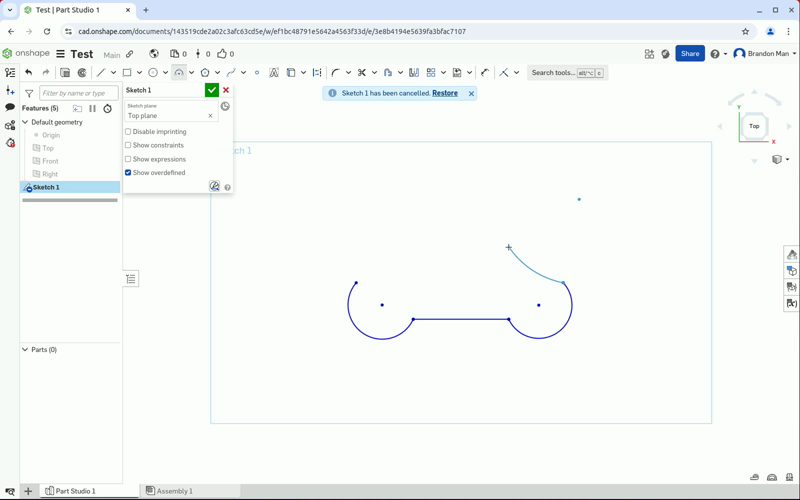
mouse_move(557, 233)
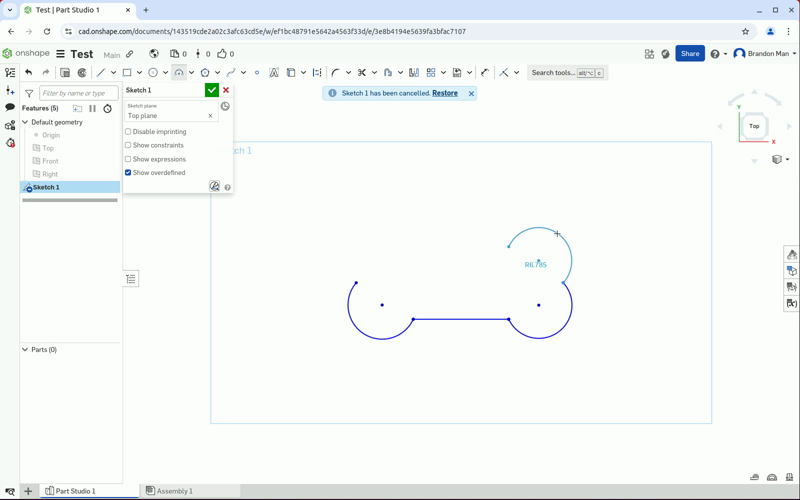
click(557, 233)
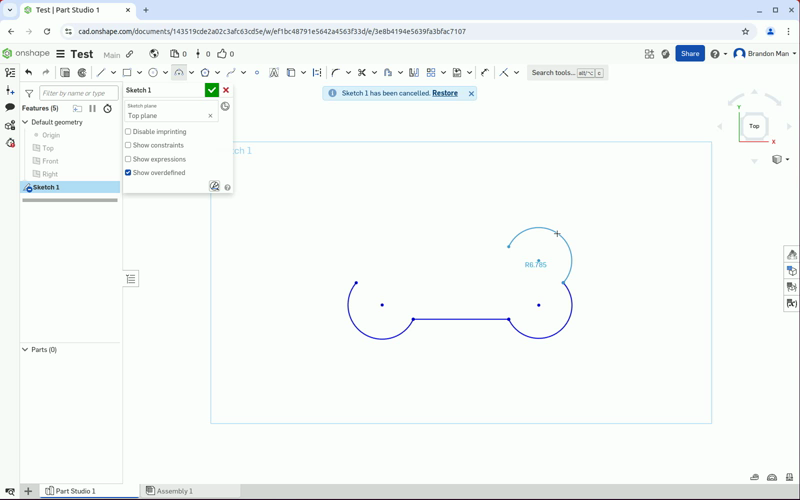
key_up(shift)
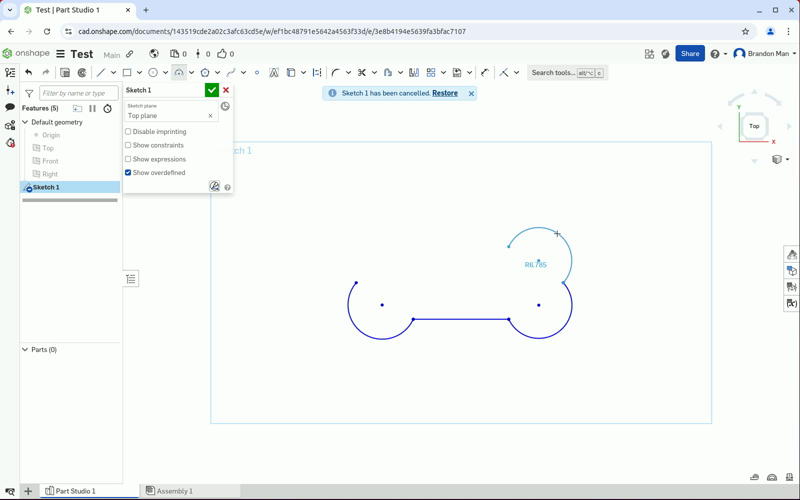
key(esc)
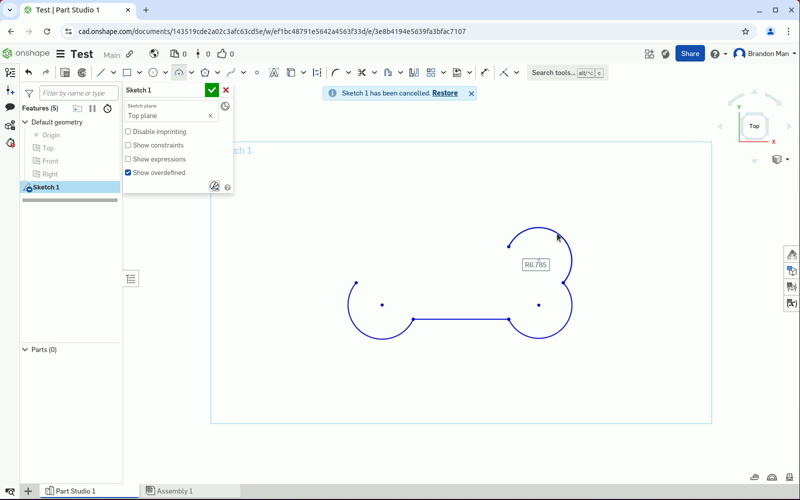
key(l)
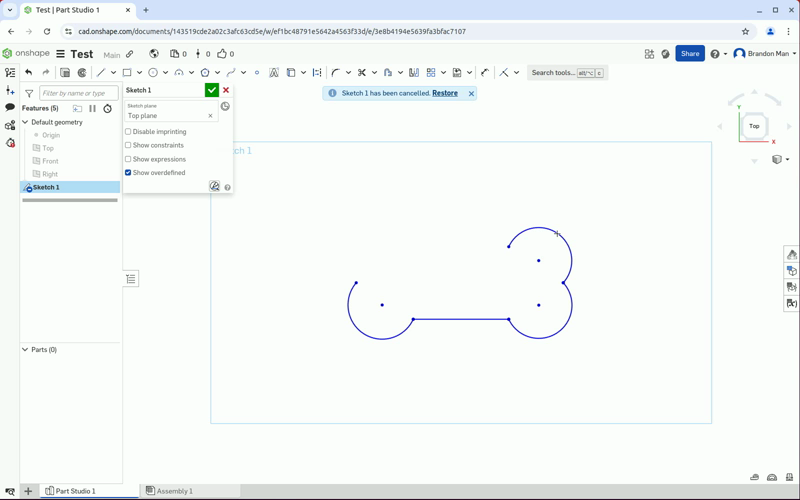
mouse_move(508, 246)
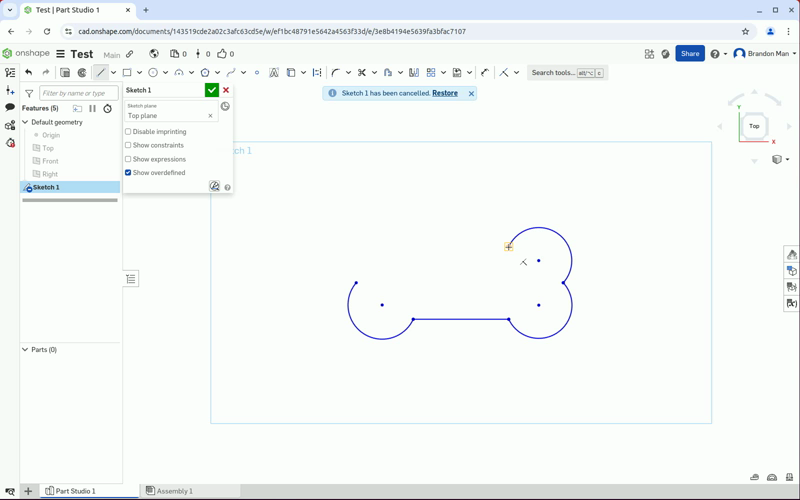
click(508, 246)
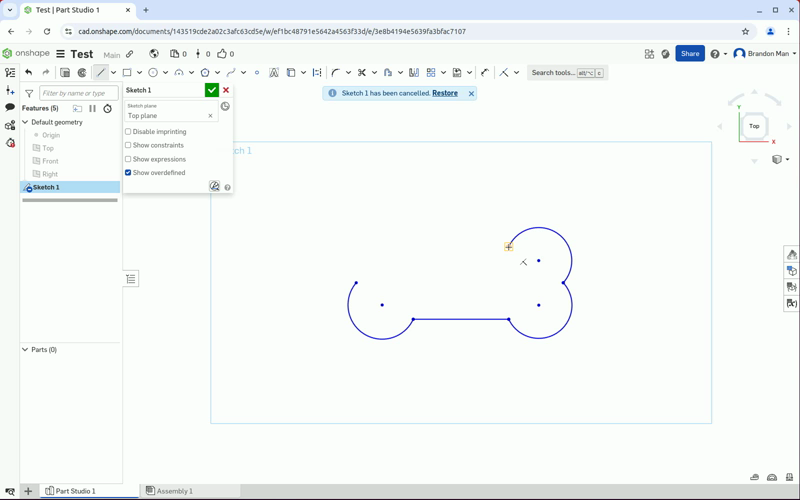
key_down(shift)
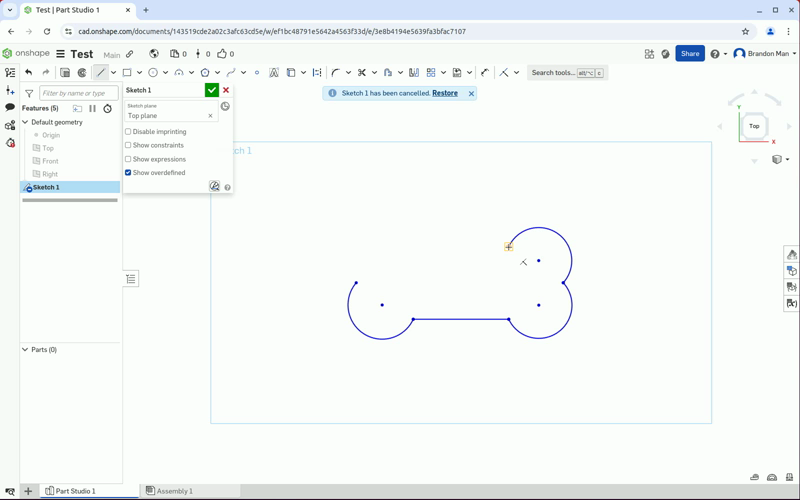
mouse_move(413, 246)
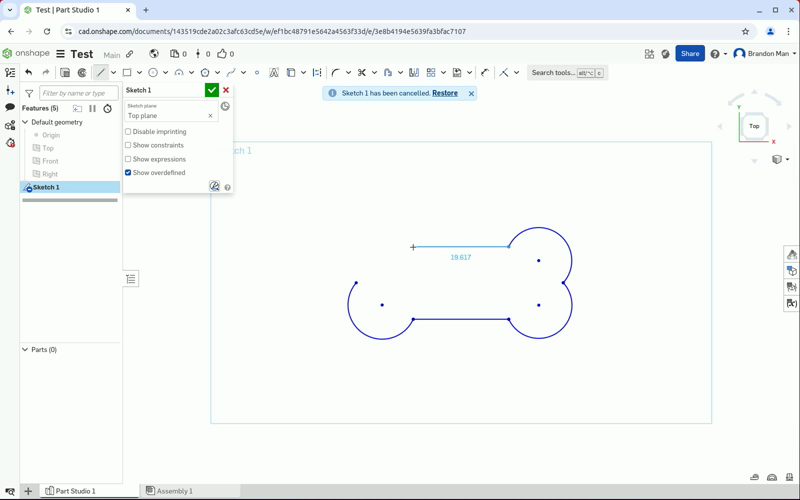
click(413, 246)
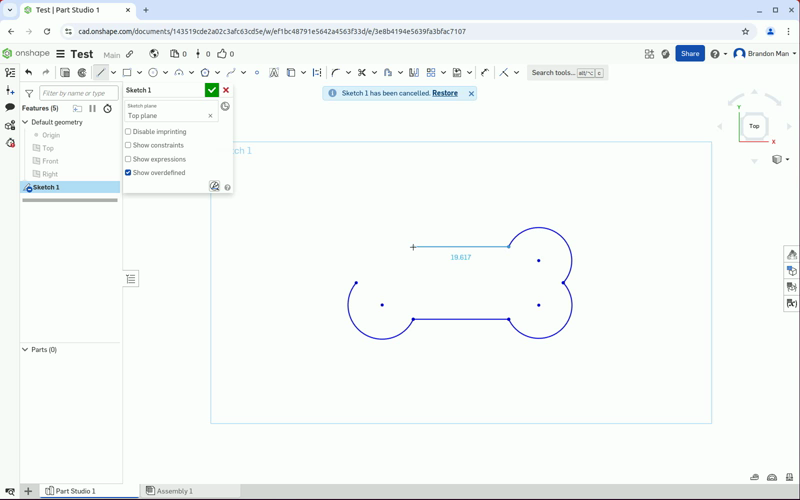
key_up(shift)
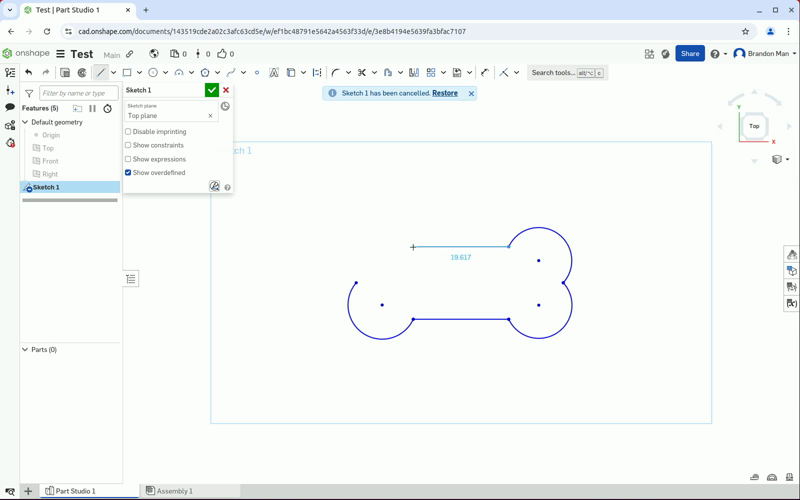
key(esc)
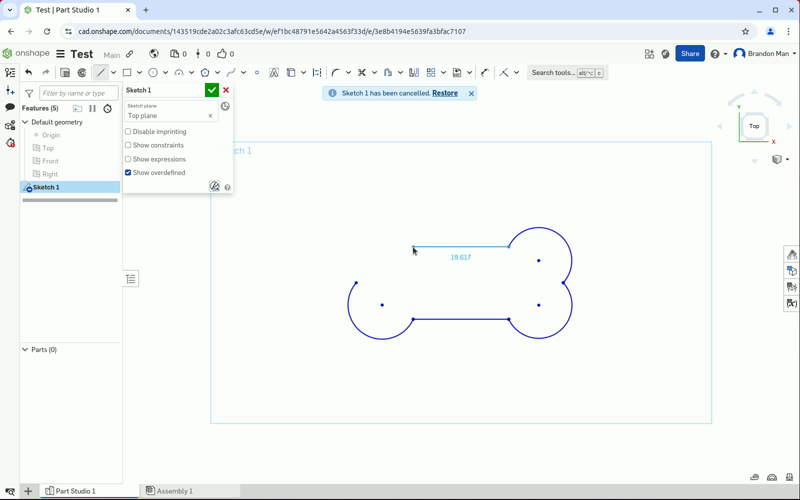
key(a)
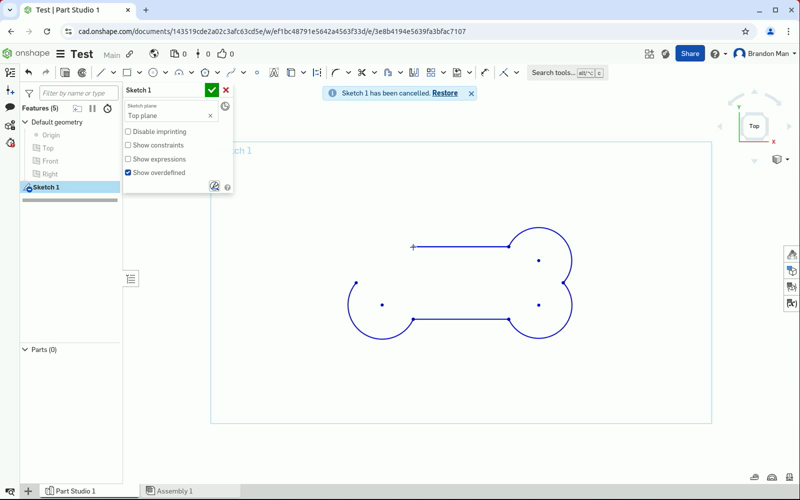
mouse_move(413, 246)
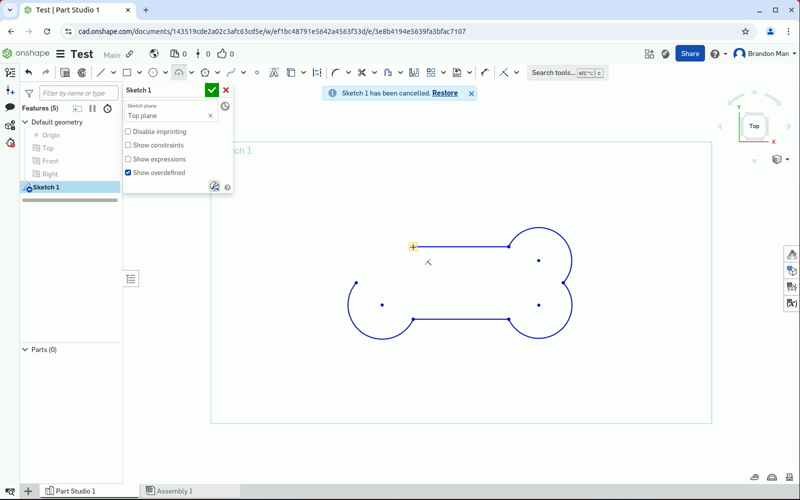
click(413, 246)
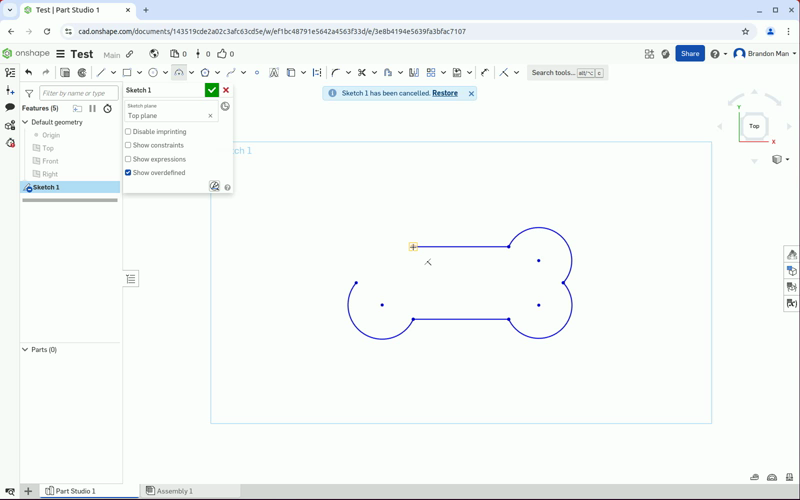
mouse_move(356, 282)
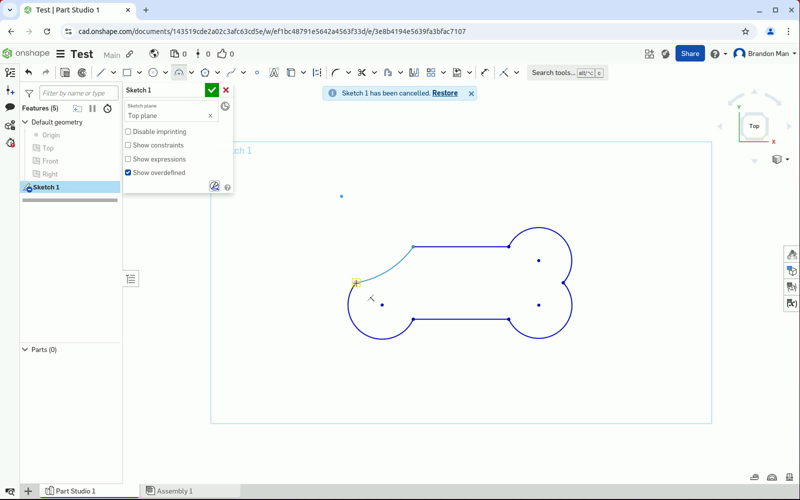
click(356, 282)
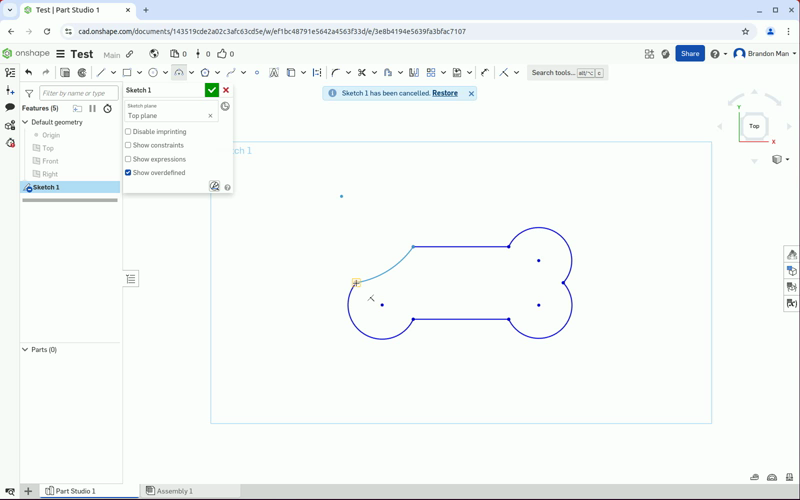
key_down(shift)
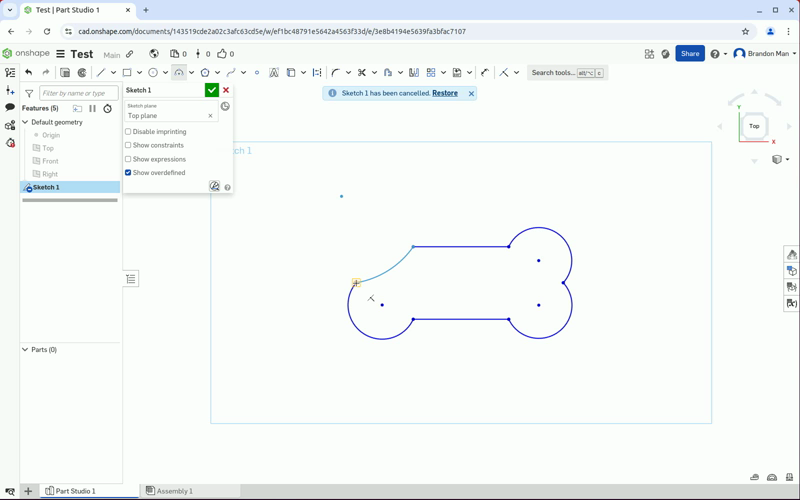
mouse_move(363, 231)
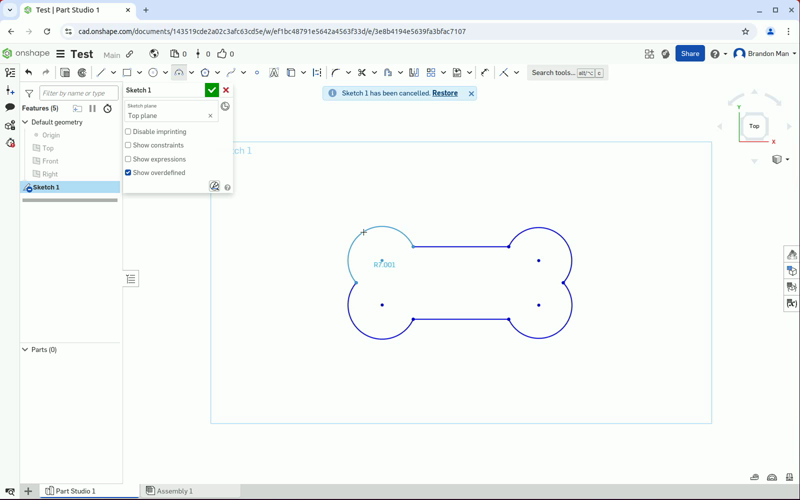
click(363, 231)
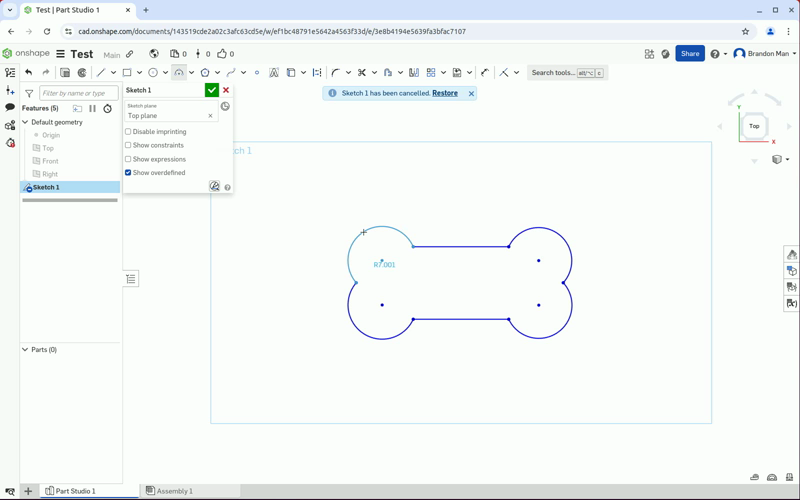
key_up(shift)
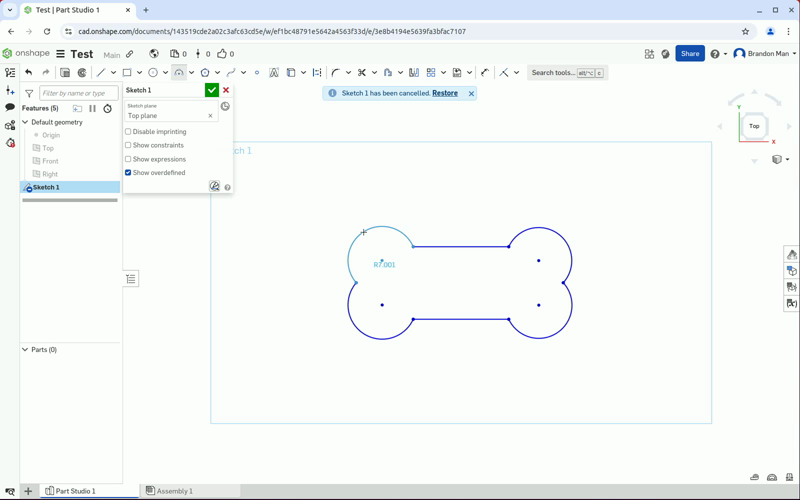
key(esc)
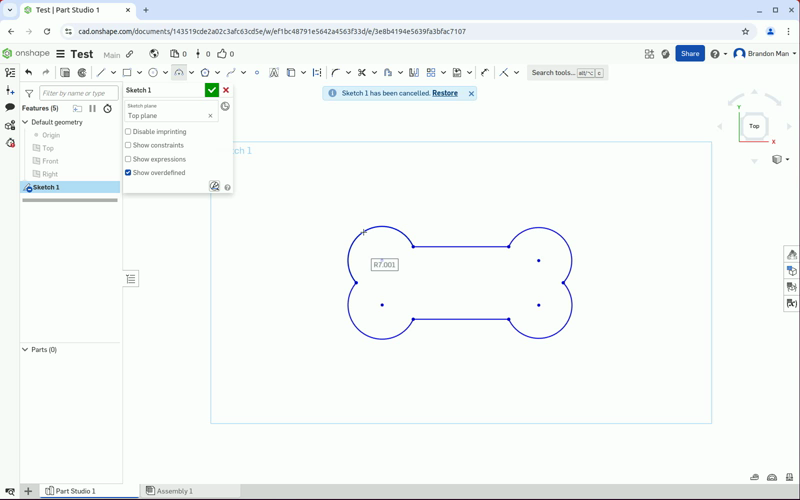
mouse_move(537, 307)
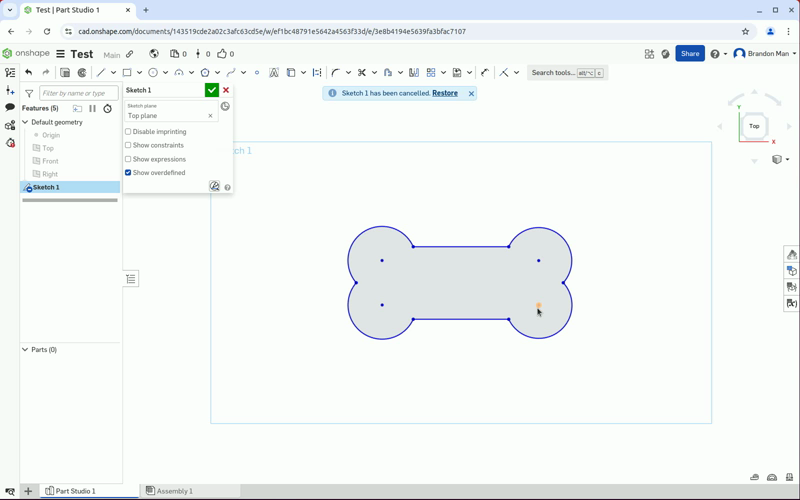
click(537, 307)
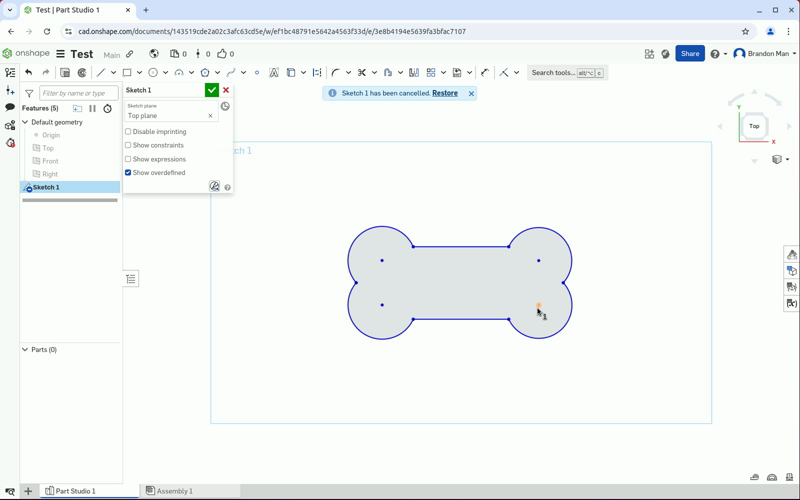
mouse_move(73, 352)
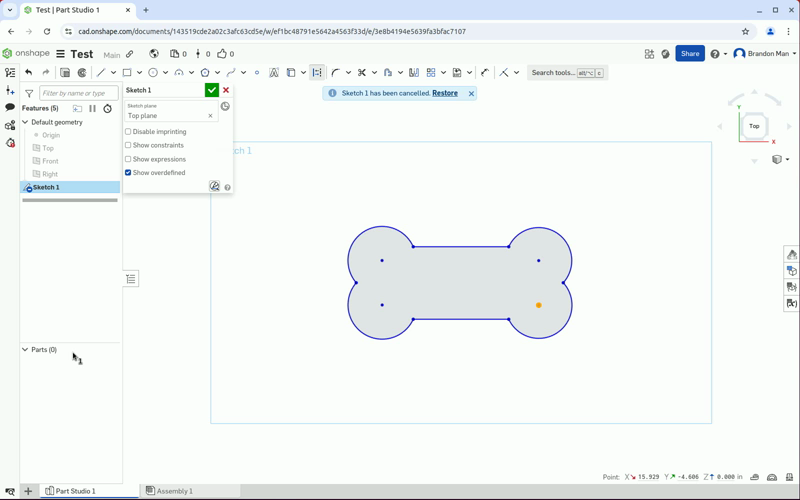
key(shift+y)
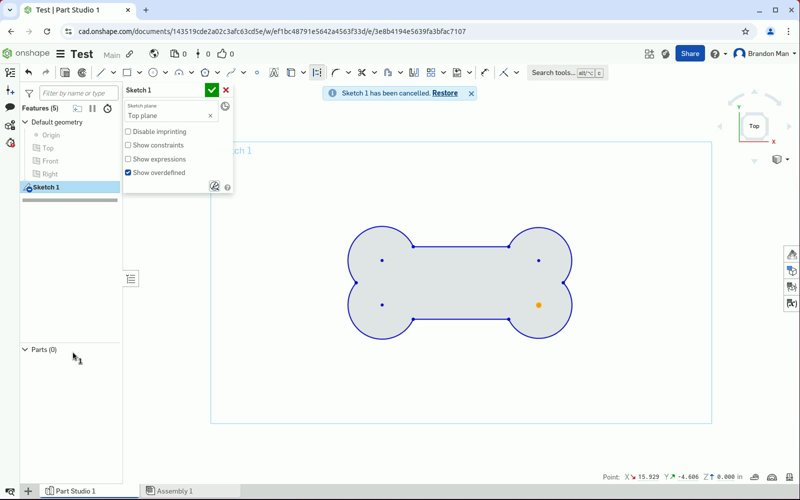
key(shift+e)
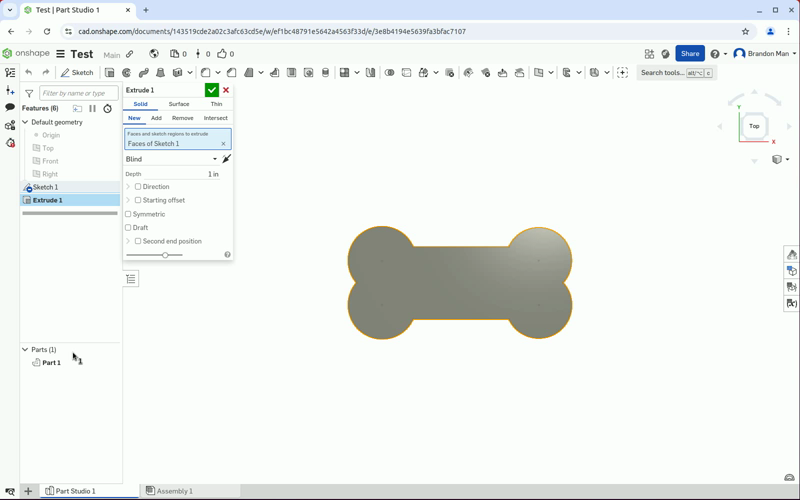
mouse_move(143, 106)
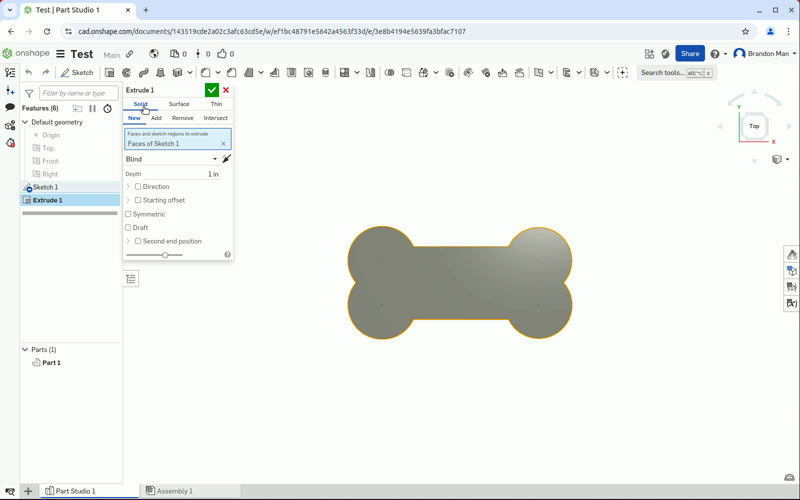
click(143, 106)
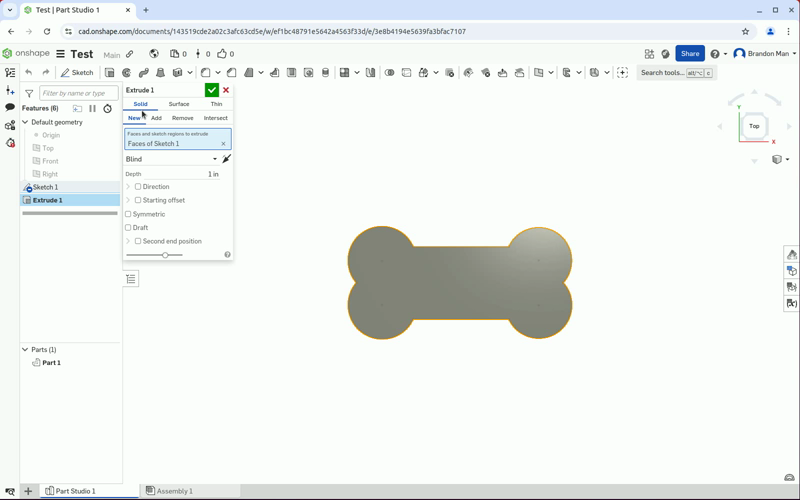
mouse_move(137, 120)
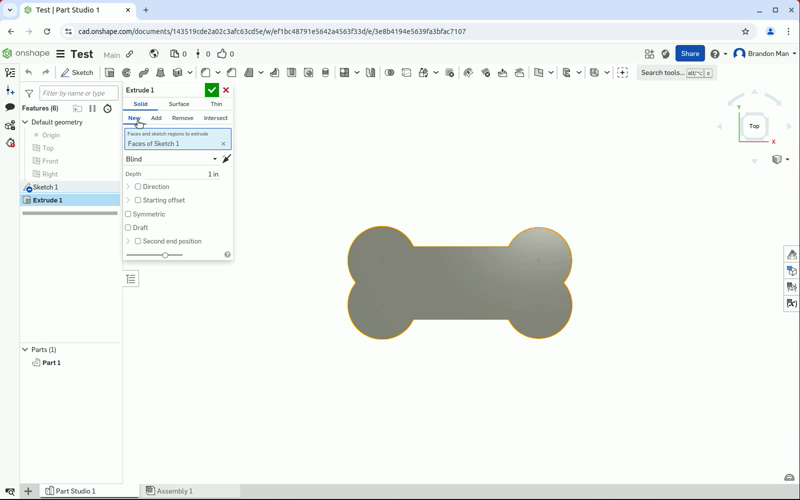
click(137, 120)
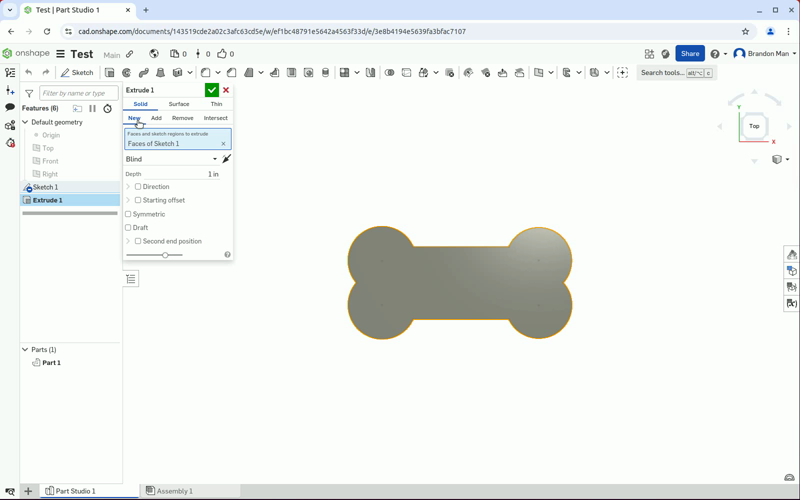
key(tab, 4)
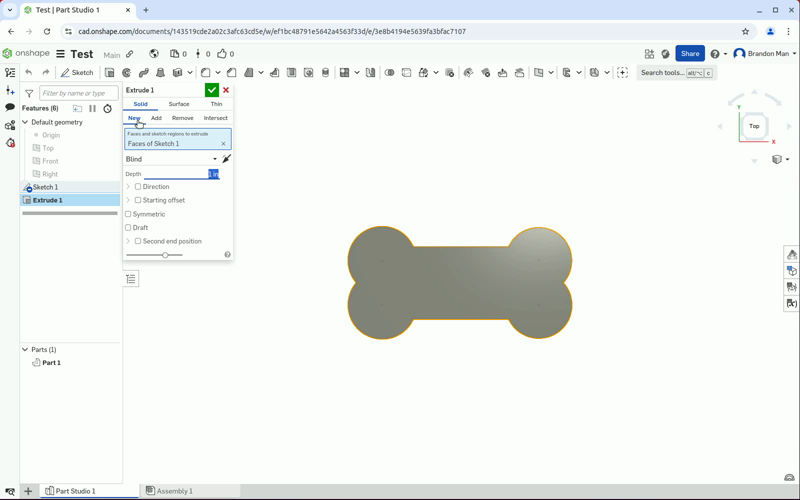
text(2.407)
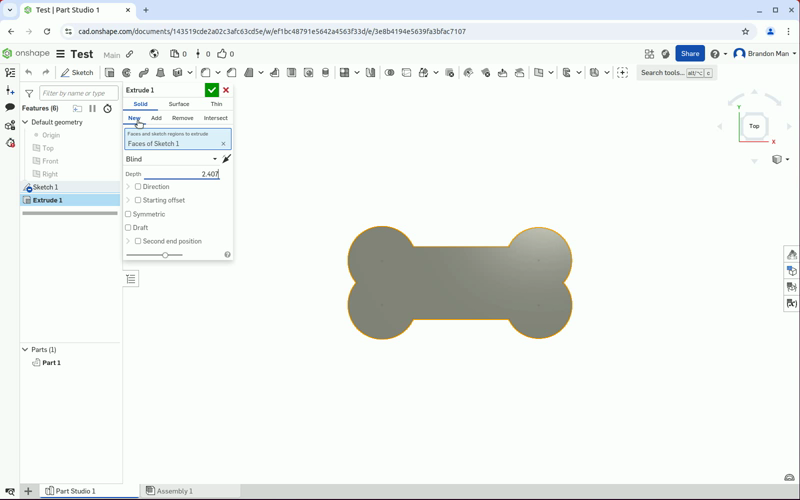
key(tab, 3)
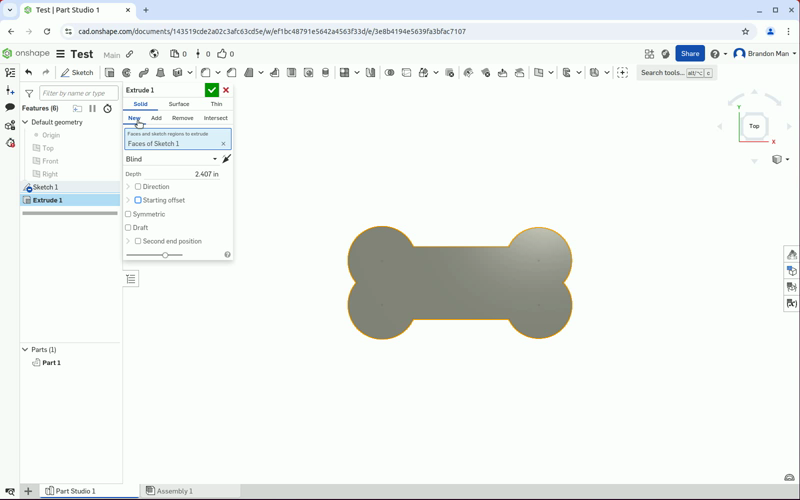
key(tab, 2)
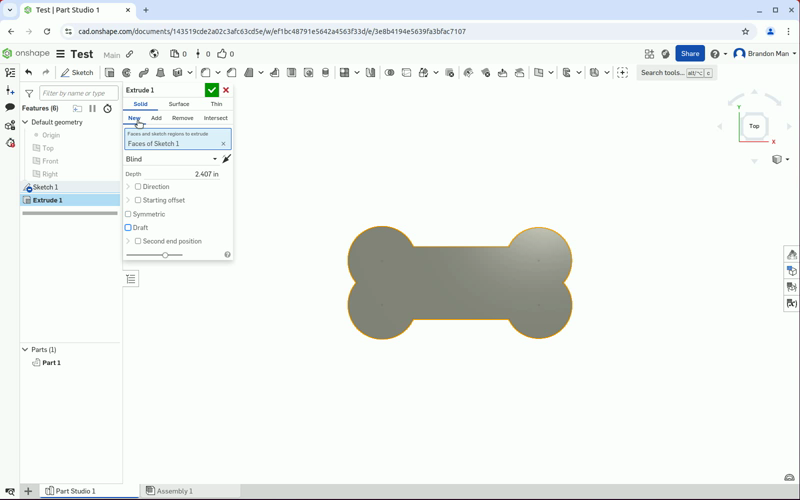
key(space)
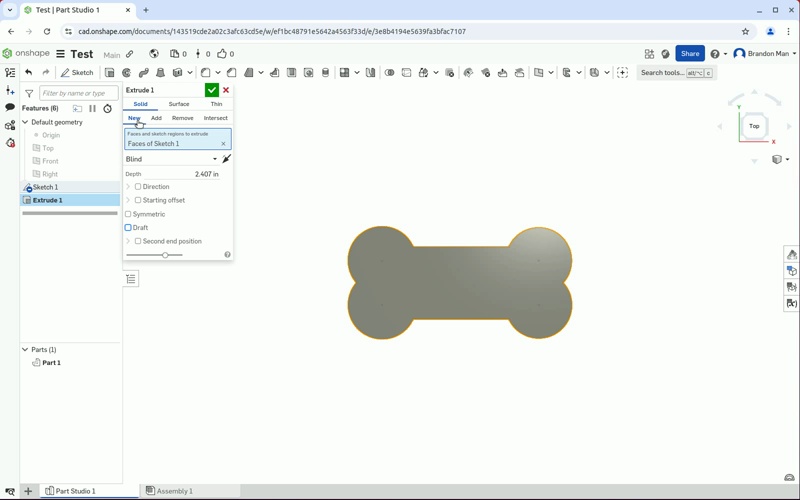
key(tab, 3)
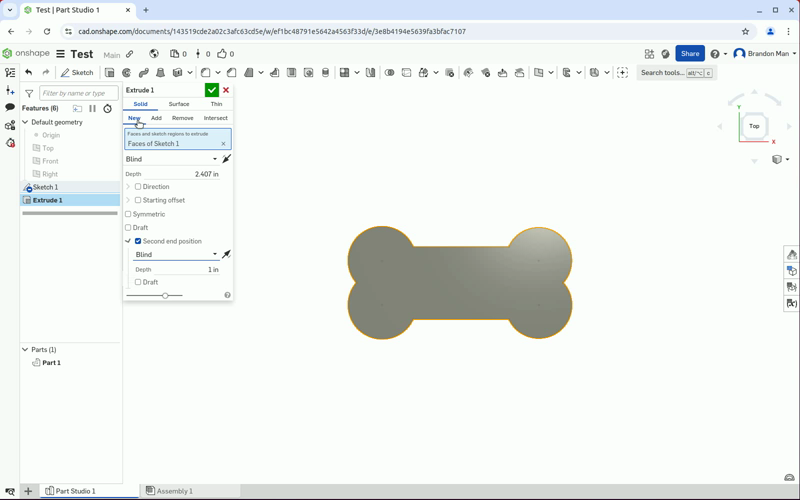
text(2.407)
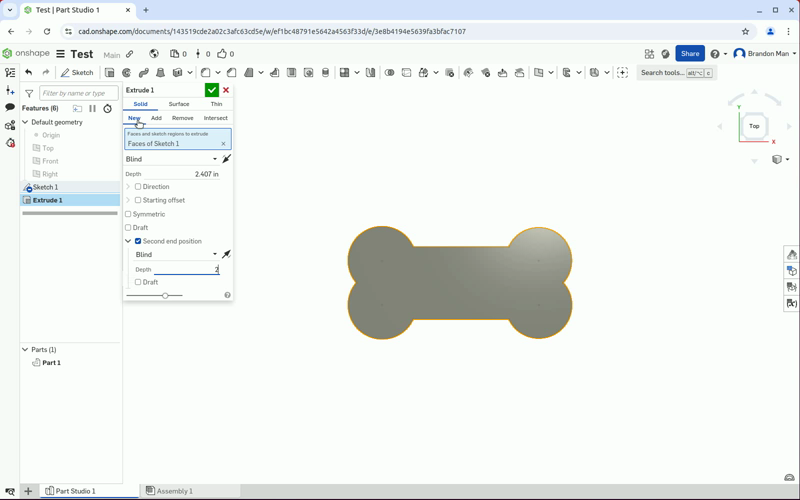
key(enter)
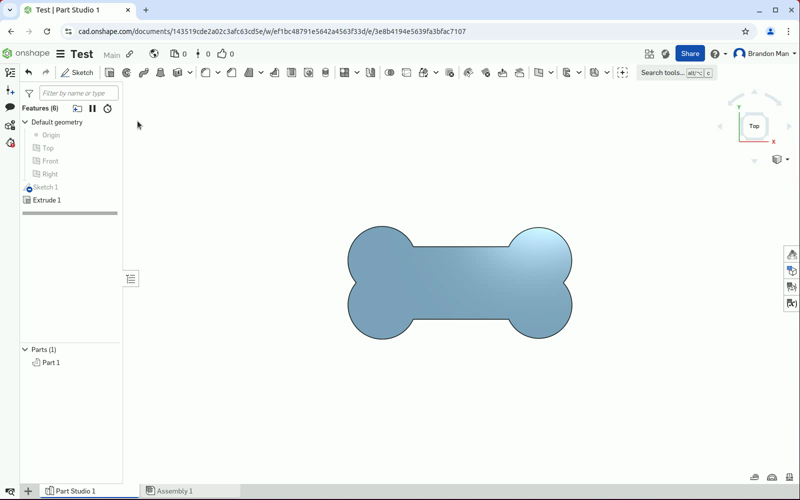
key(shift+h)
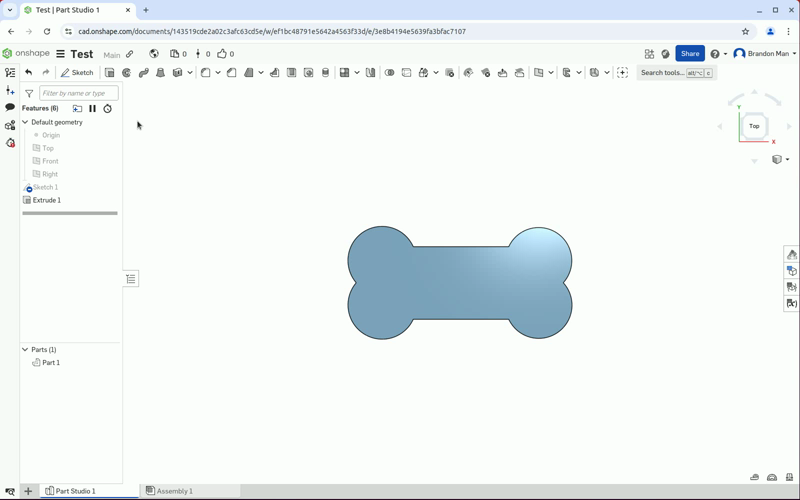
key(shift+h)
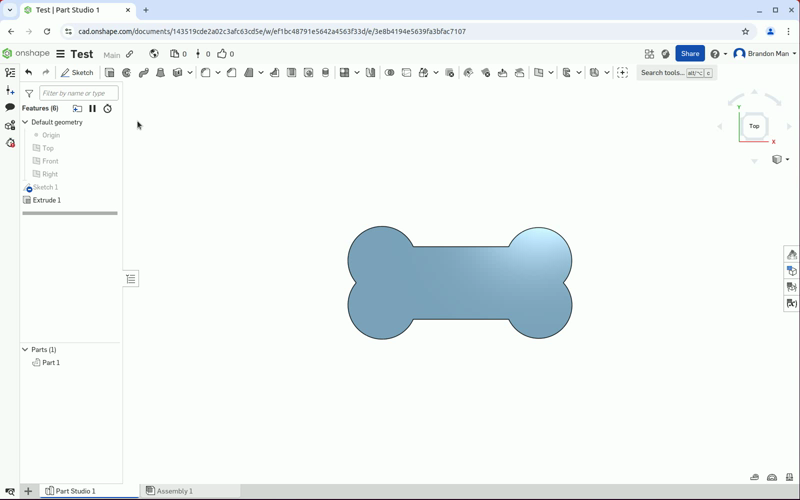
mouse_move(73, 189)
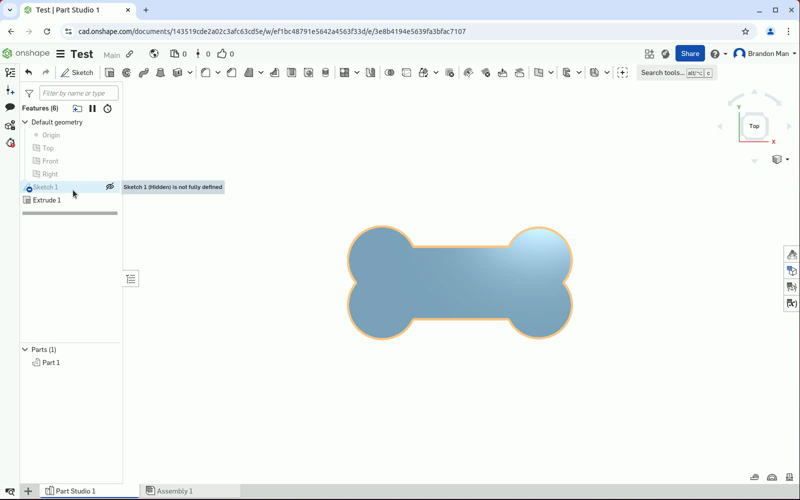
click(73, 189)
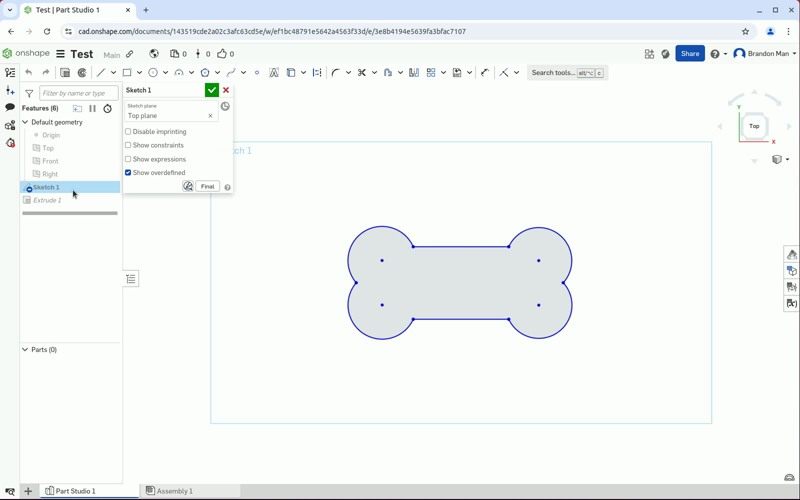
mouse_move(229, 92)
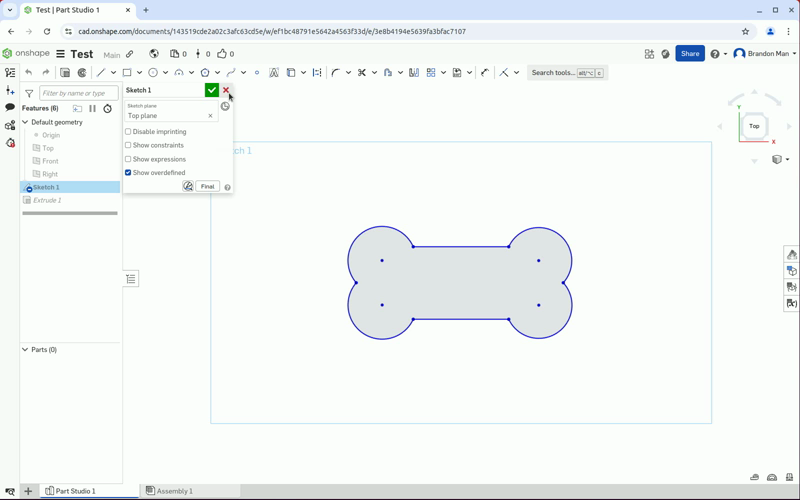
click(229, 92)
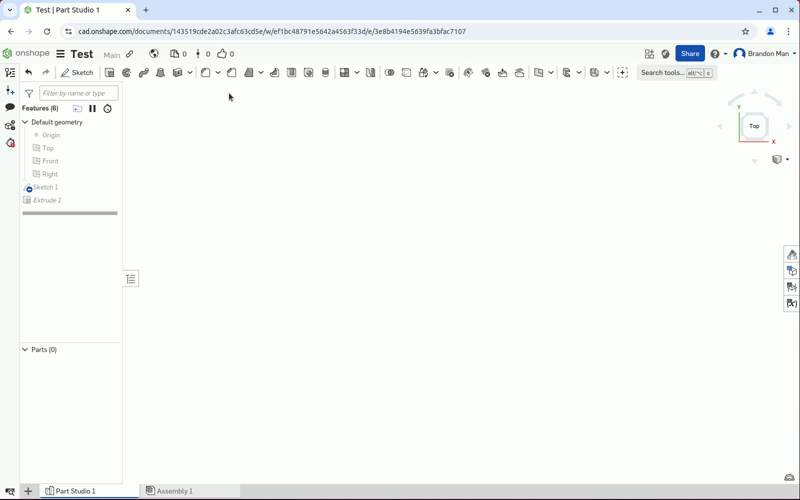
mouse_move(73, 352)
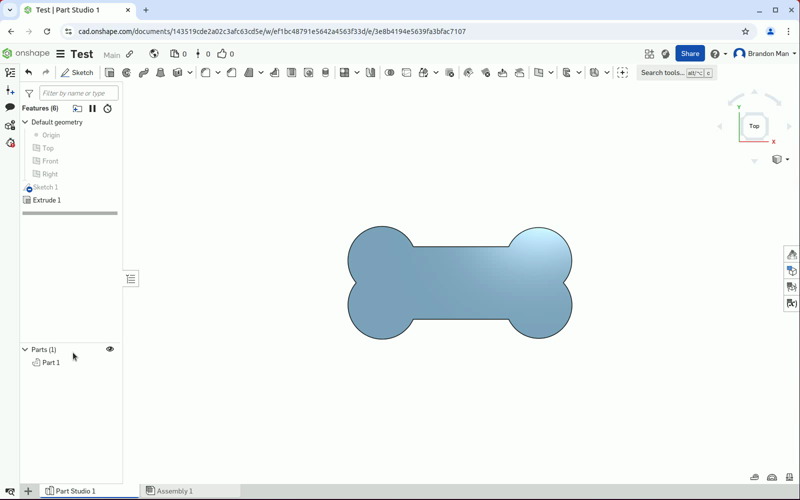
key(y)
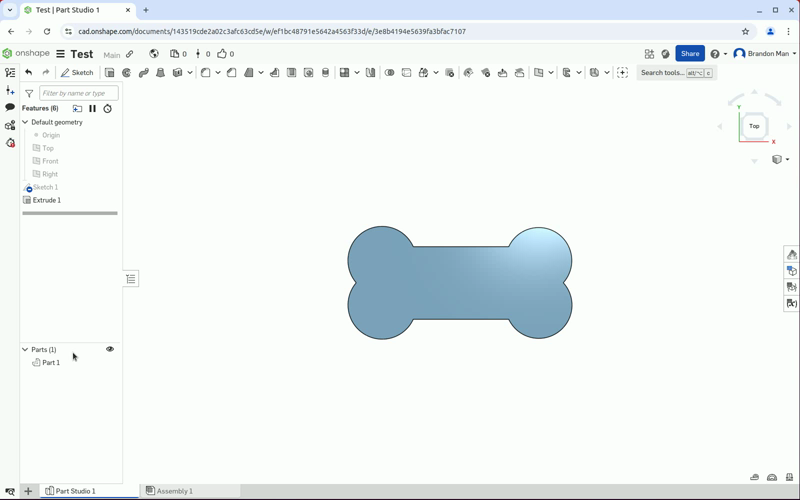
key(shift+p)
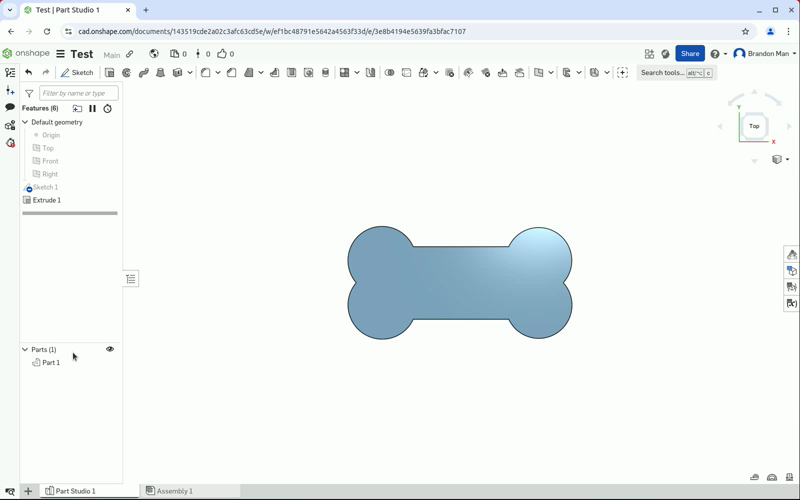
key(space)
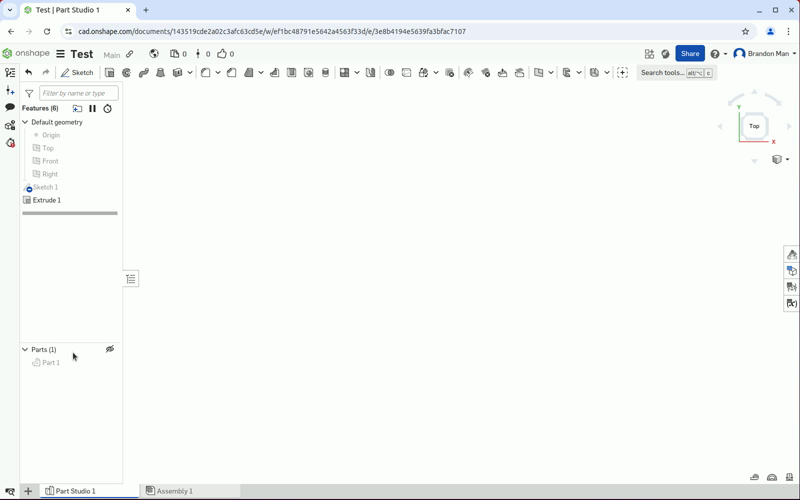
key_down(shift)
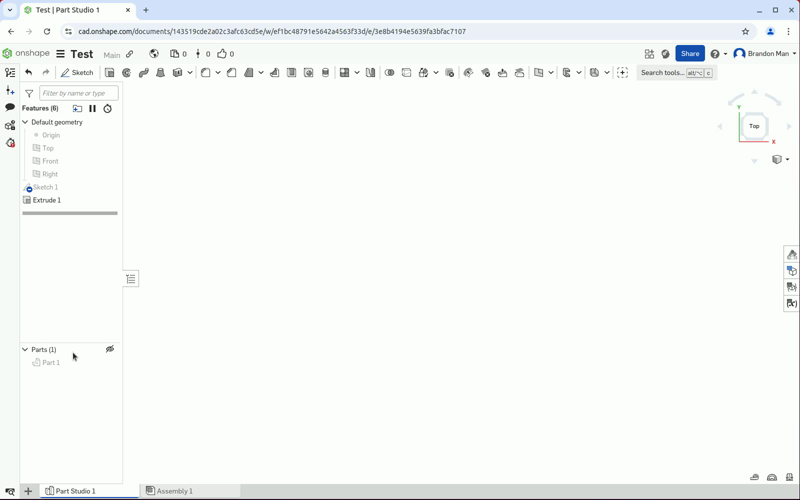
key(up)
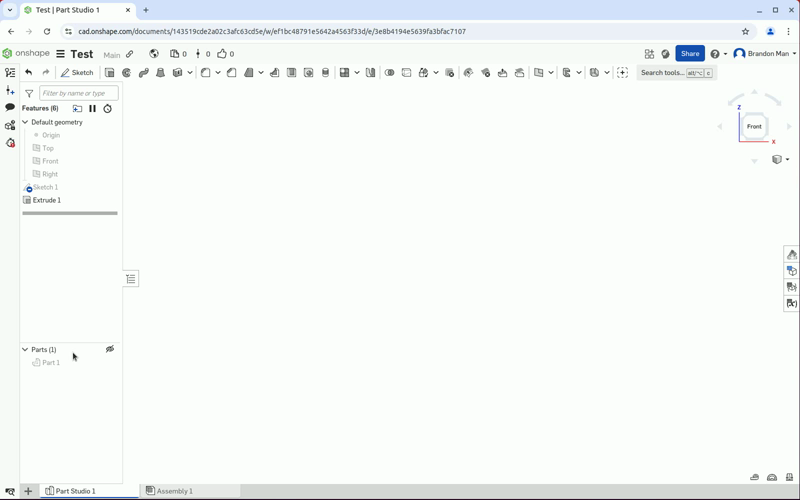
key_up(shift)
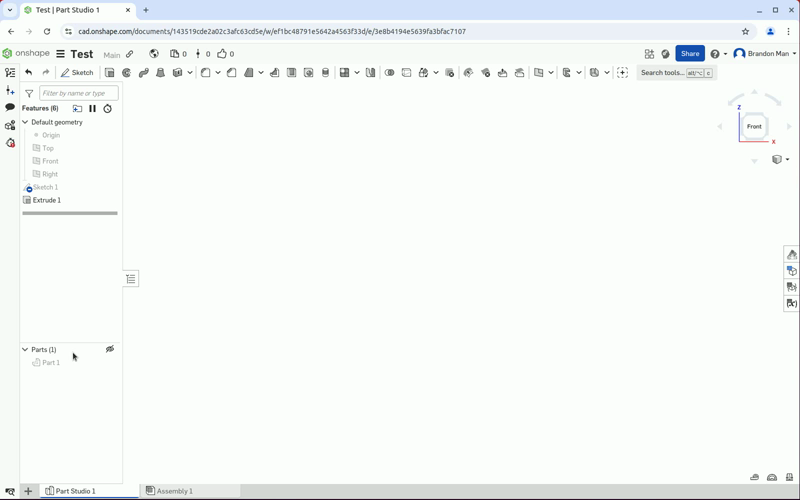
key(space)
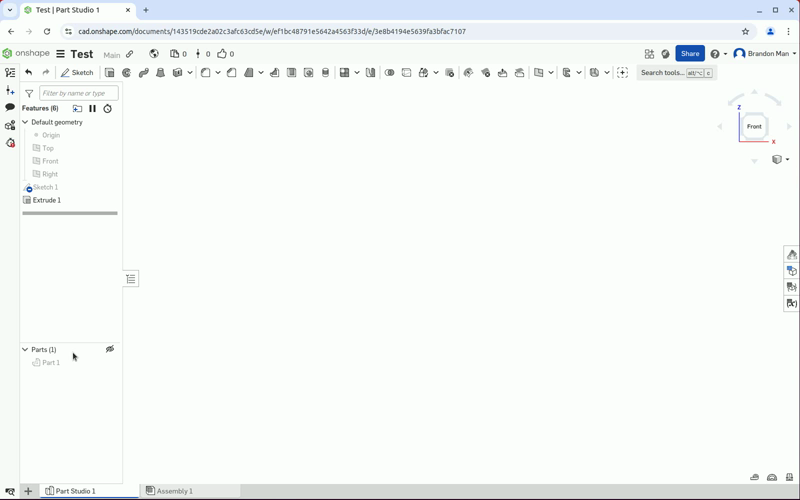
key_down(shift)
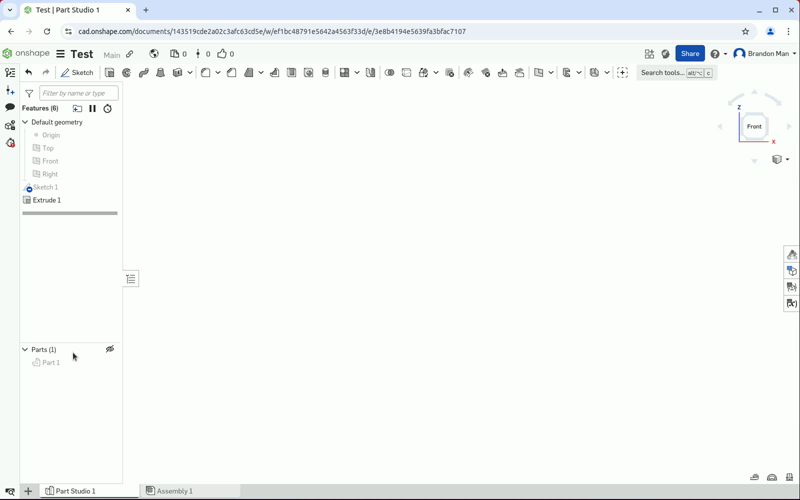
key(left)
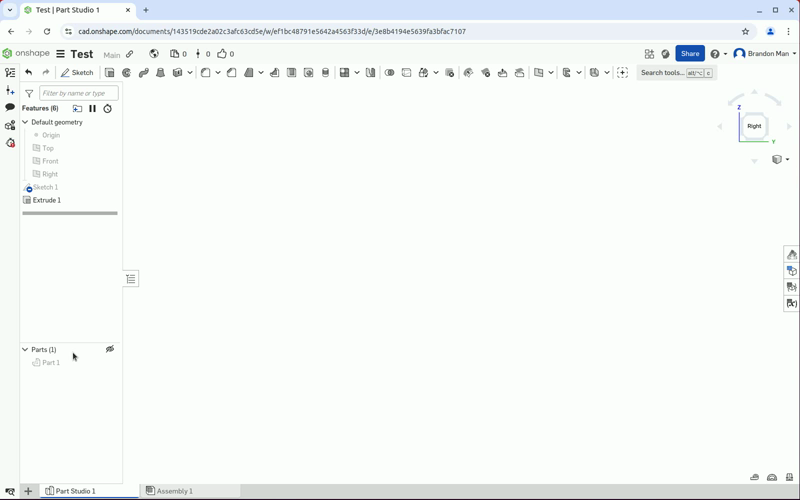
key_up(shift)
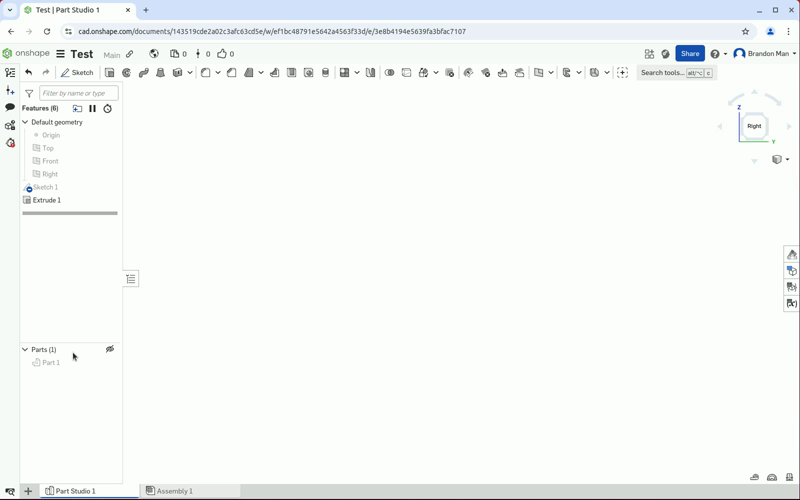
mouse_move(73, 352)
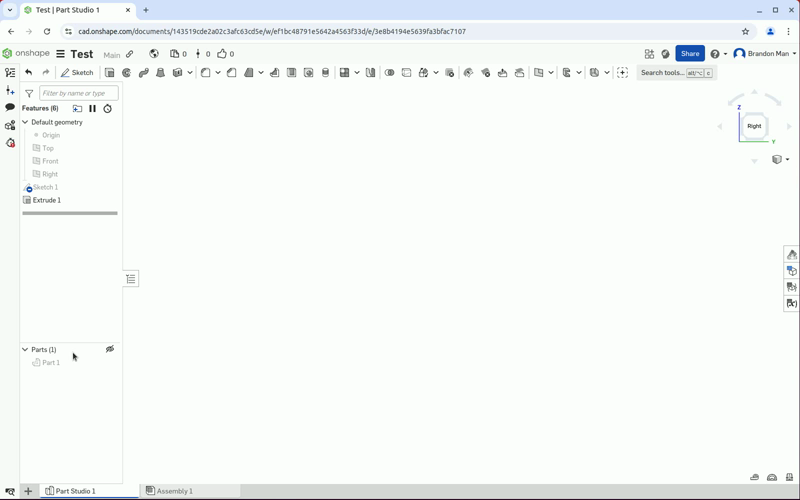
key(shift+y)
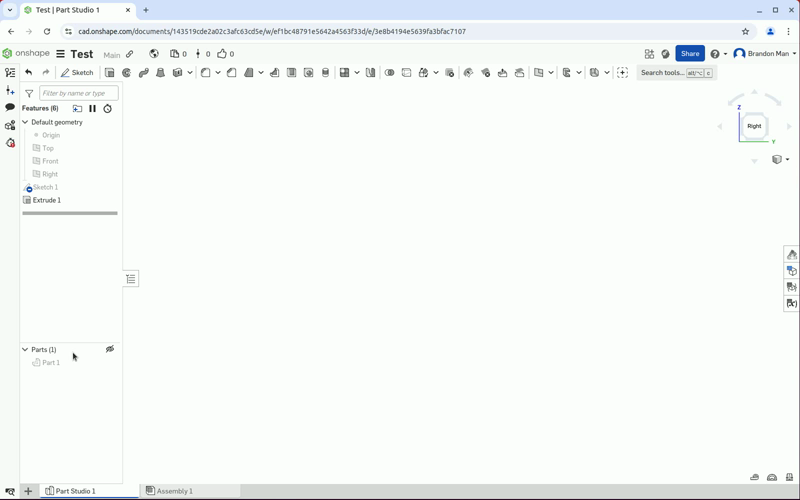
key(shift+s)
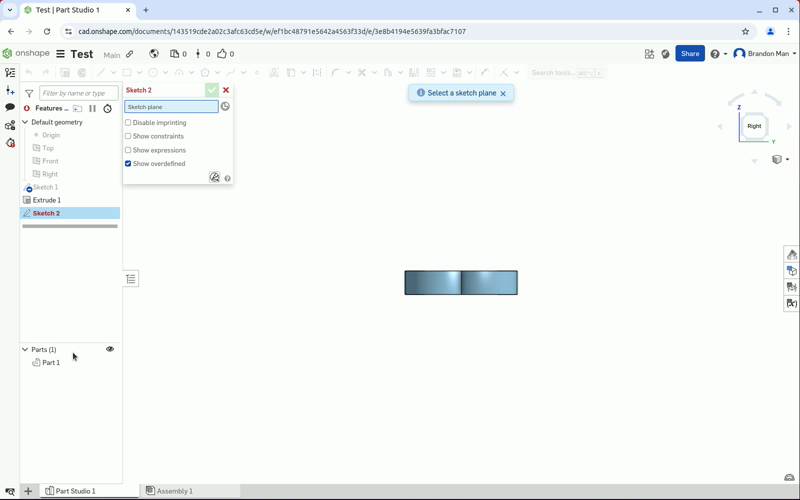
mouse_move(73, 176)
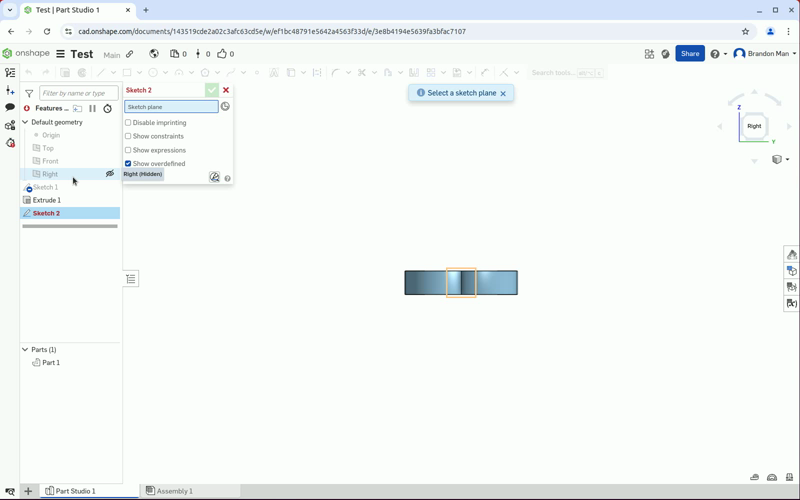
click(73, 176)
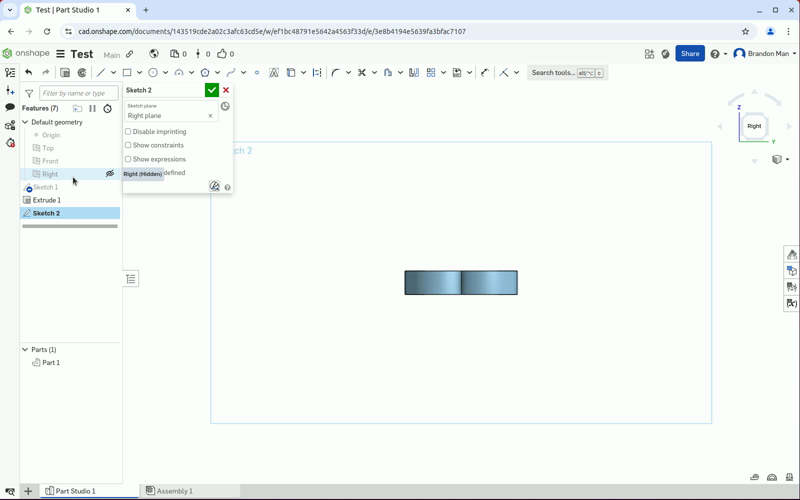
mouse_move(73, 352)
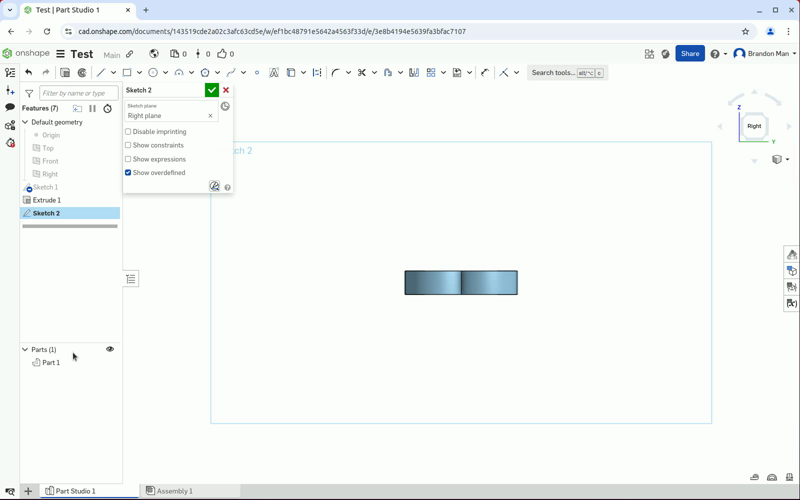
key(y)
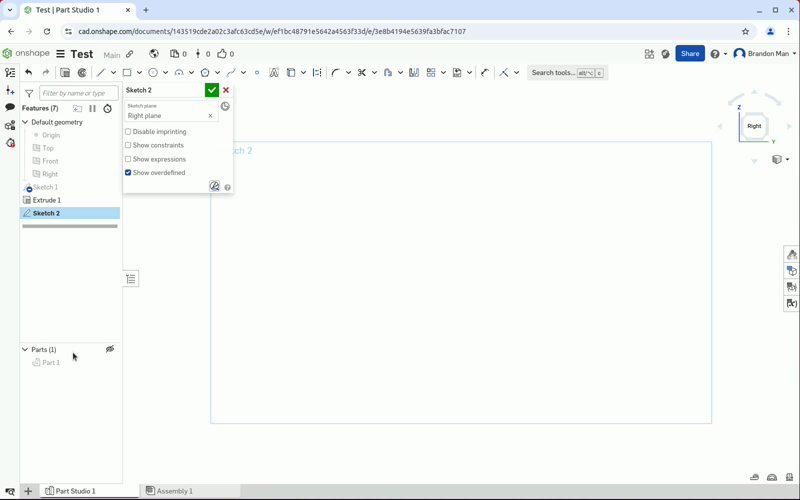
key(l)
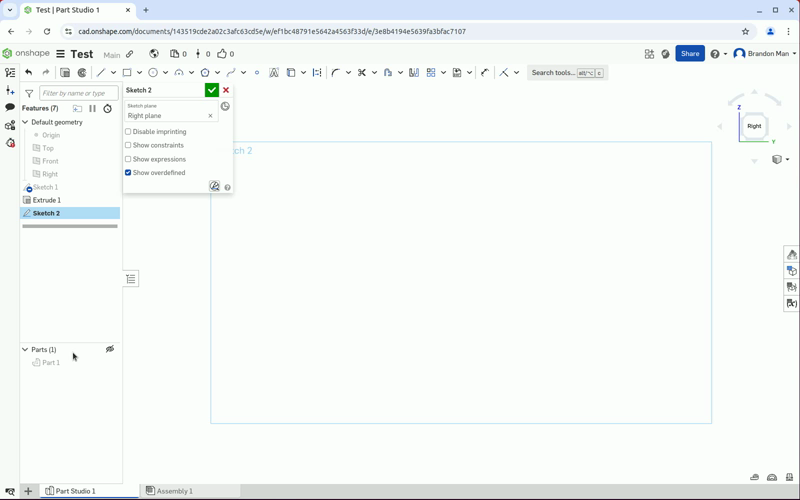
key_down(shift)
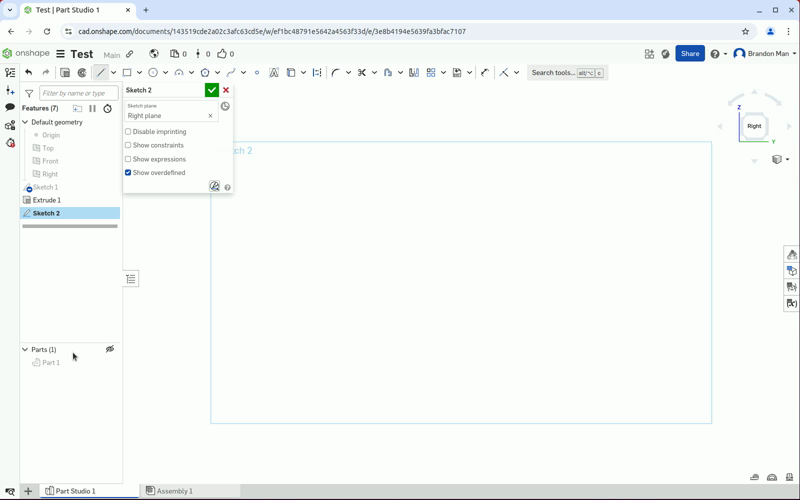
mouse_move(486, 294)
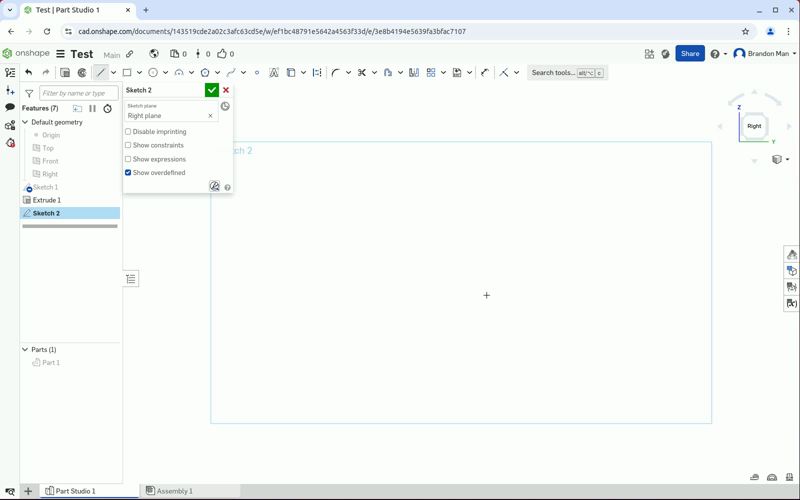
click(486, 294)
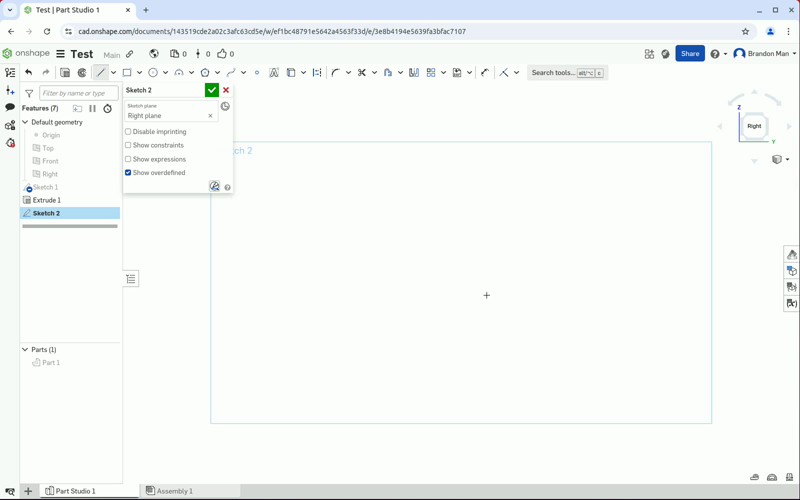
key_up(shift)
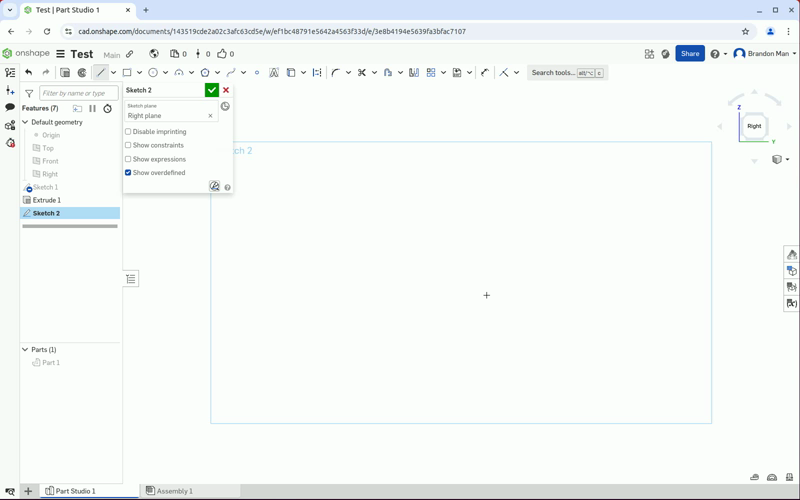
key_down(shift)
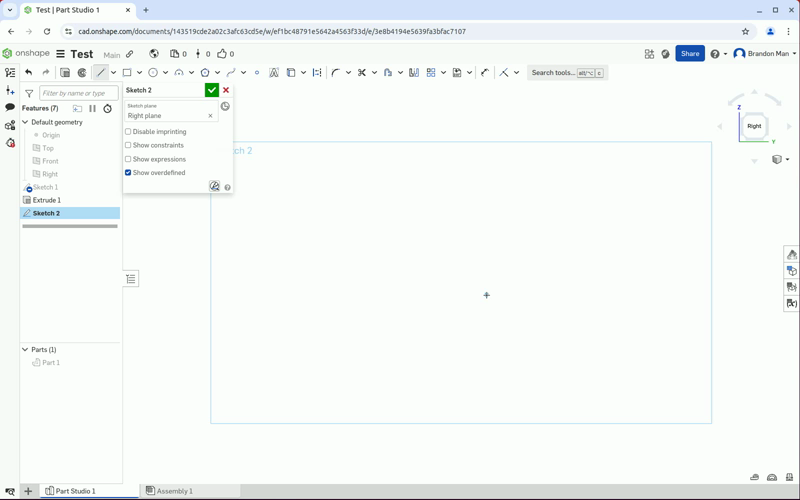
mouse_move(516, 294)
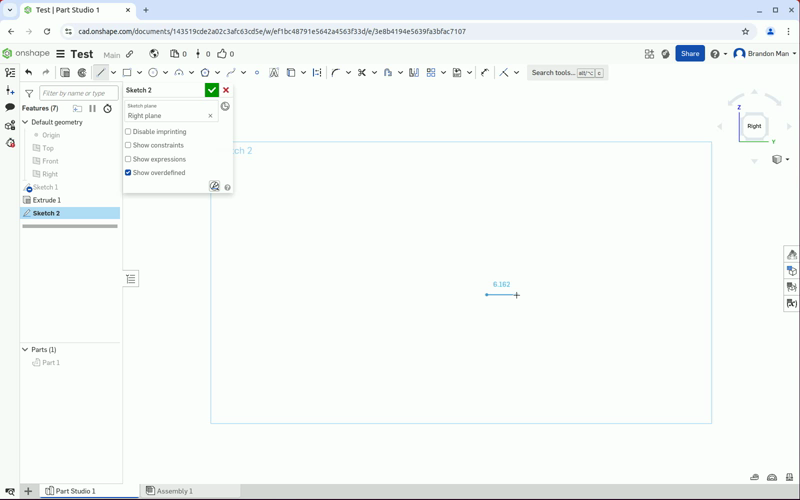
mouse_move(509, 294)
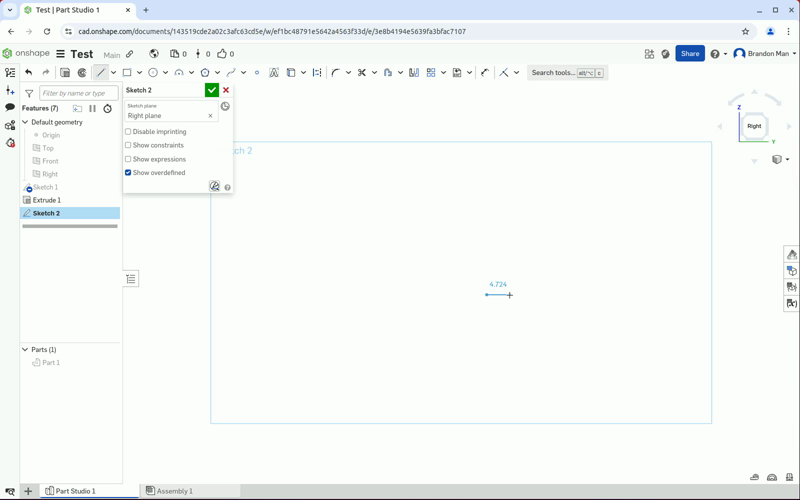
click(509, 294)
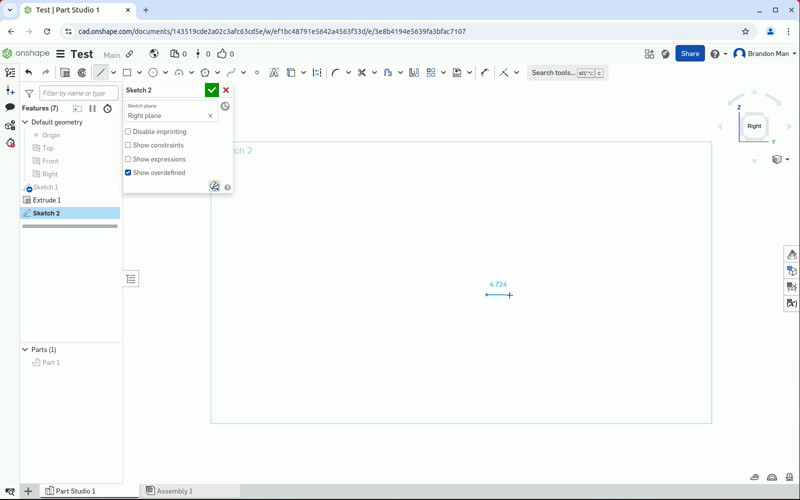
key_up(shift)
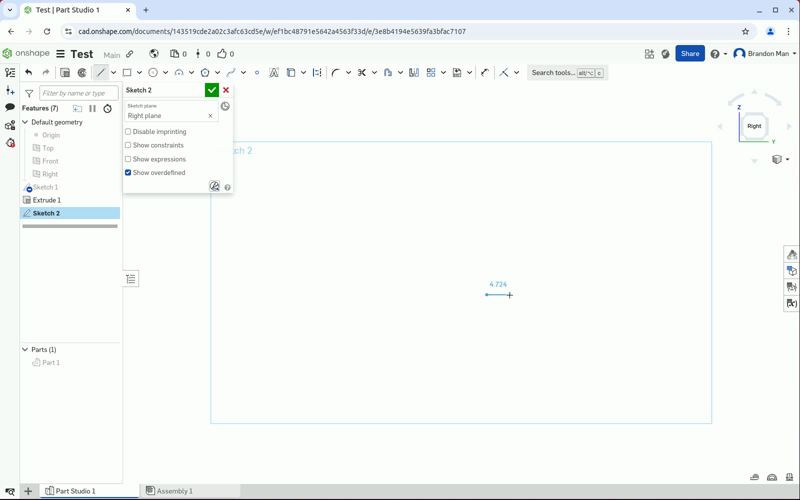
key(esc)
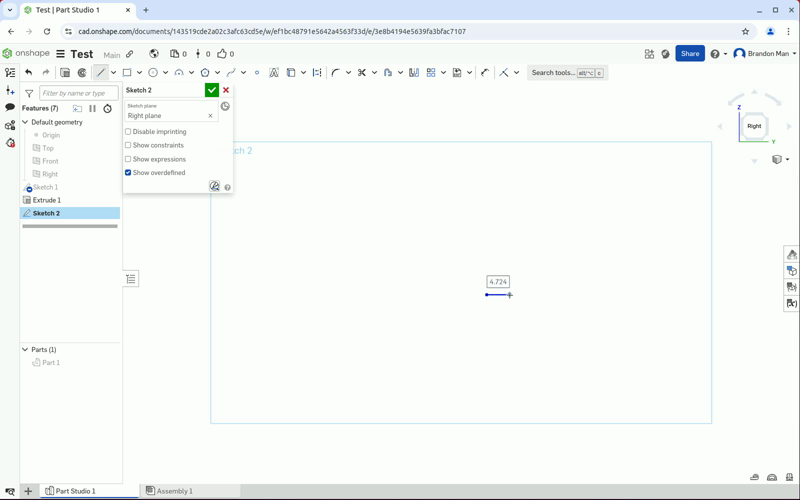
key(a)
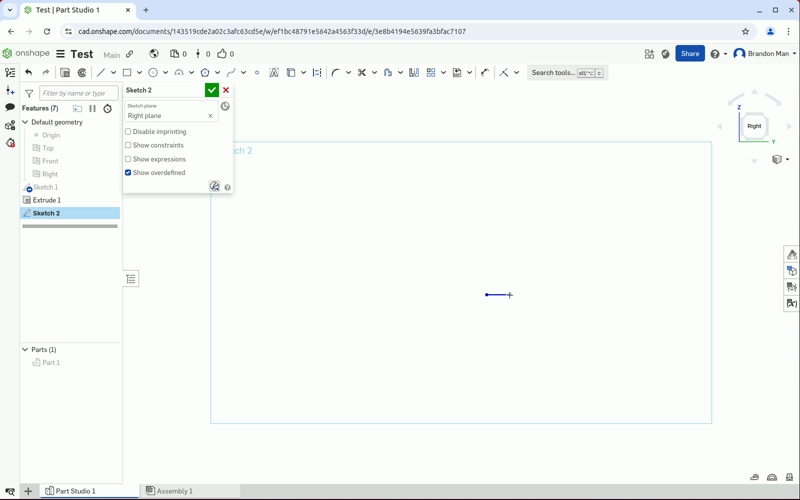
mouse_move(509, 294)
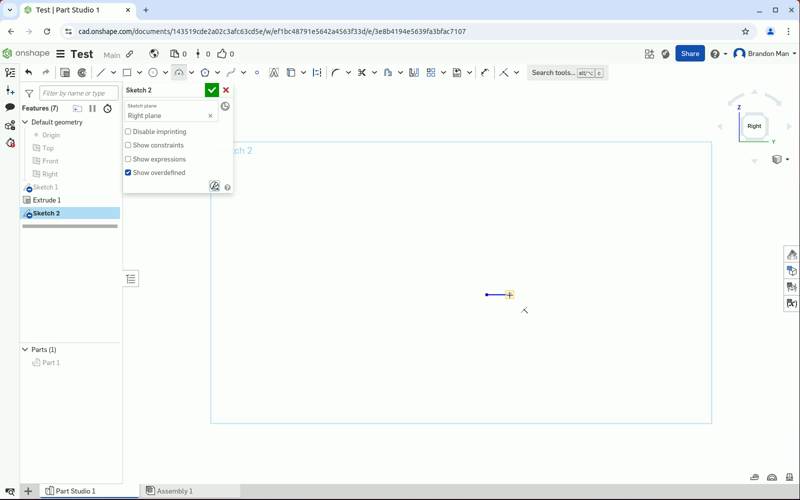
click(509, 294)
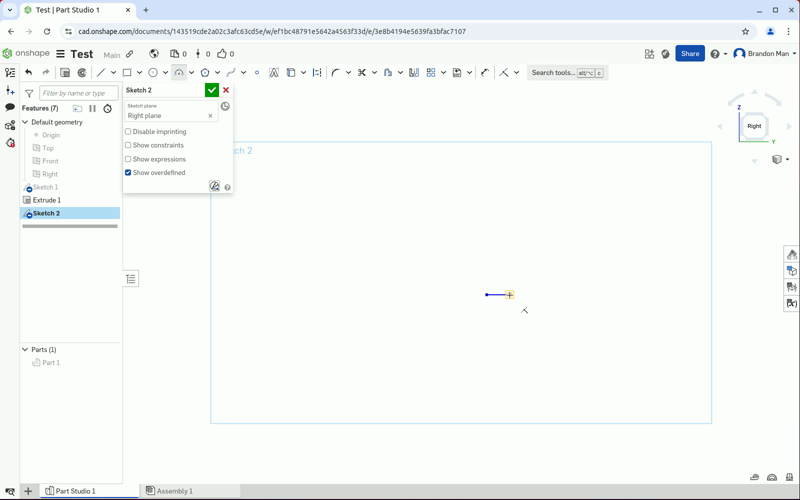
key_down(shift)
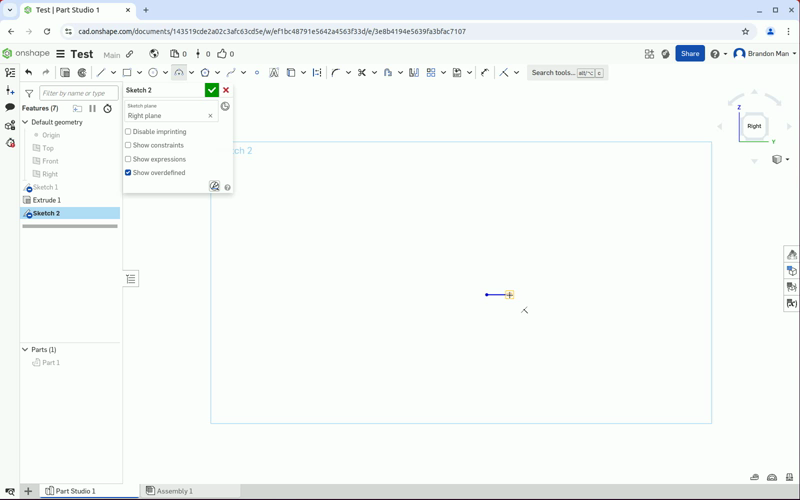
mouse_move(509, 271)
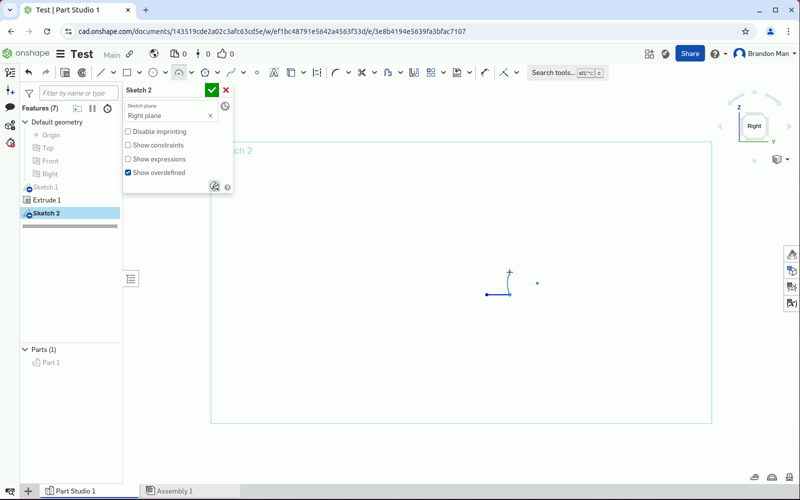
click(509, 271)
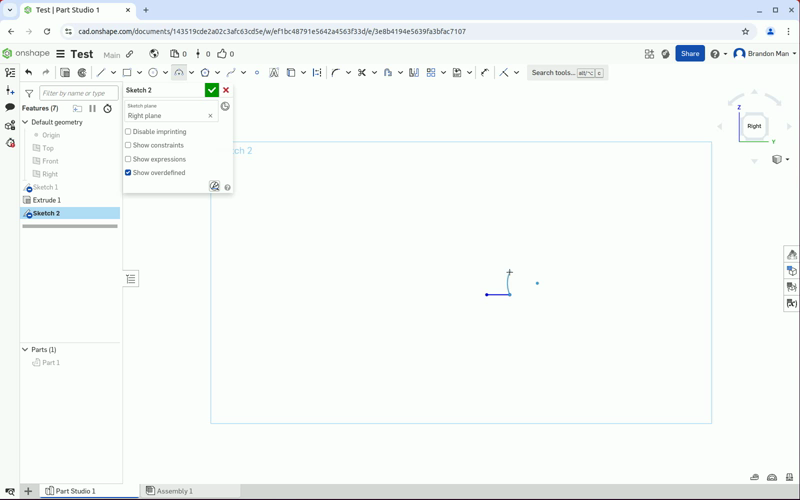
mouse_move(498, 282)
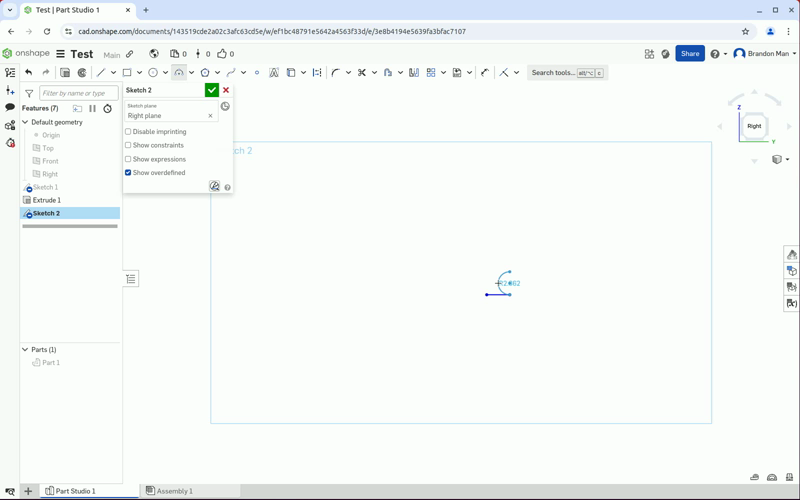
click(498, 282)
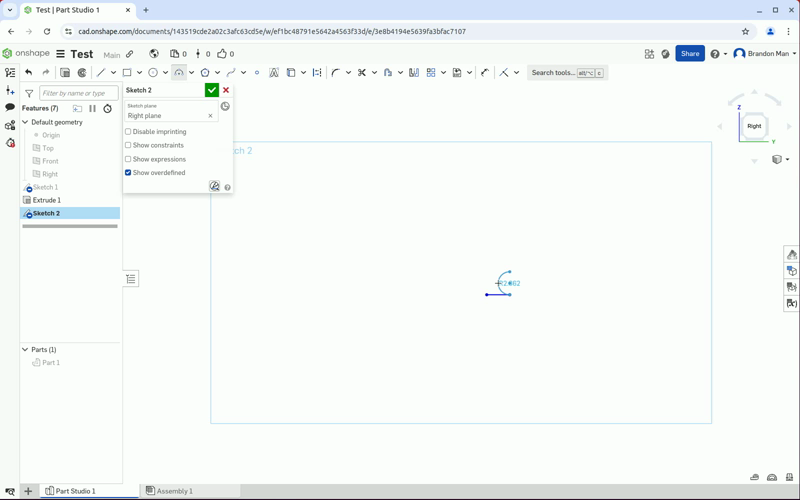
key_up(shift)
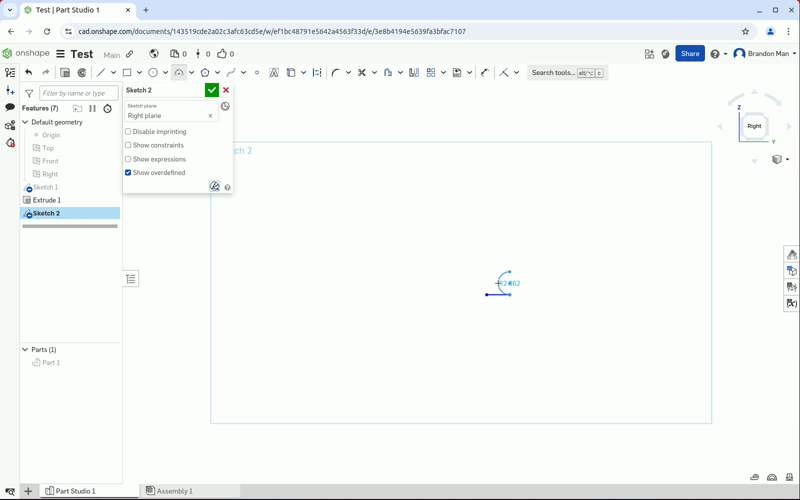
key(esc)
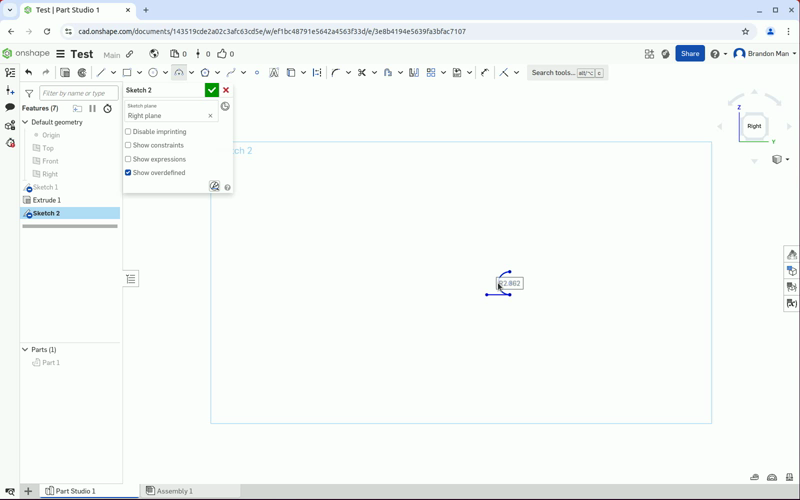
key(l)
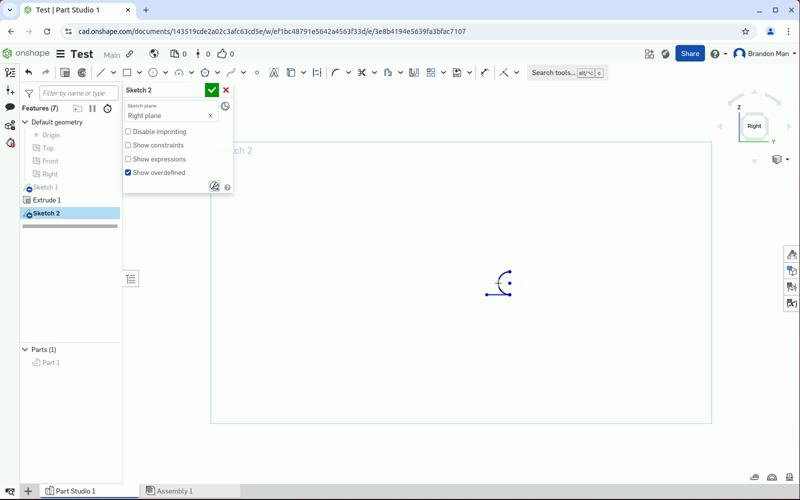
mouse_move(509, 271)
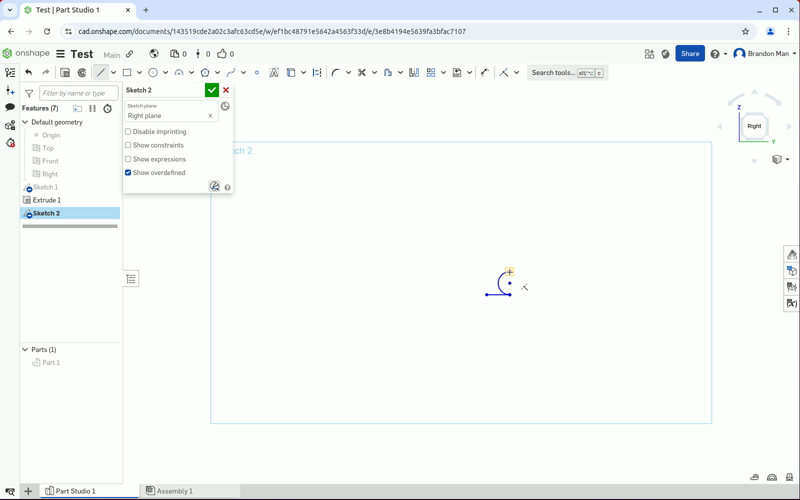
click(509, 271)
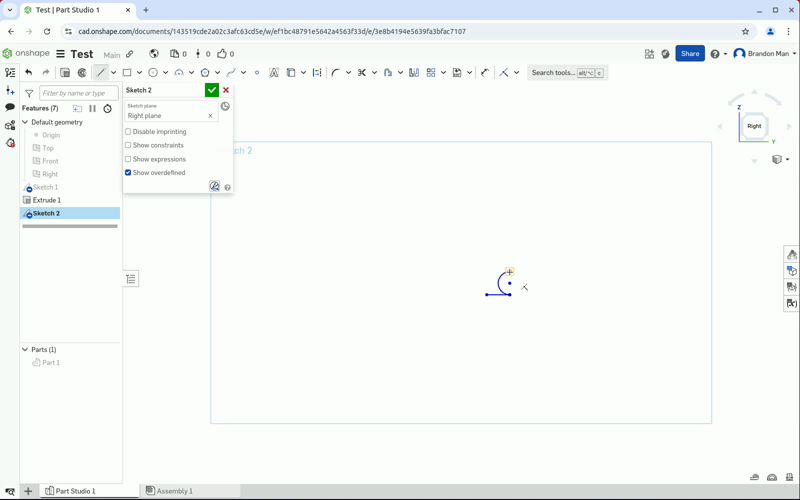
key_down(shift)
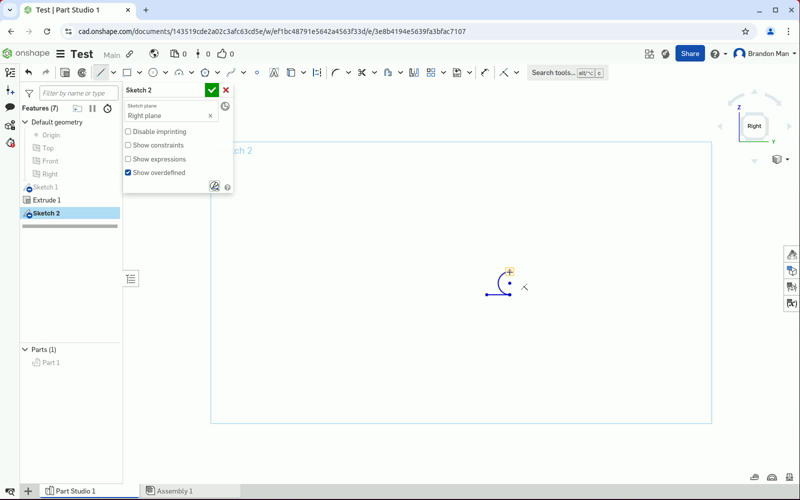
mouse_move(539, 271)
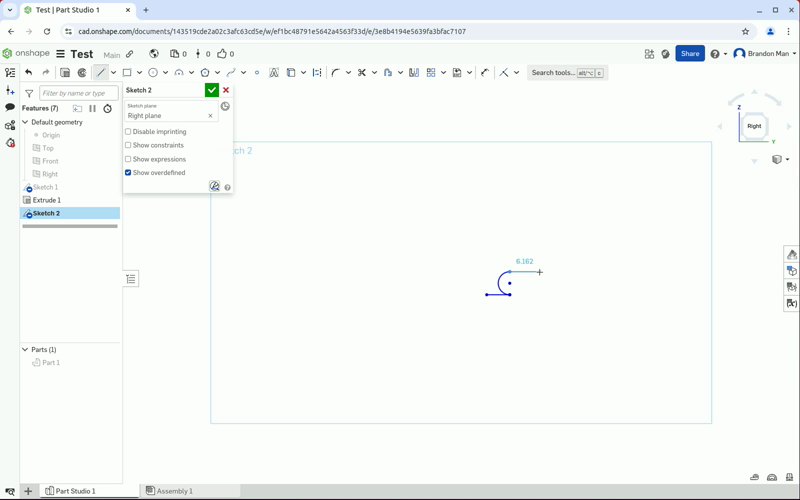
mouse_move(486, 271)
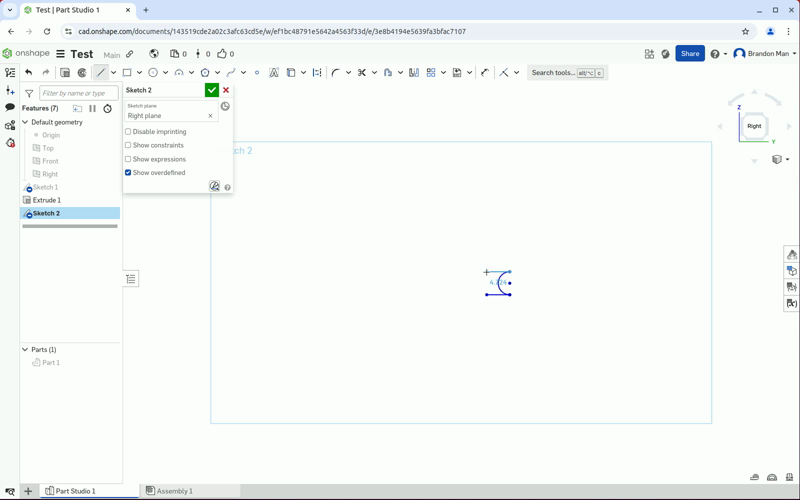
click(486, 271)
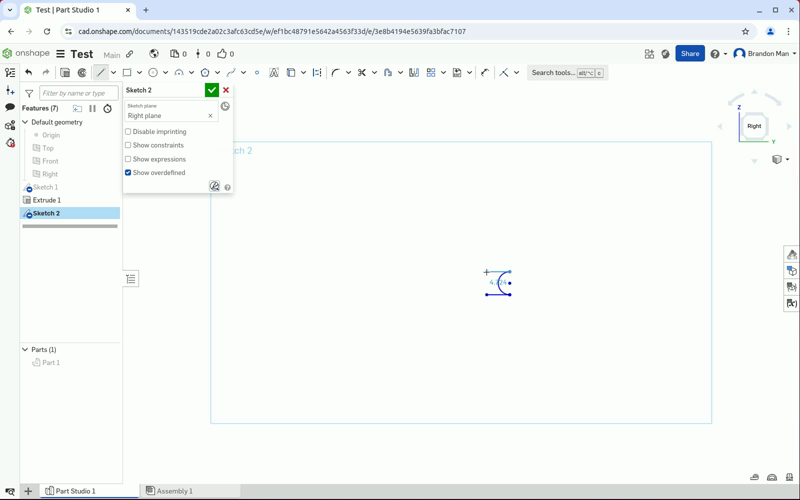
key_up(shift)
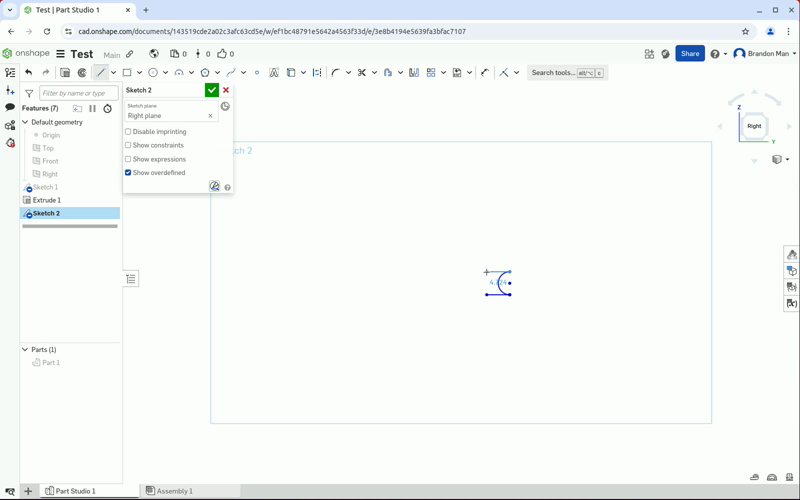
mouse_move(516, 271)
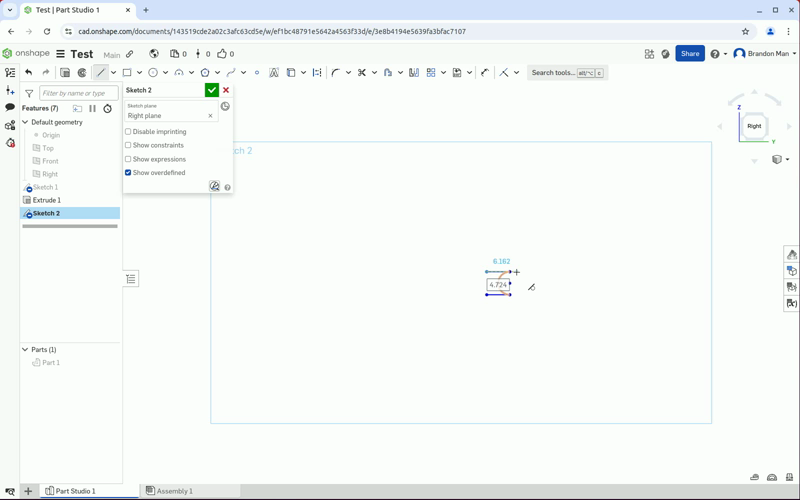
key_down(shift)
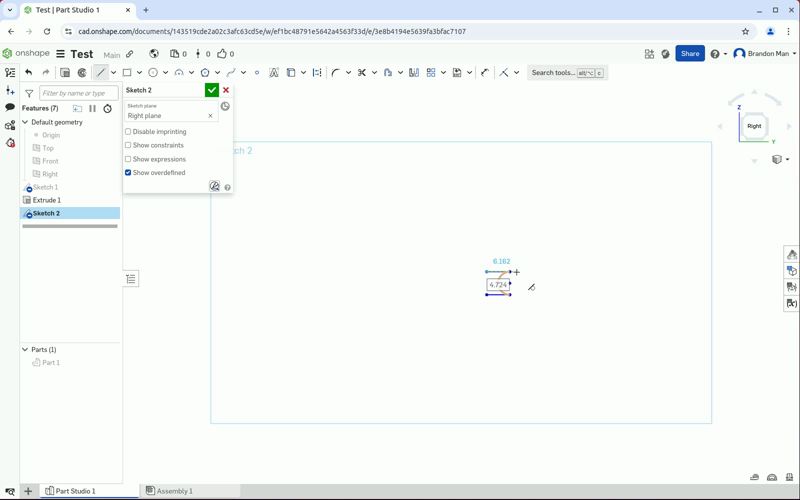
mouse_move(486, 294)
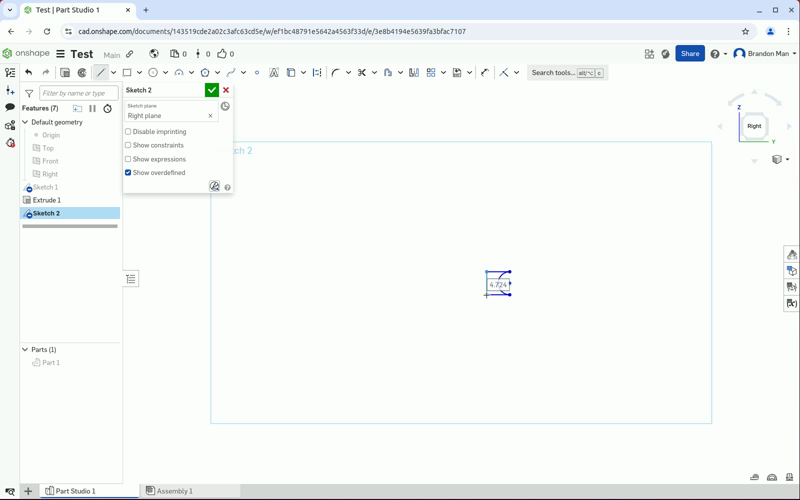
key_up(shift)
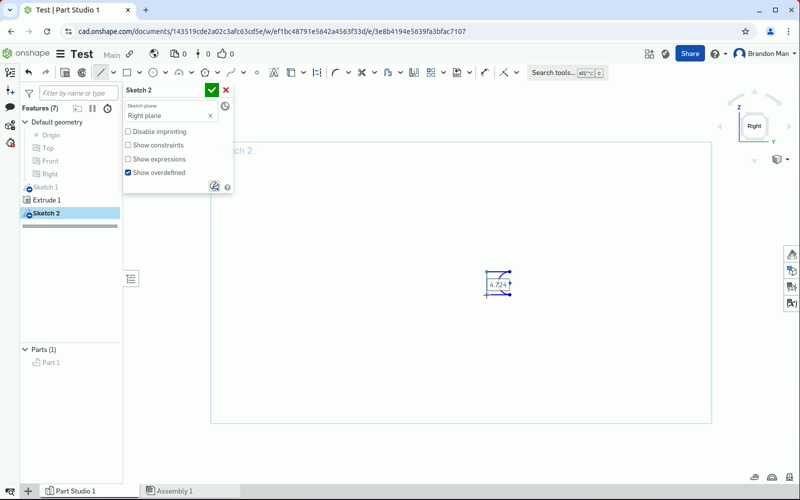
click(486, 294)
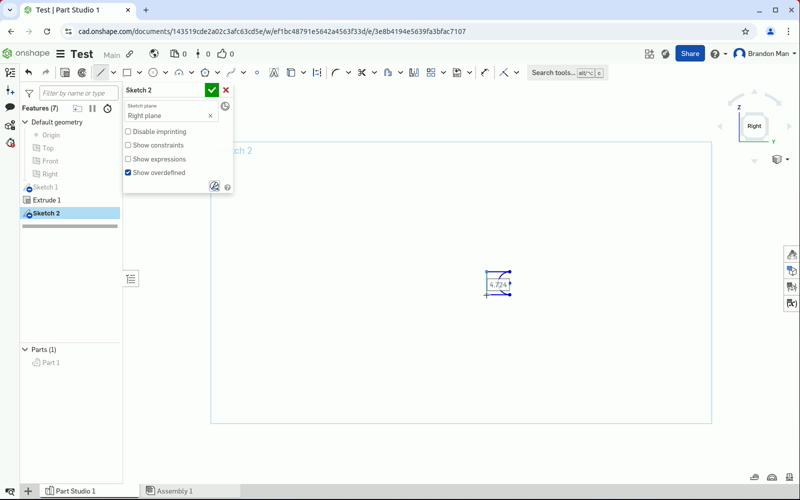
key(esc)
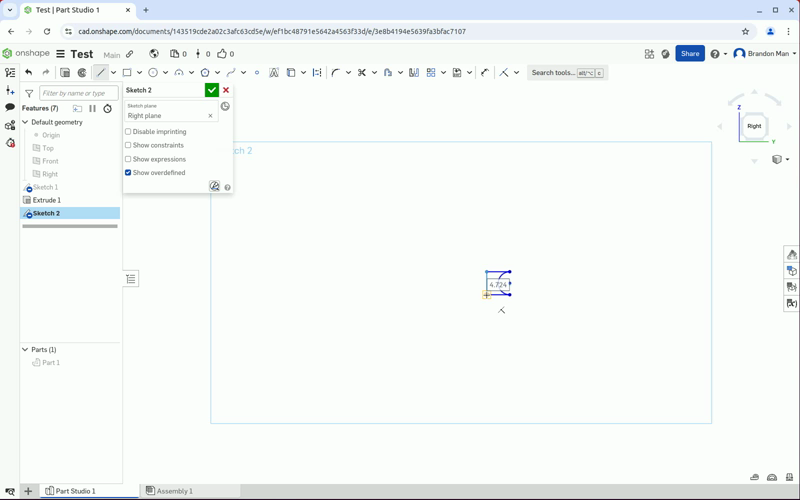
mouse_move(488, 273)
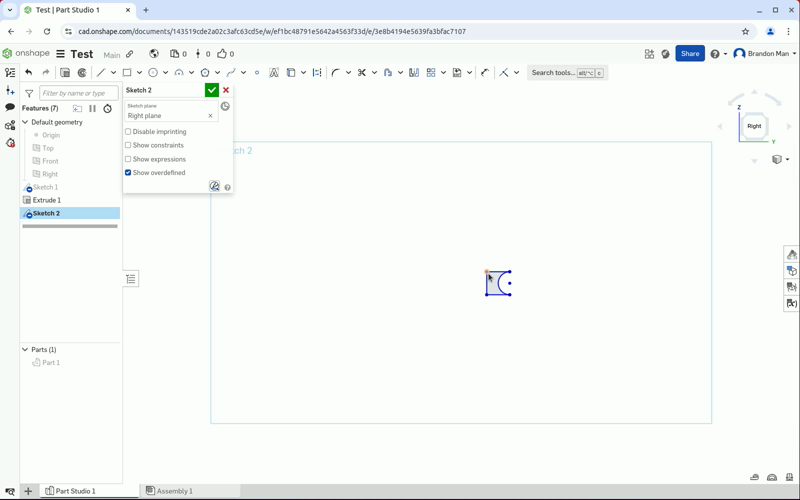
scroll(6)
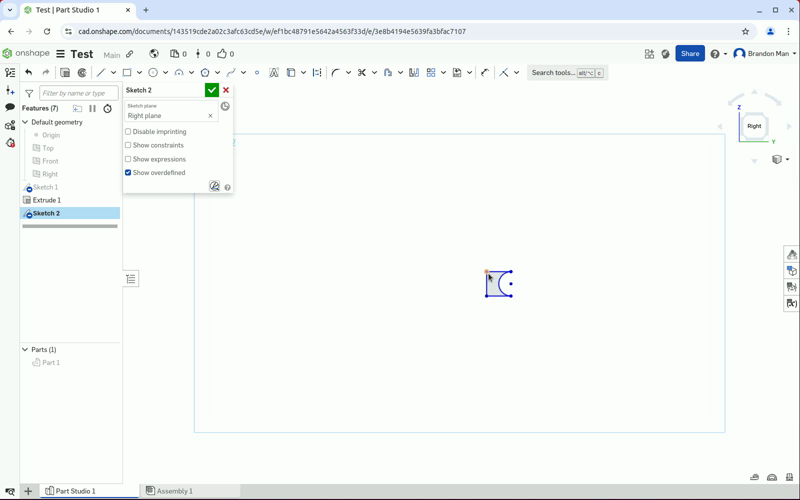
scroll(6)
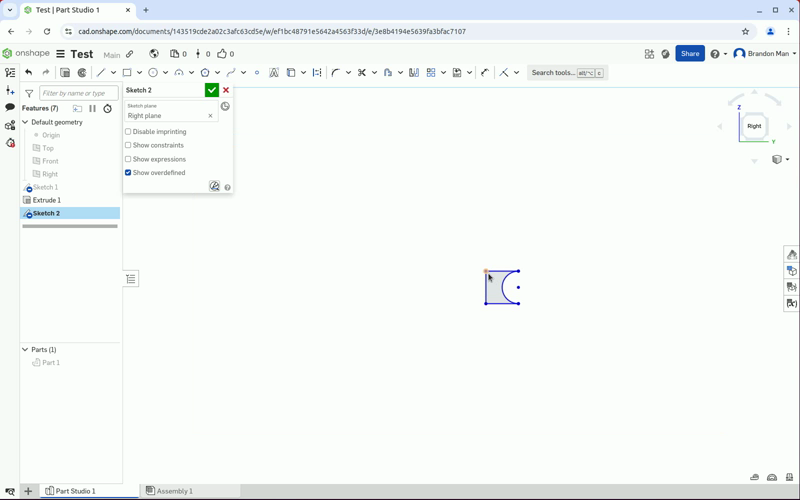
scroll(6)
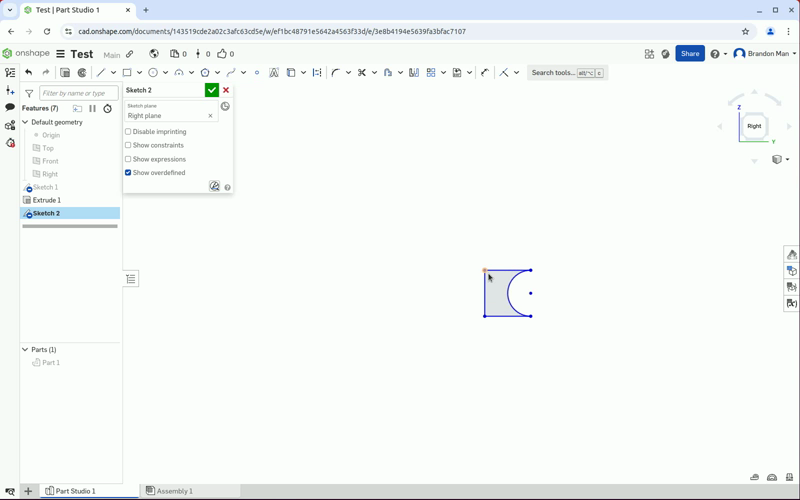
scroll(6)
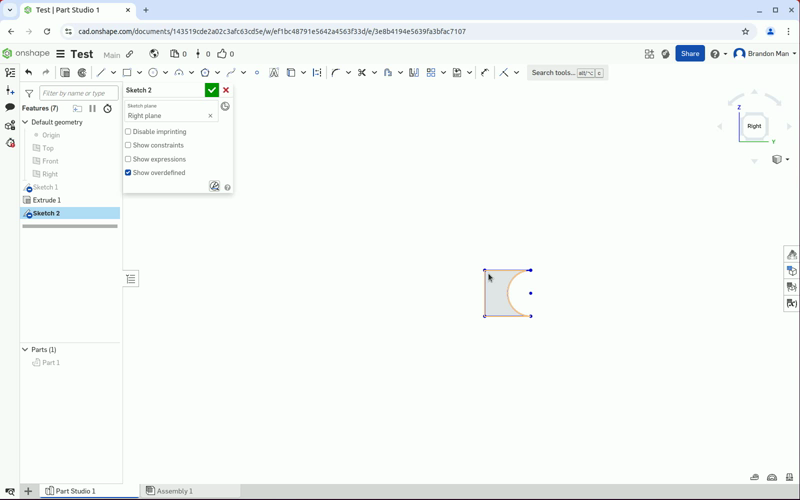
scroll(6)
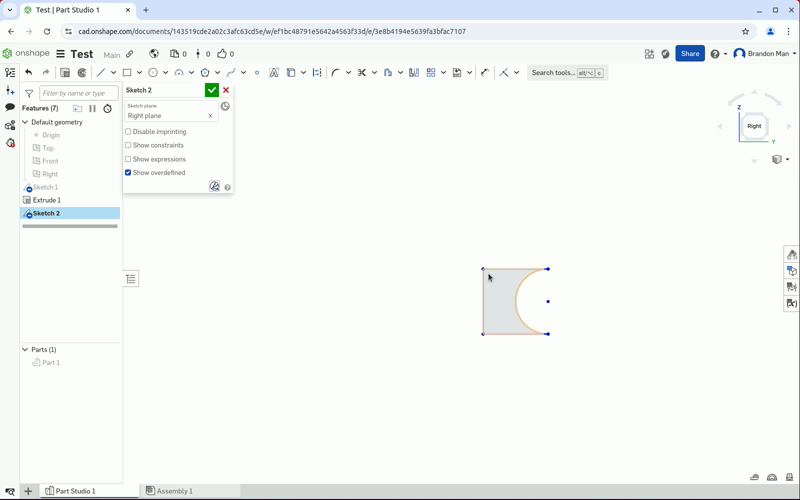
scroll(6)
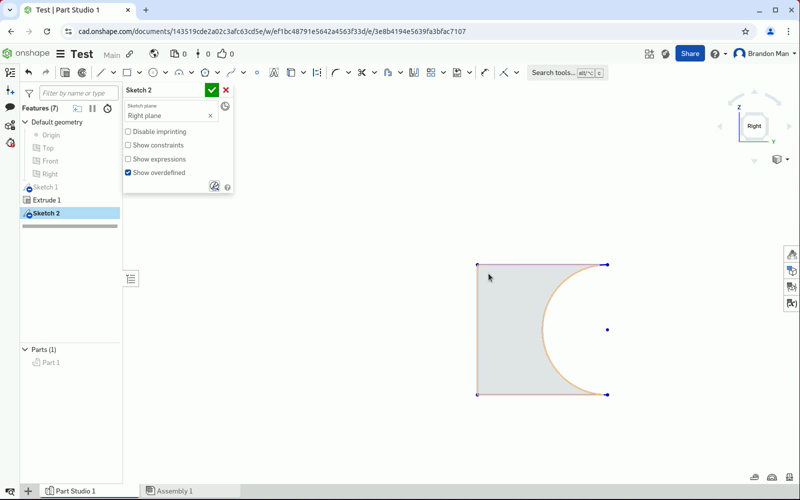
scroll(6)
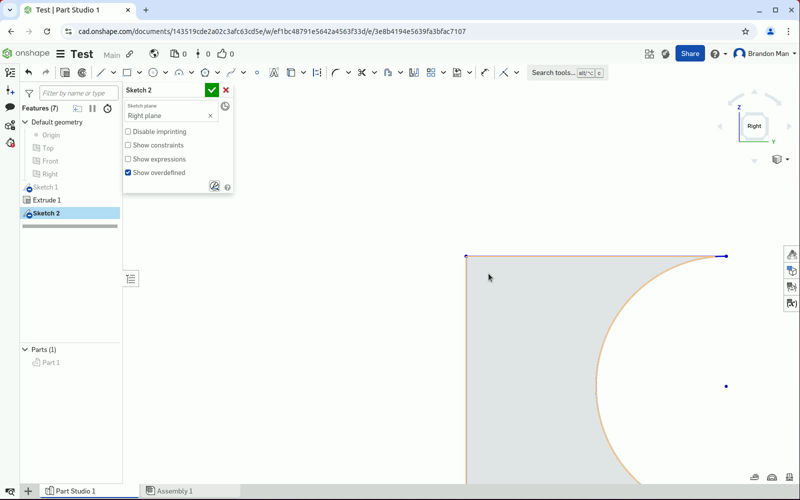
click(488, 273)
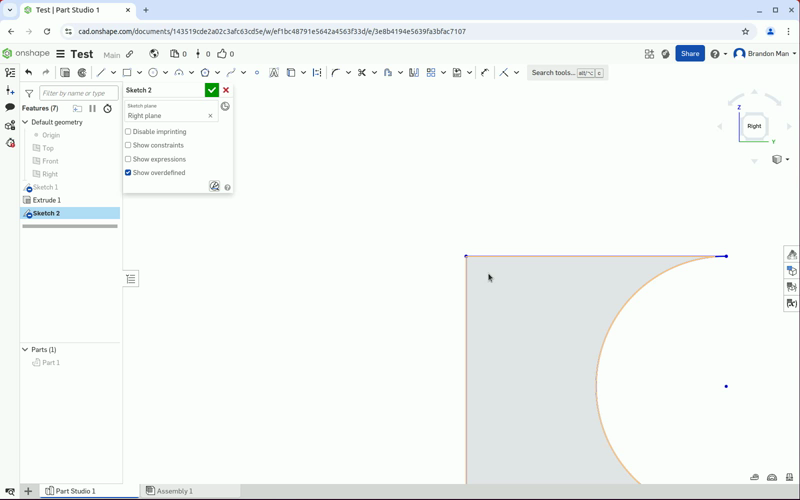
scroll(-6)
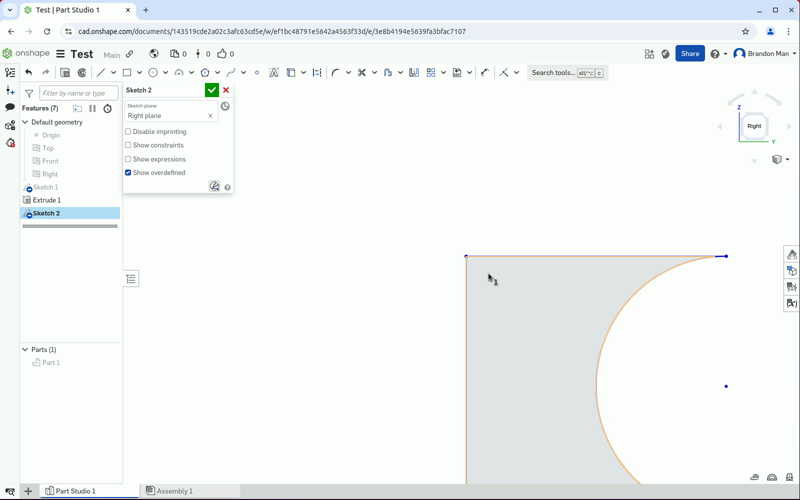
scroll(-6)
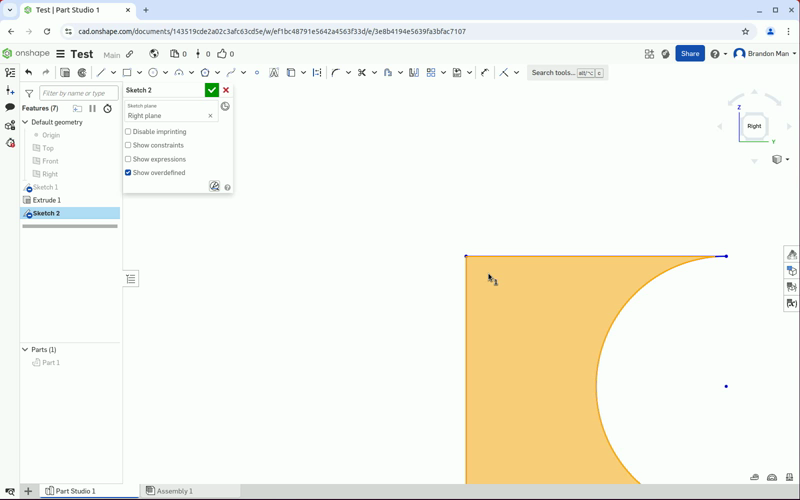
scroll(-6)
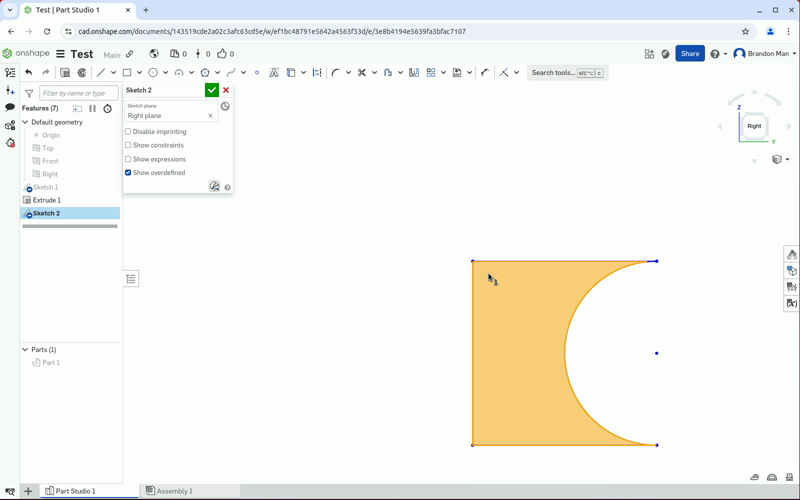
scroll(-6)
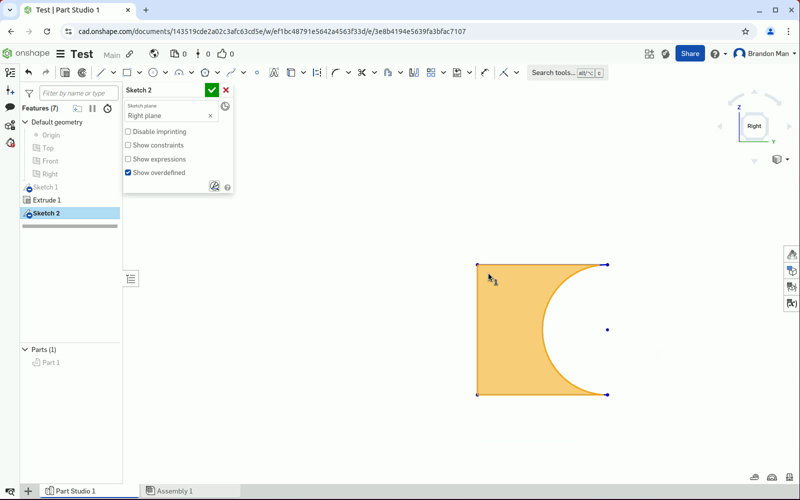
scroll(-6)
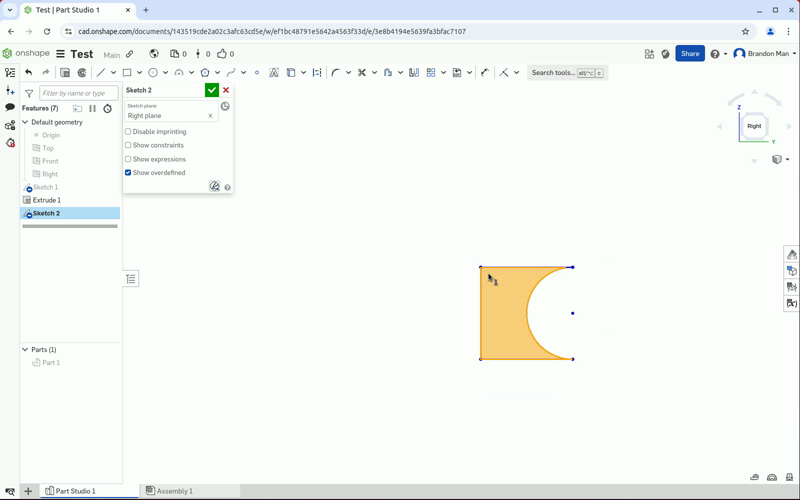
scroll(-6)
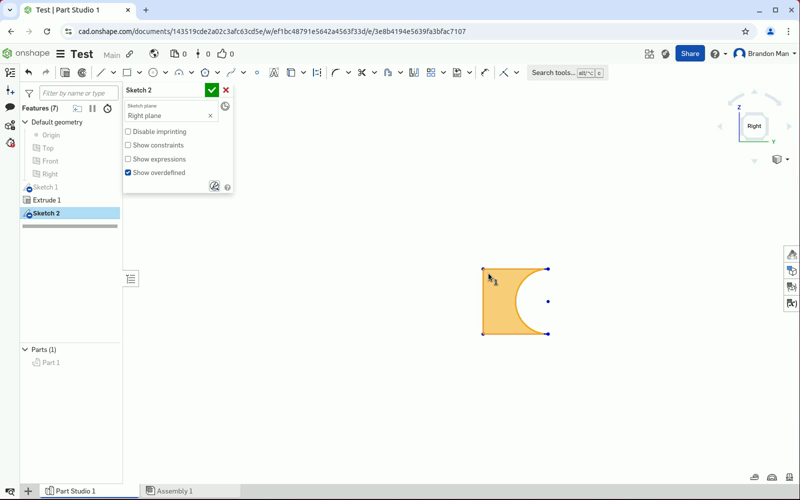
scroll(-6)
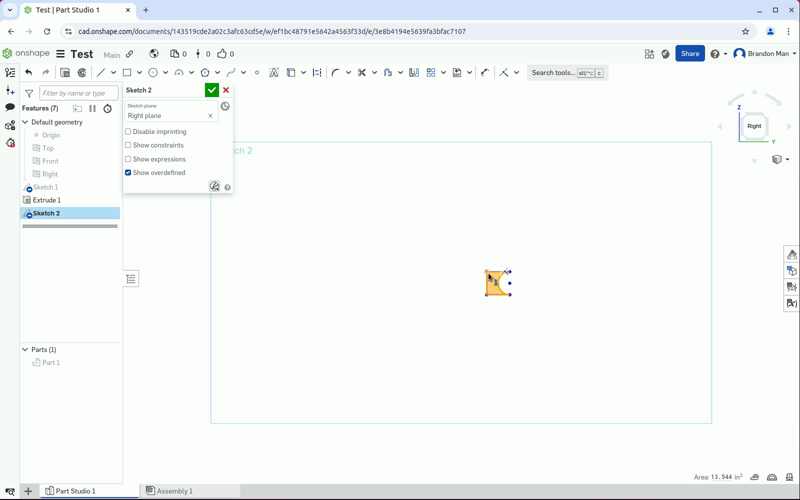
mouse_move(73, 352)
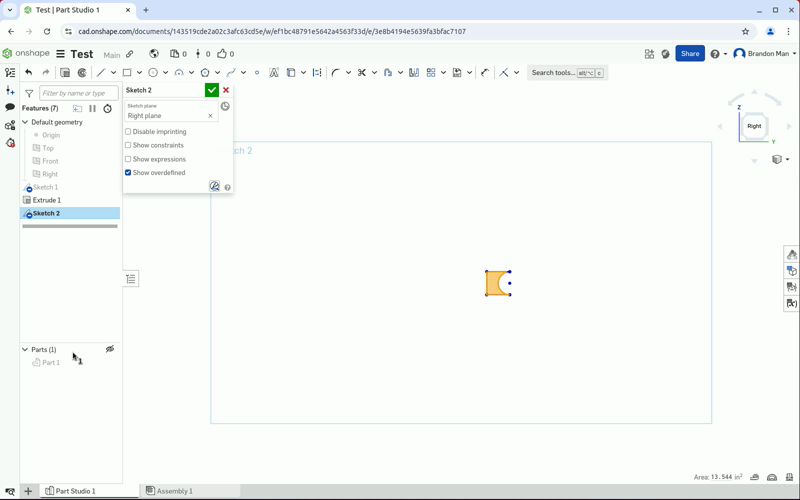
key(shift+y)
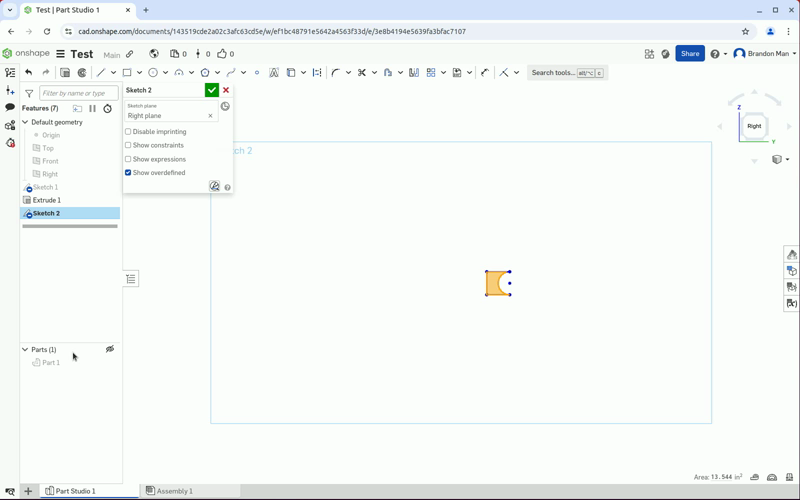
key(shift+e)
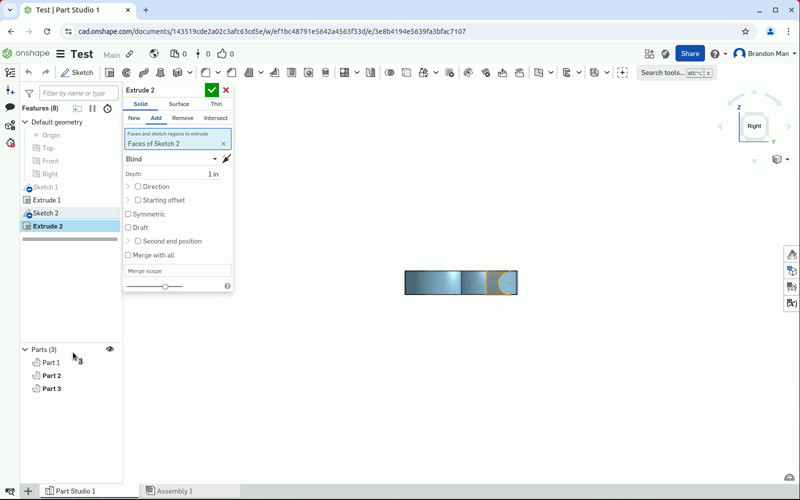
mouse_move(143, 106)
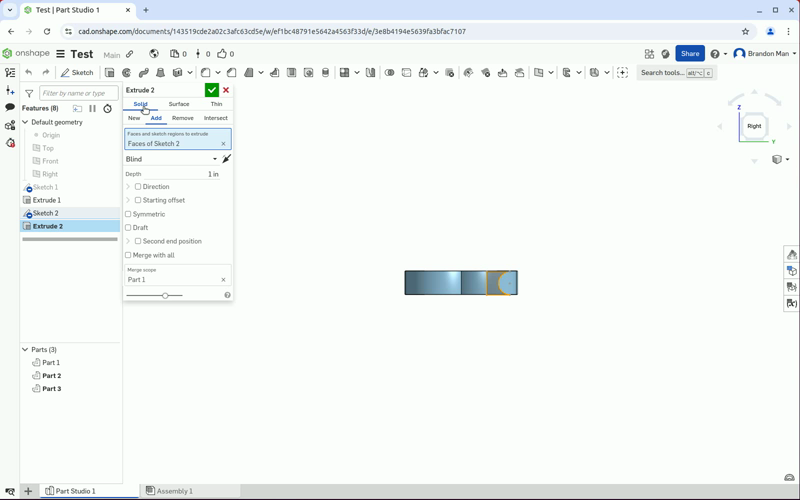
click(143, 106)
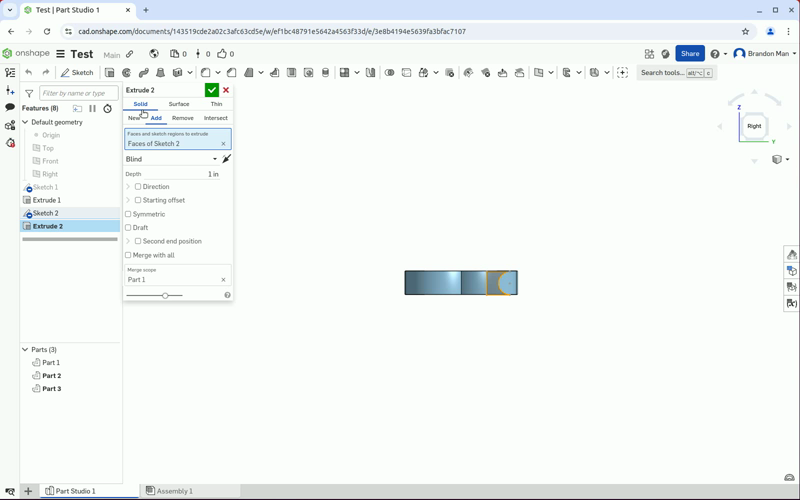
mouse_move(137, 120)
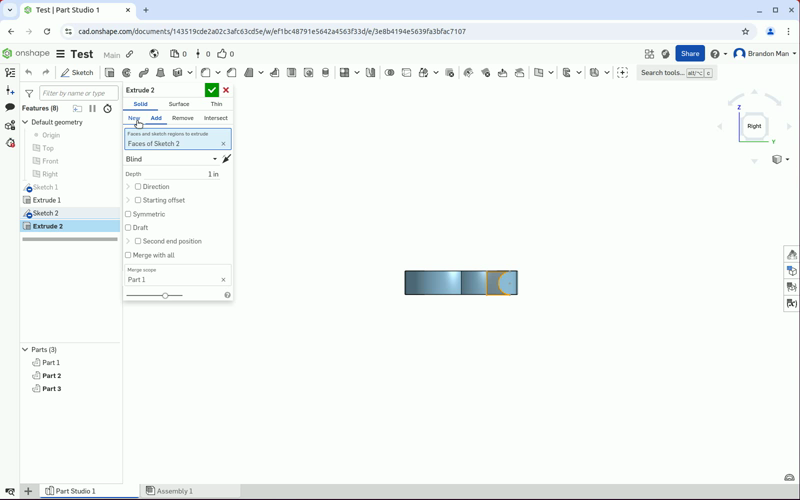
click(137, 120)
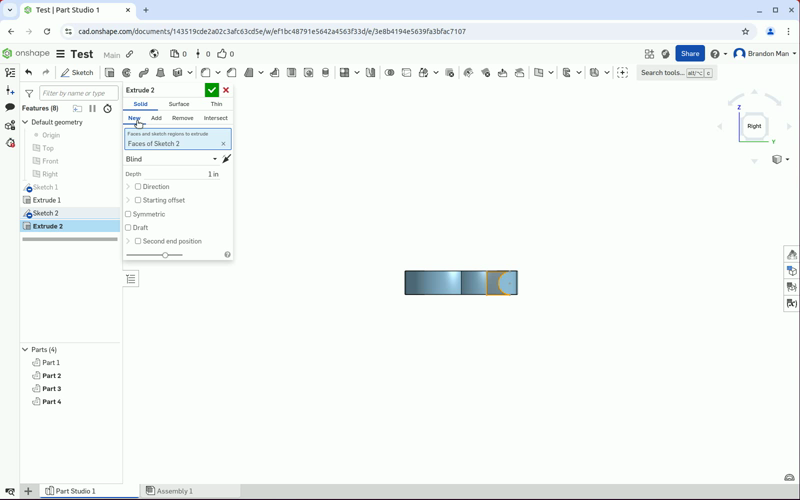
key(tab, 4)
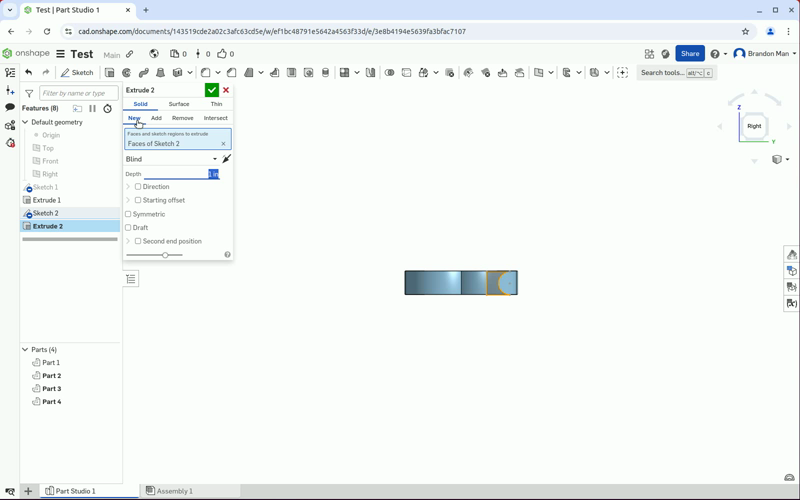
text(1.685)
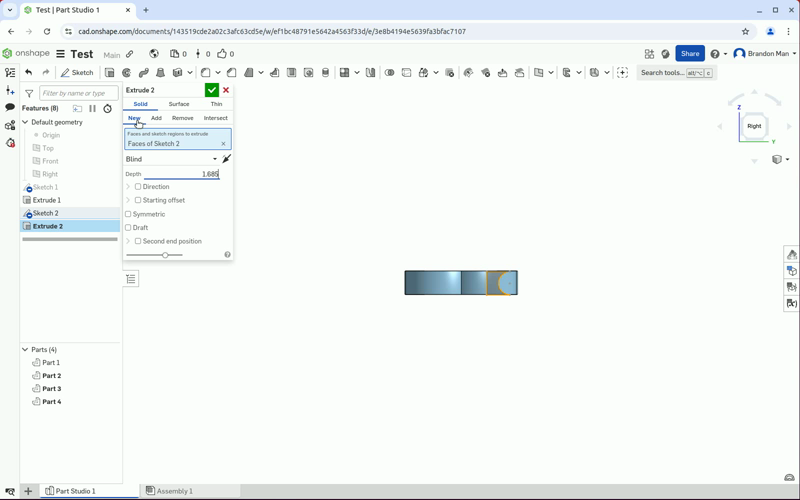
key(tab, 3)
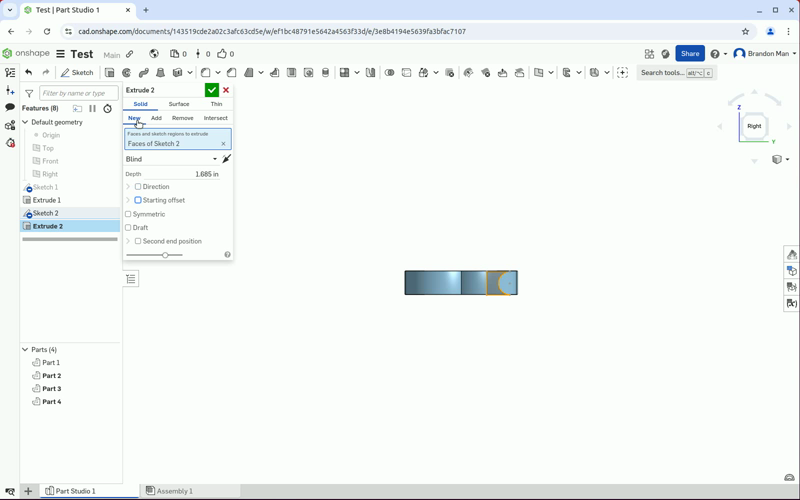
key(tab, 2)
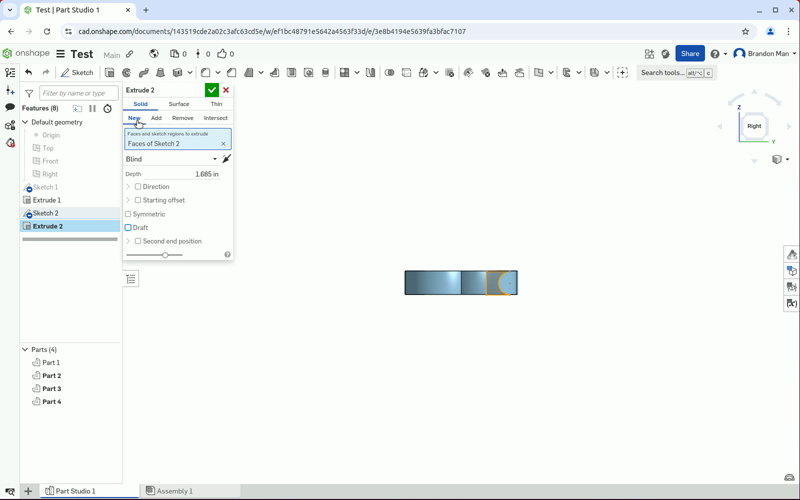
key(space)
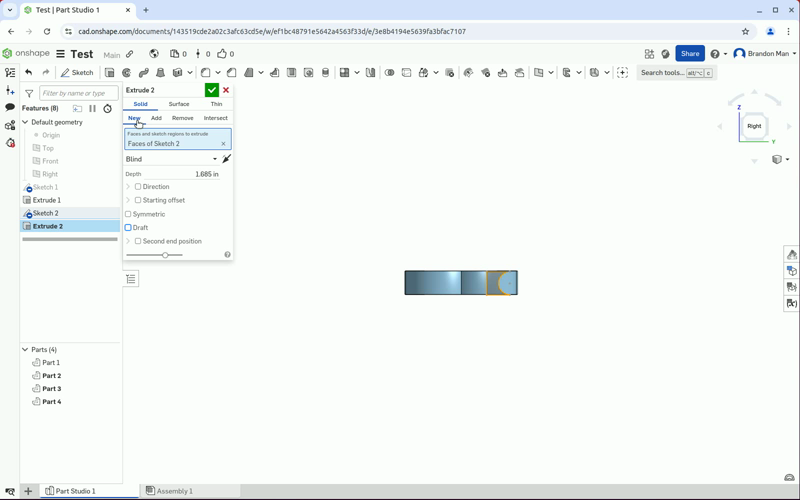
key(tab, 3)
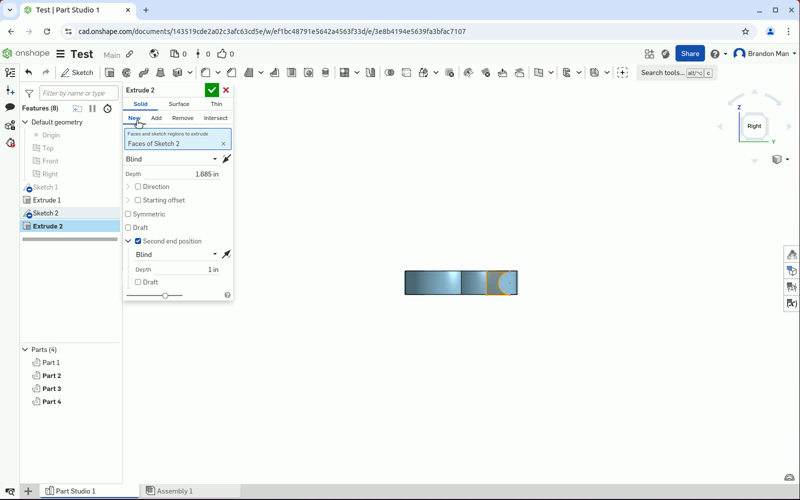
text(1.685)
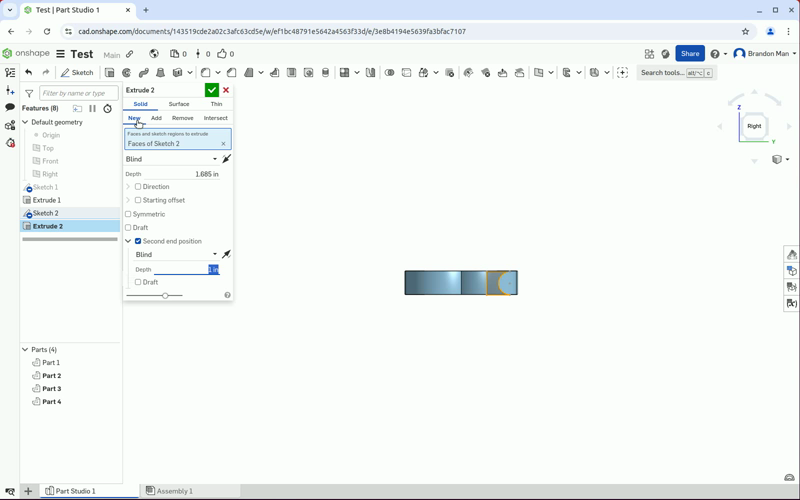
key(enter)
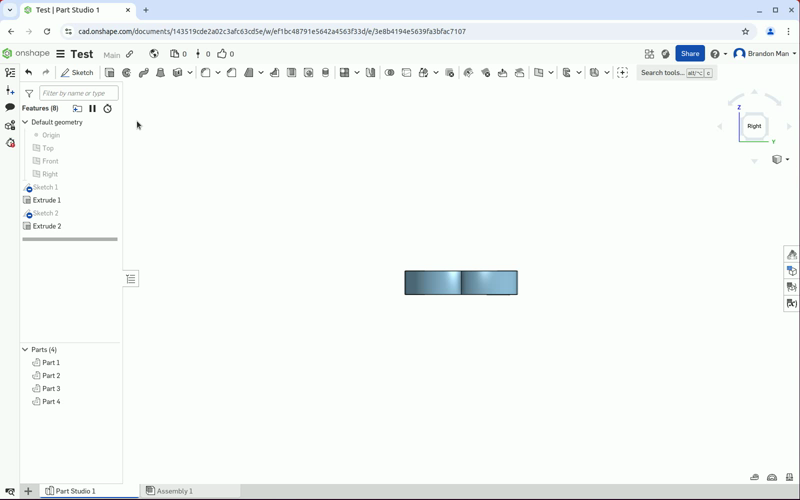
key(shift+h)
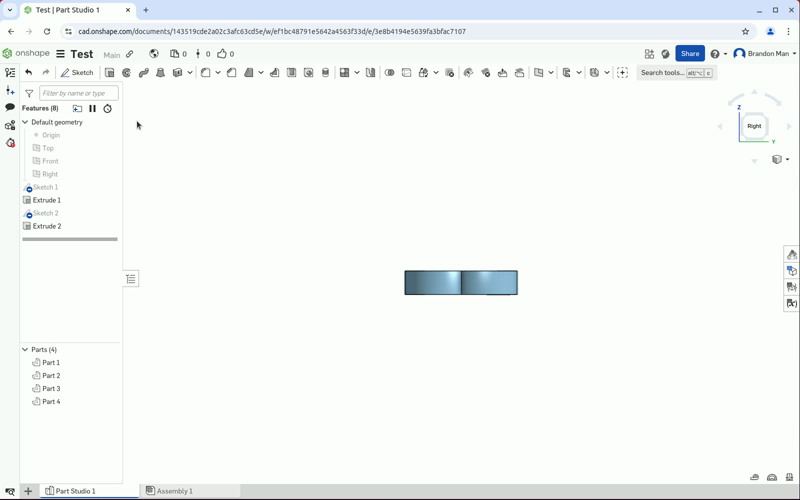
key(shift+h)
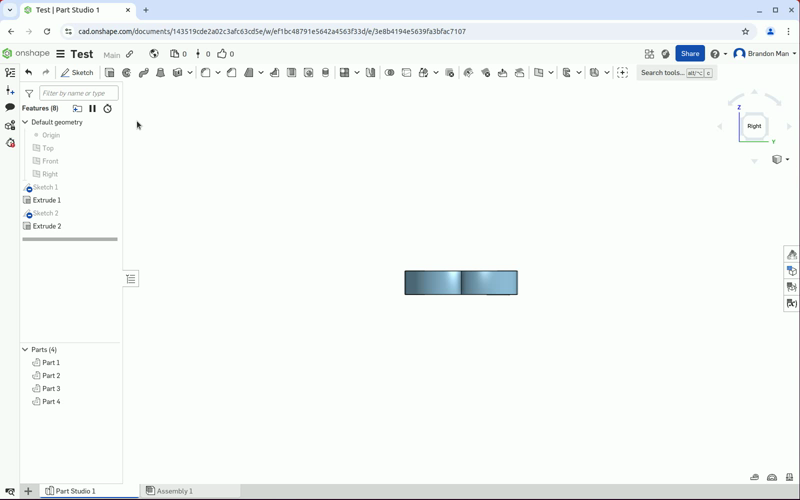
mouse_move(73, 189)
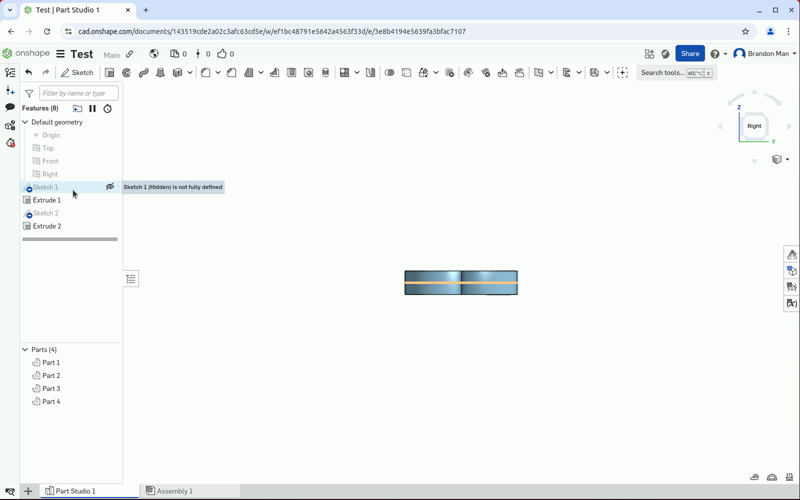
click(73, 189)
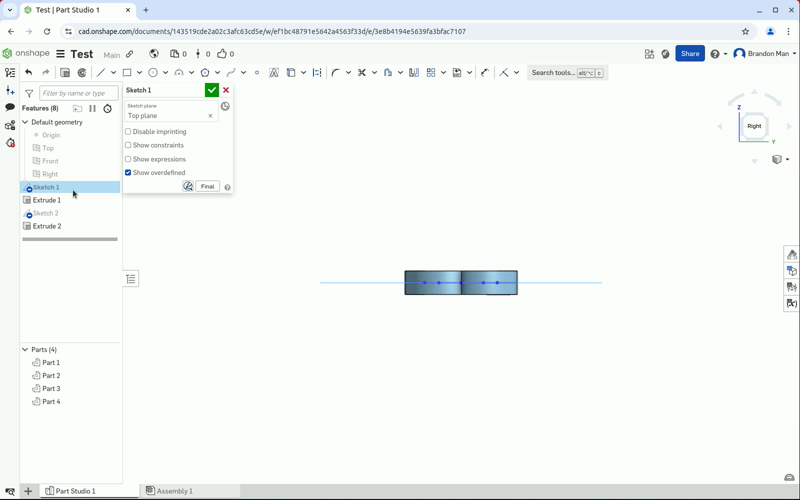
mouse_move(229, 92)
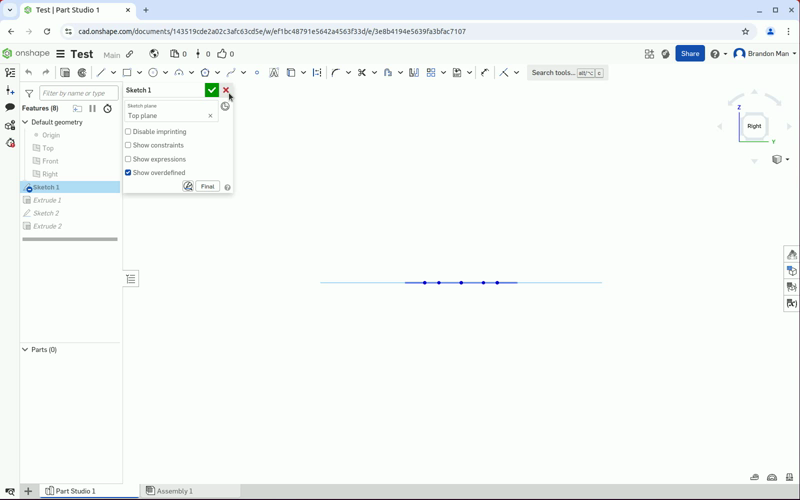
click(229, 92)
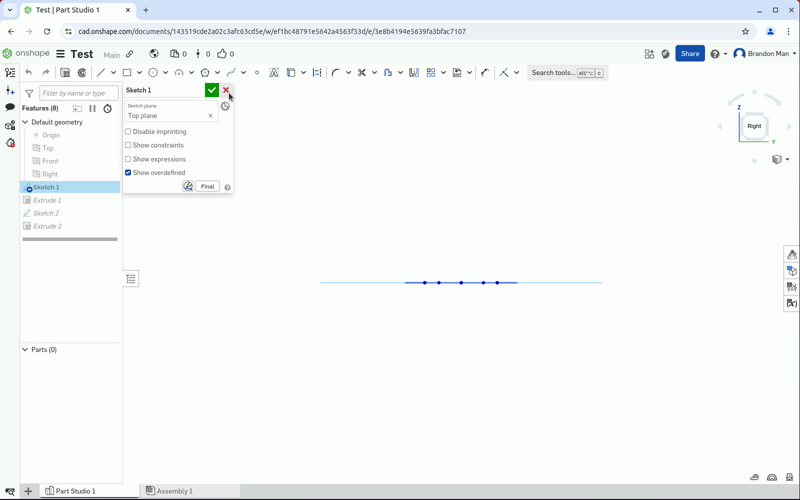
key(shift+s)
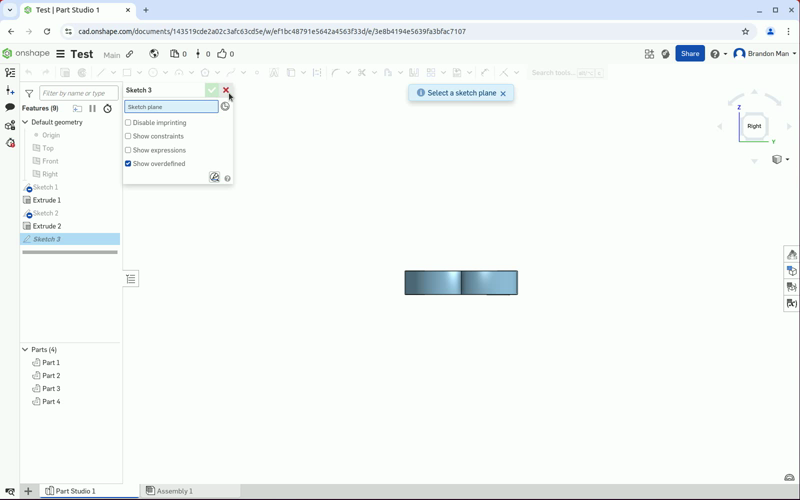
mouse_move(73, 176)
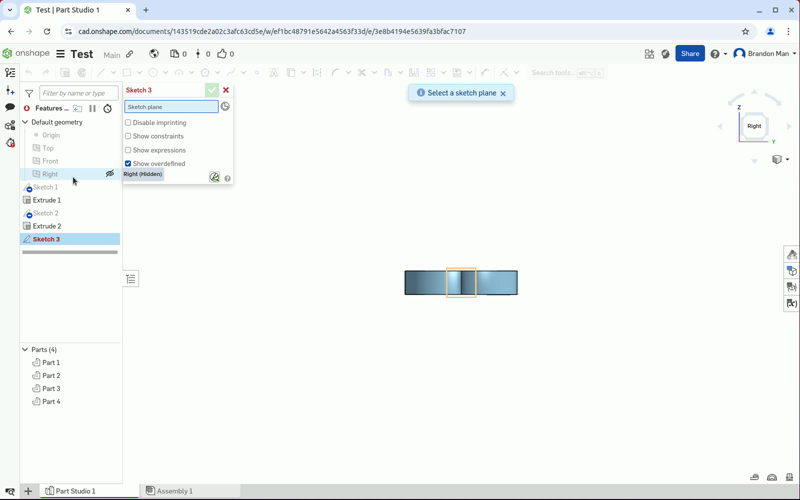
click(73, 176)
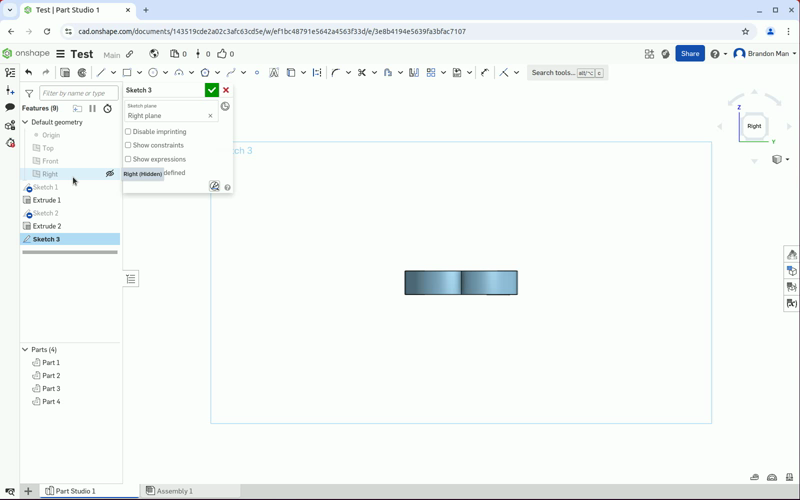
mouse_move(73, 352)
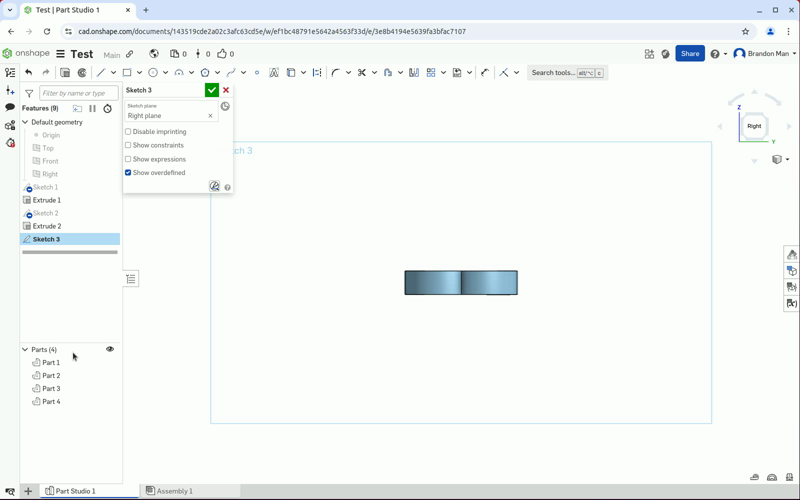
key(y)
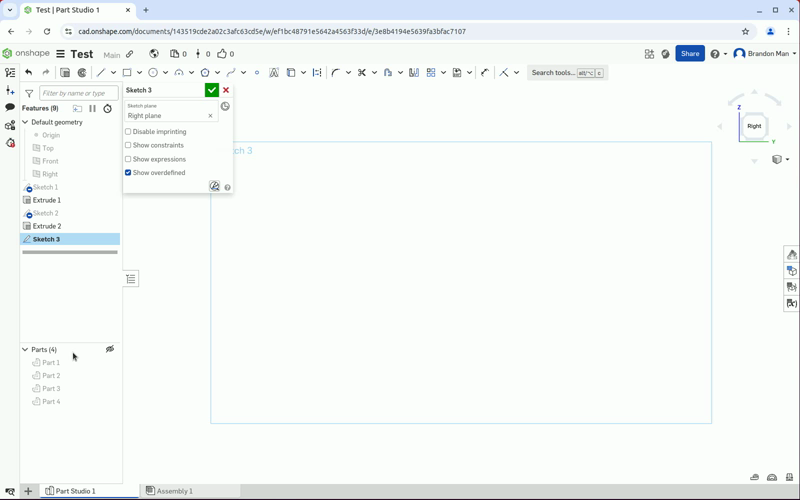
key(c)
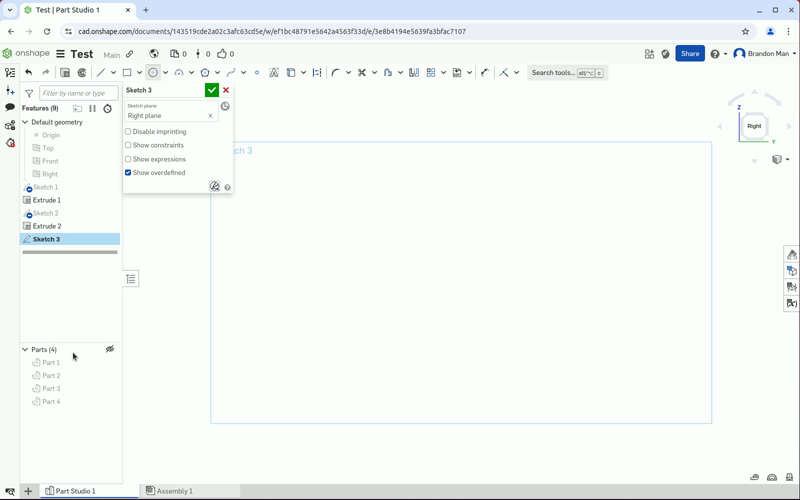
key_down(shift)
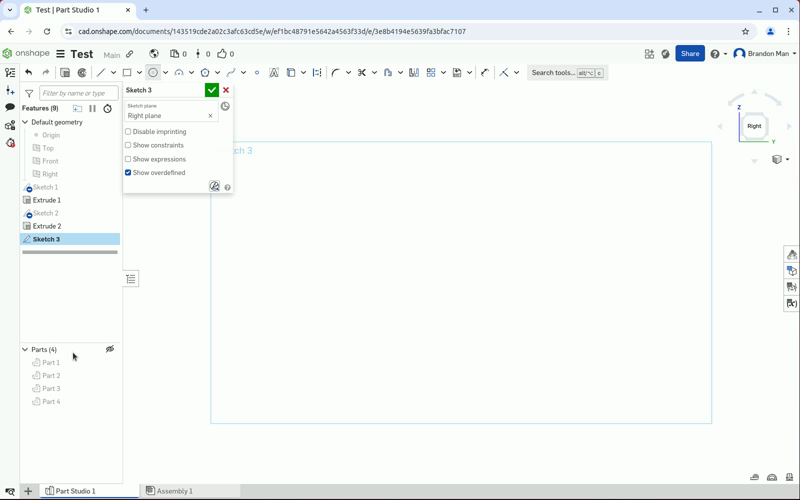
mouse_move(510, 282)
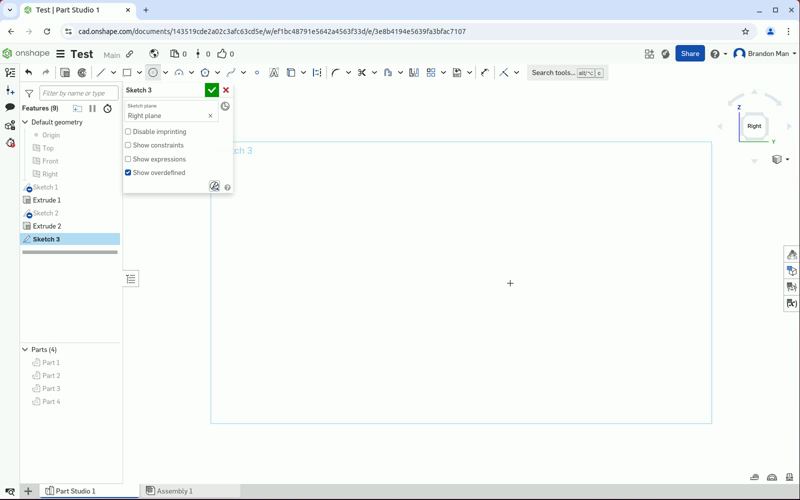
click(510, 282)
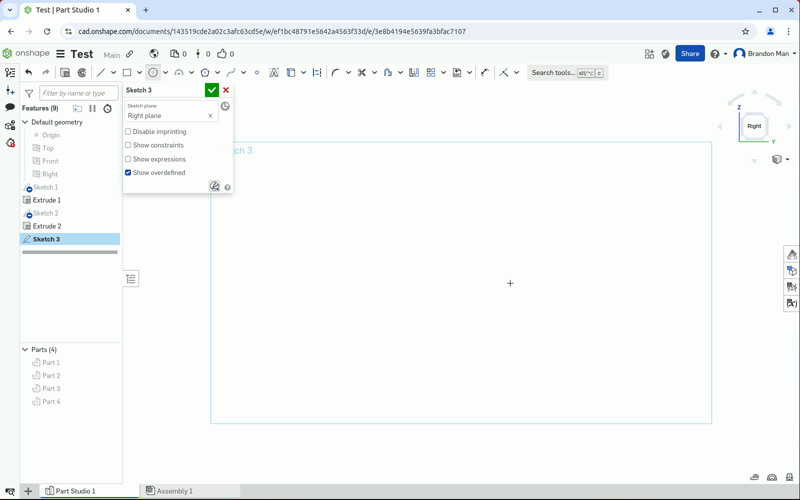
key_up(shift)
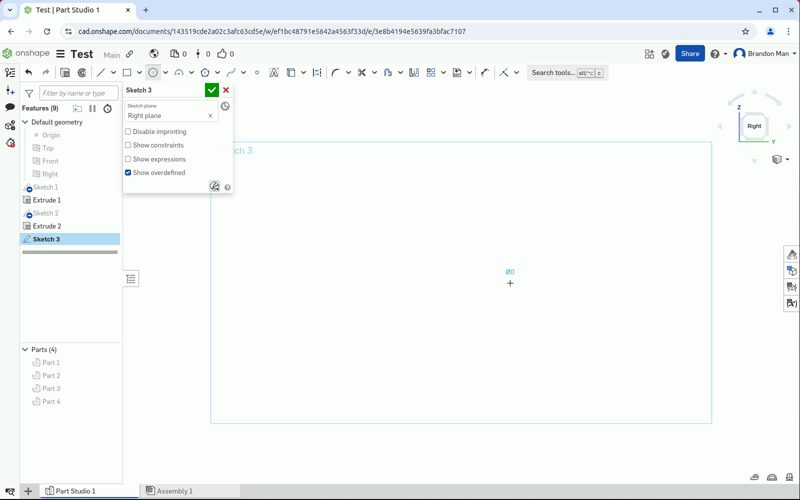
mouse_move(521, 282)
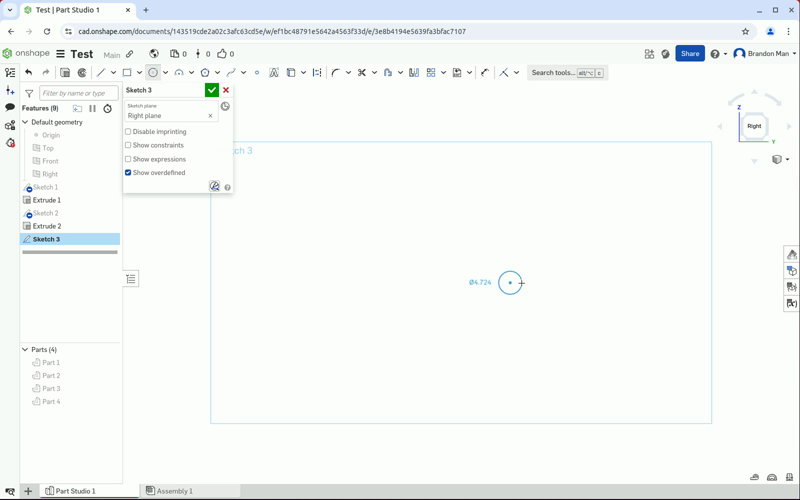
click(521, 282)
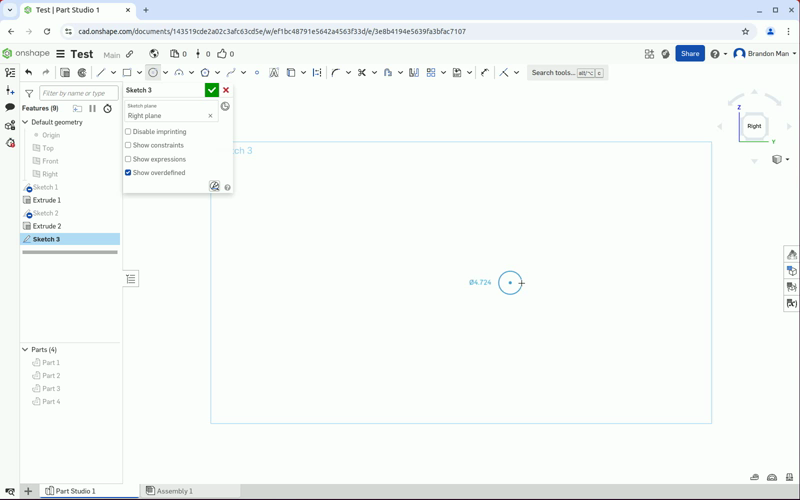
key(esc)
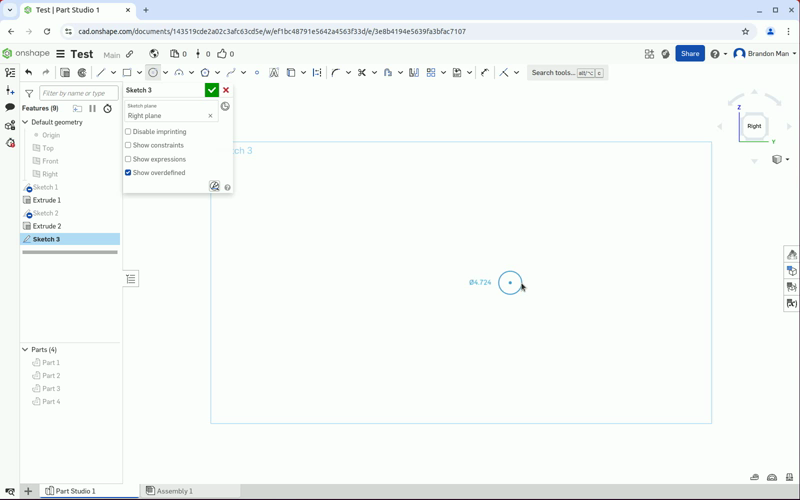
key(c)
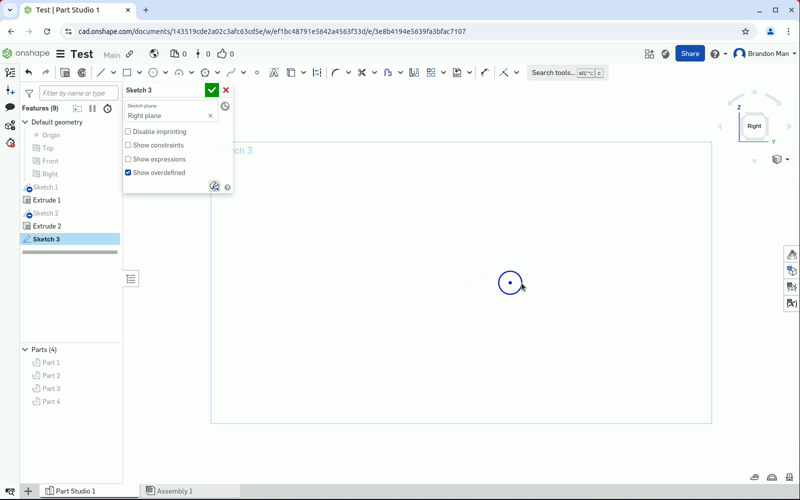
key_down(shift)
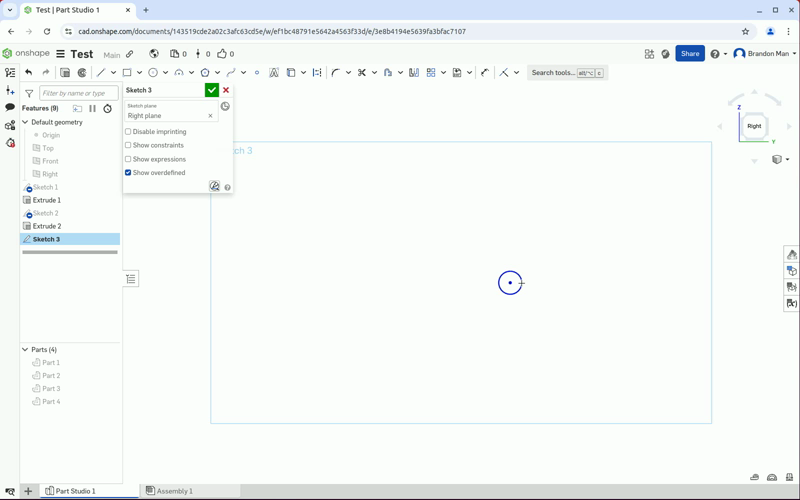
mouse_move(510, 282)
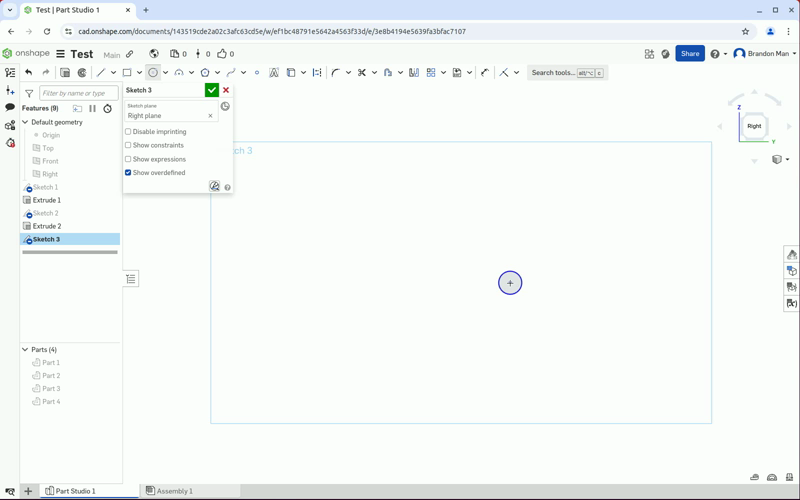
click(510, 282)
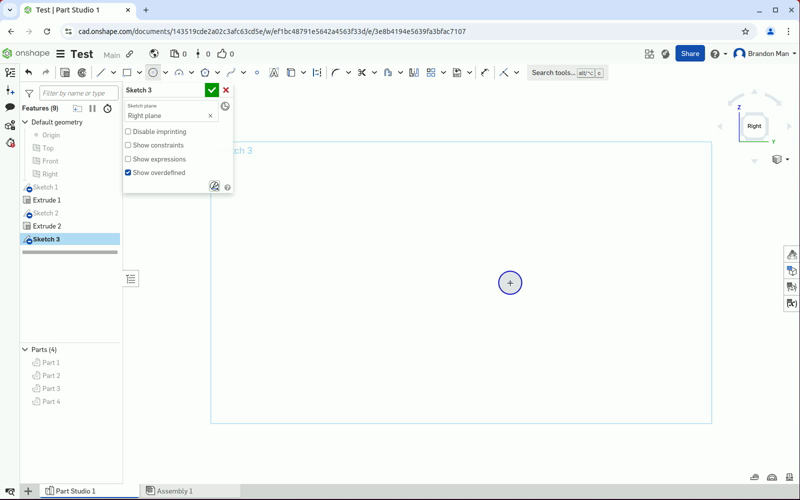
key_up(shift)
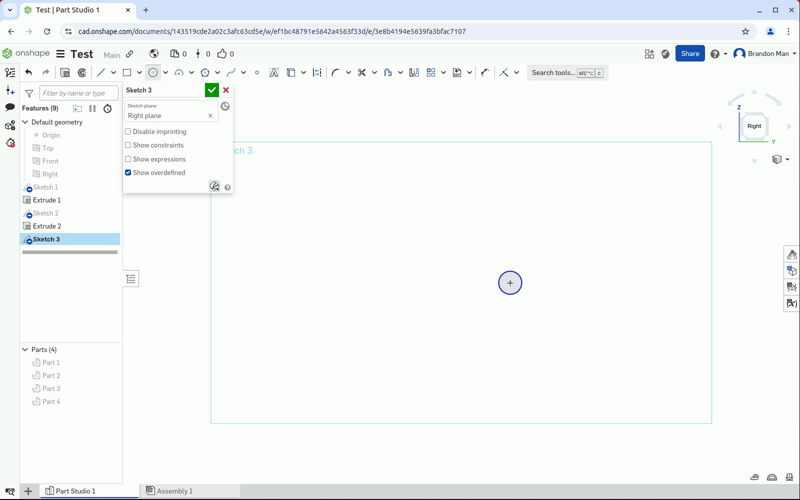
mouse_move(517, 282)
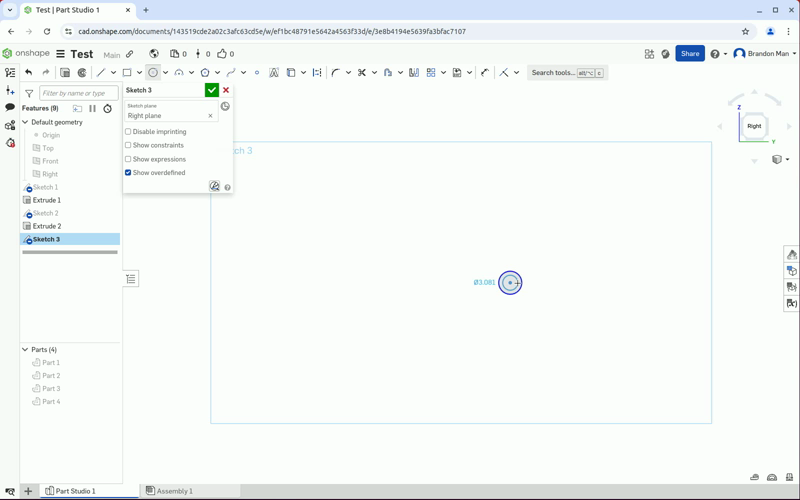
scroll(6)
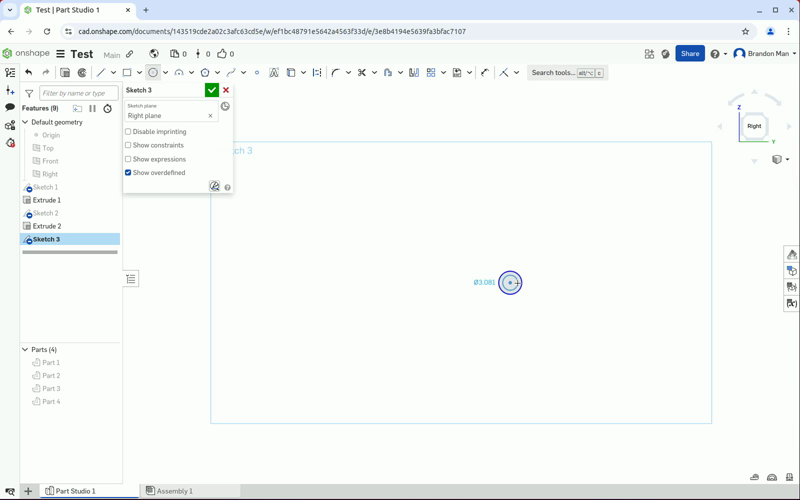
scroll(6)
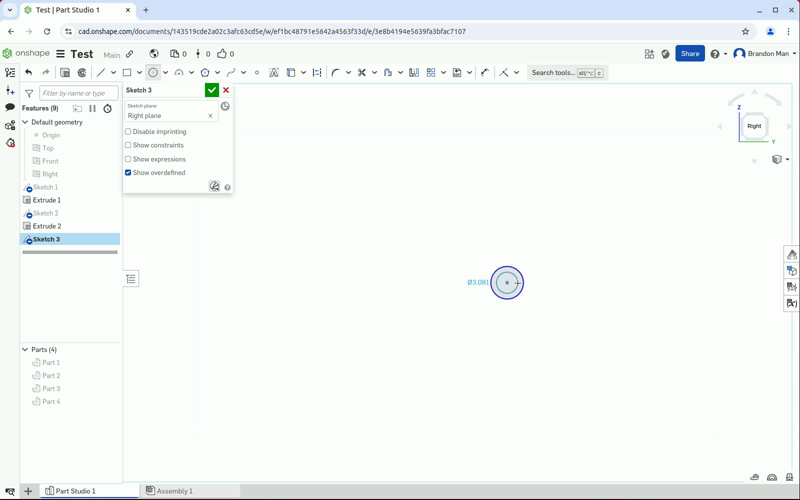
scroll(6)
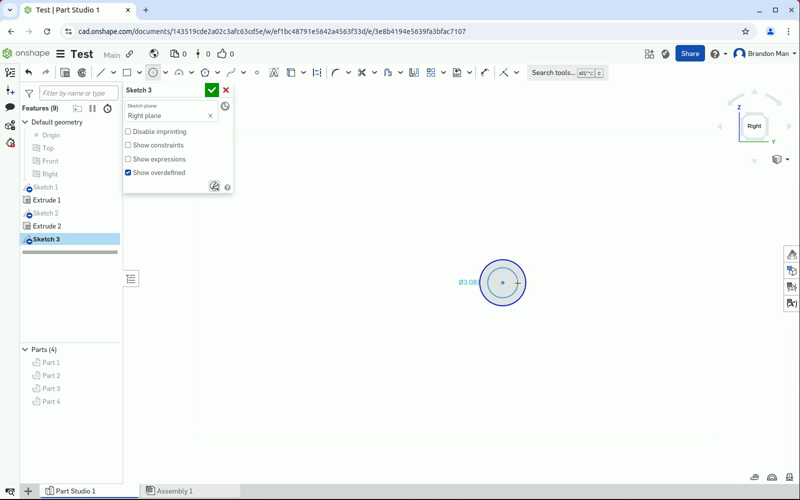
scroll(6)
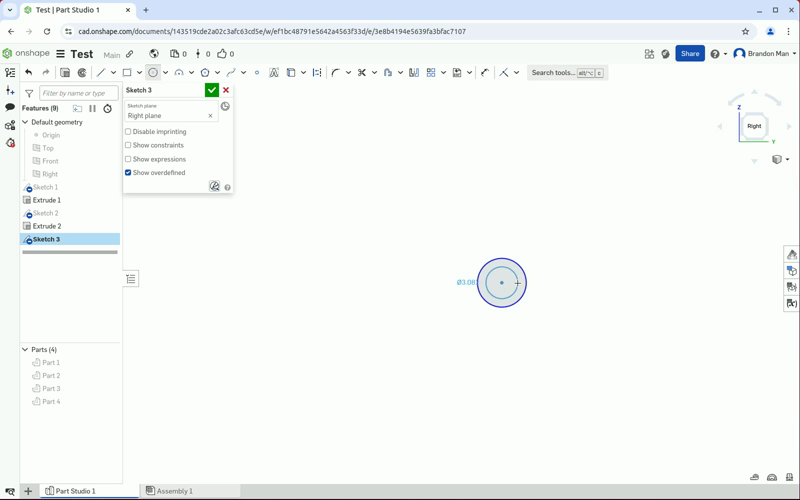
scroll(6)
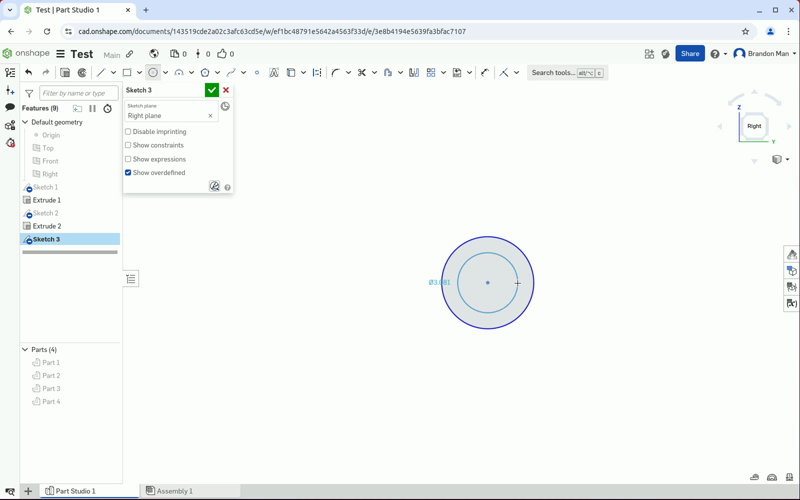
scroll(6)
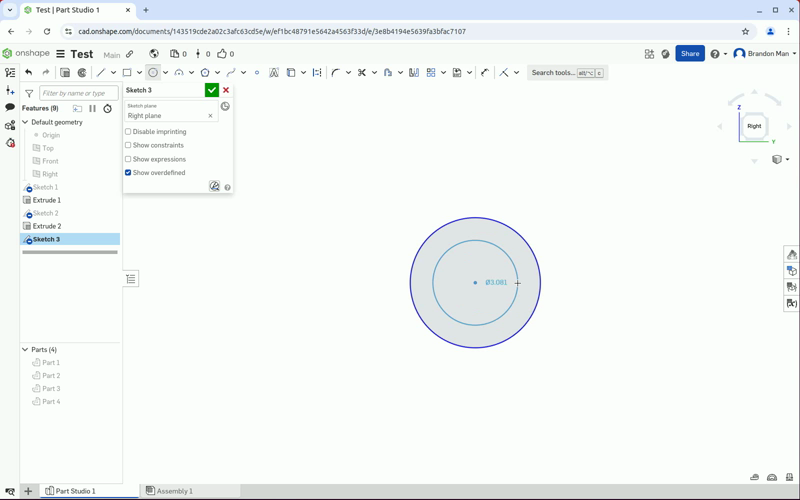
scroll(6)
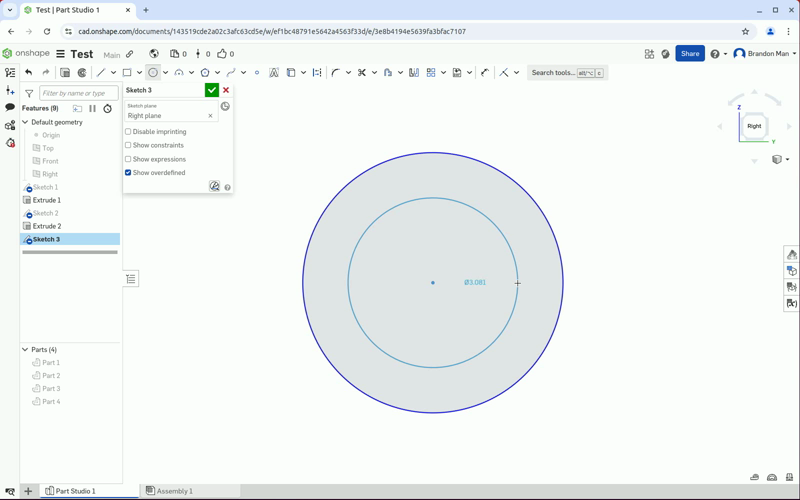
click(517, 282)
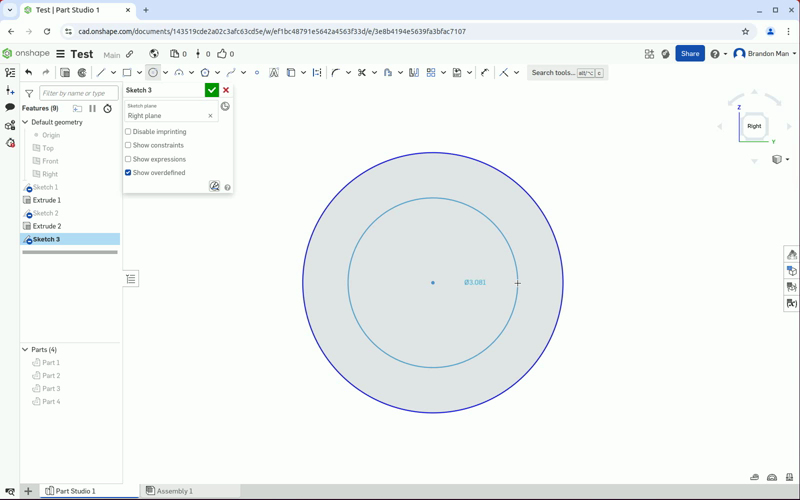
scroll(-6)
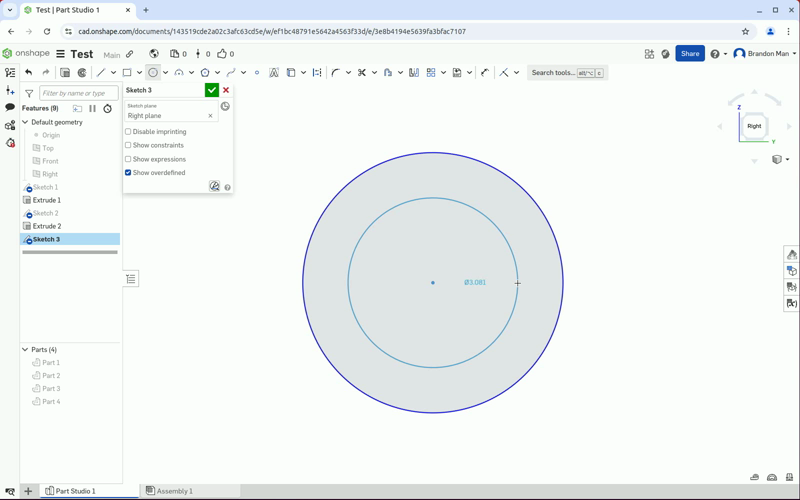
scroll(-6)
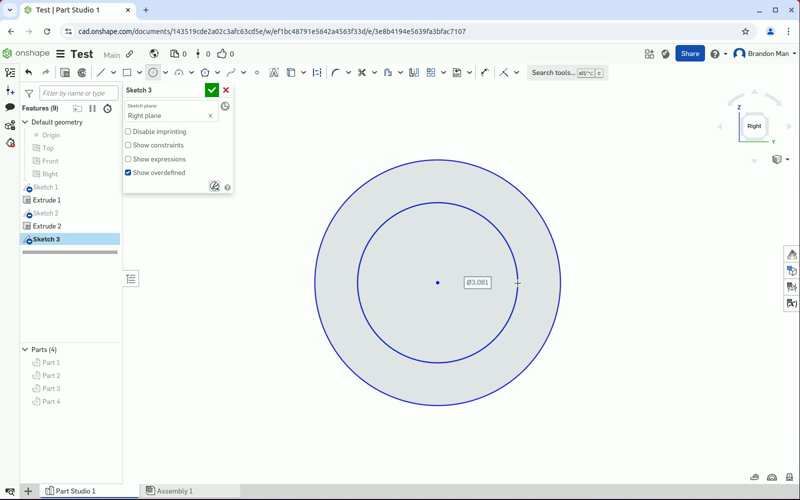
scroll(-6)
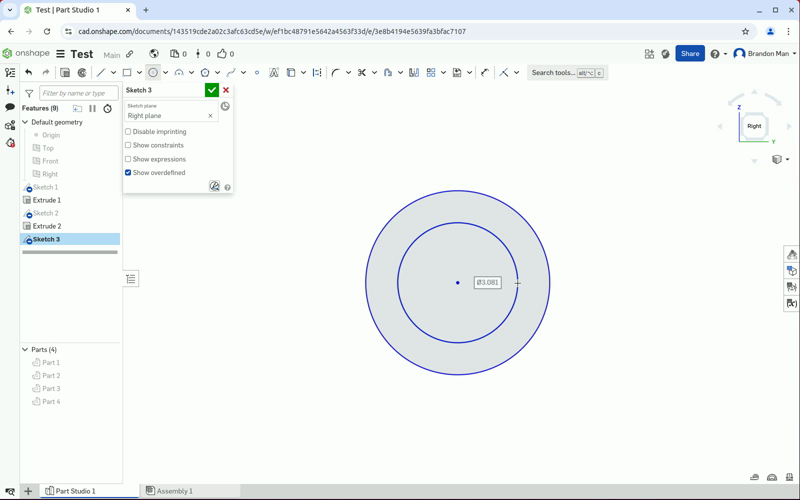
scroll(-6)
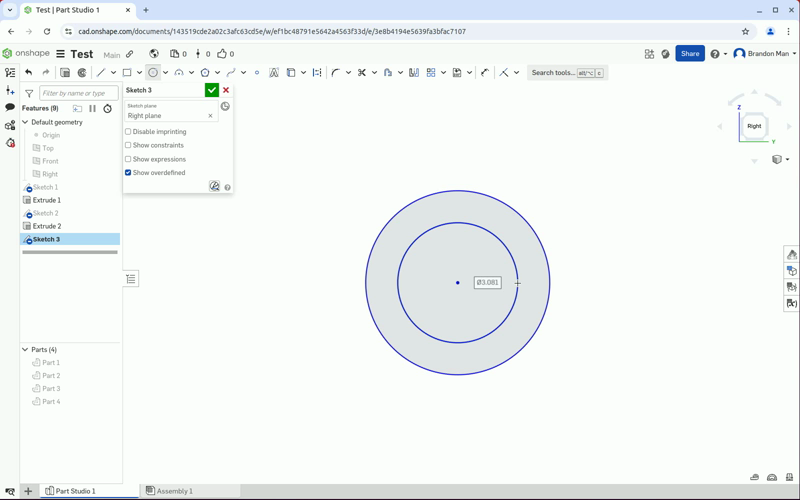
scroll(-6)
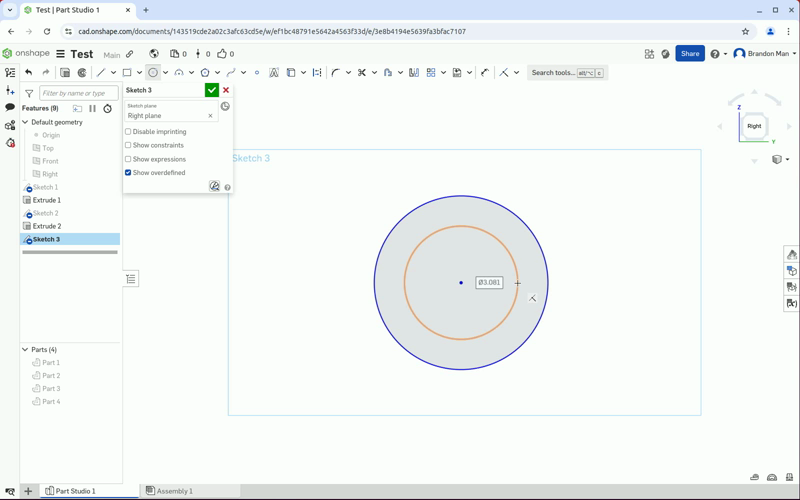
scroll(-6)
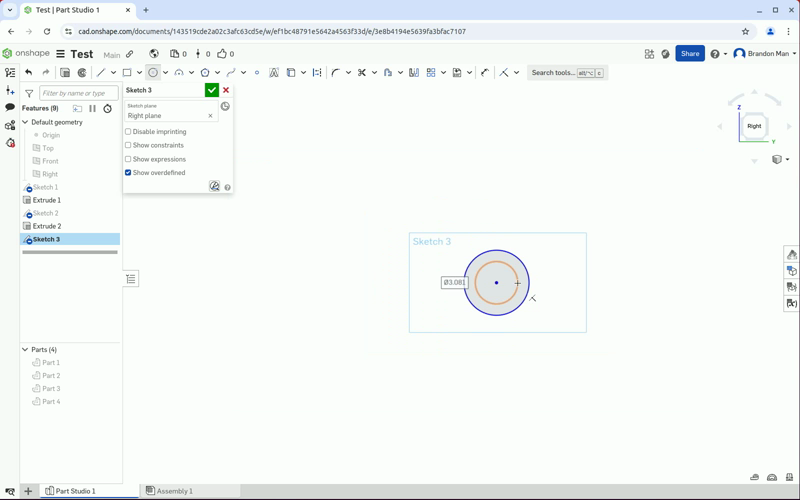
scroll(-6)
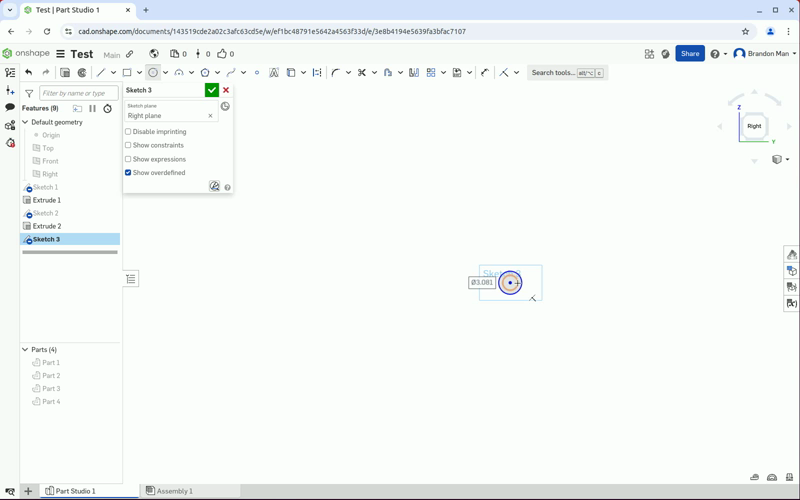
key(esc)
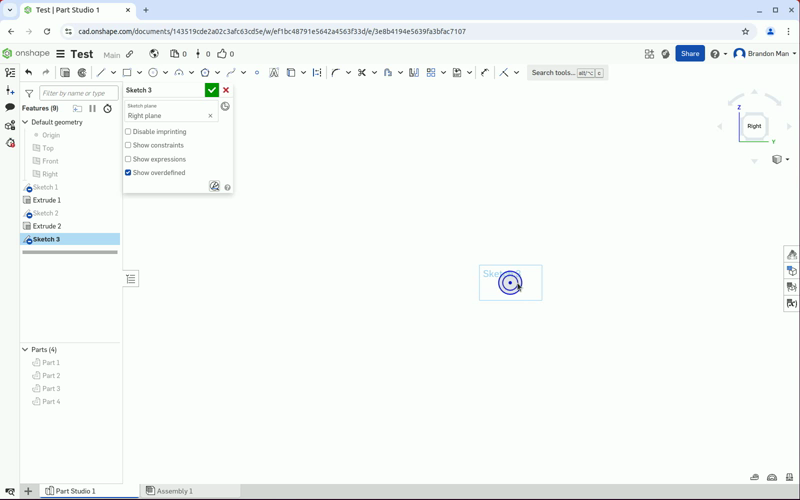
mouse_move(520, 281)
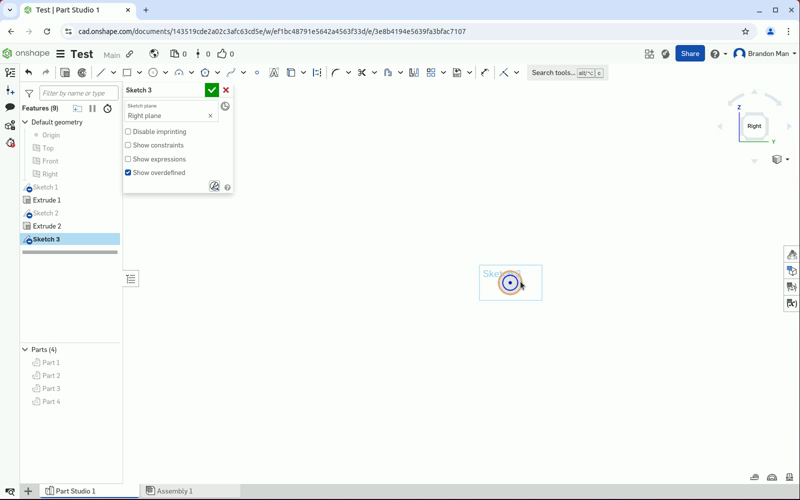
scroll(6)
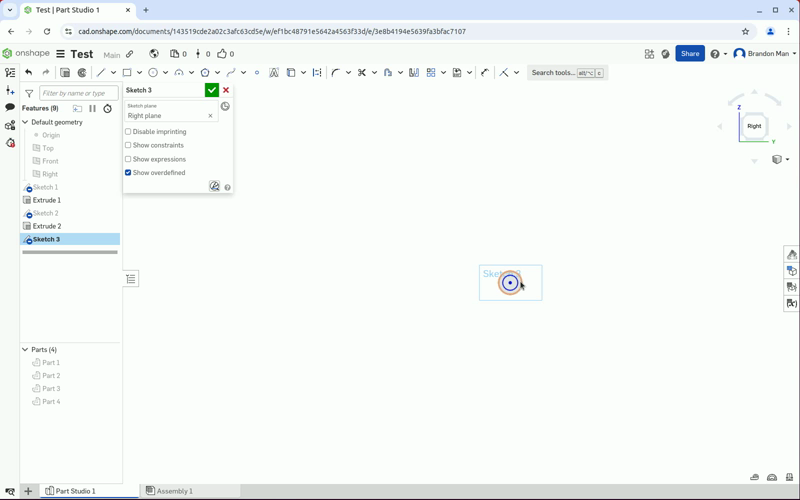
scroll(6)
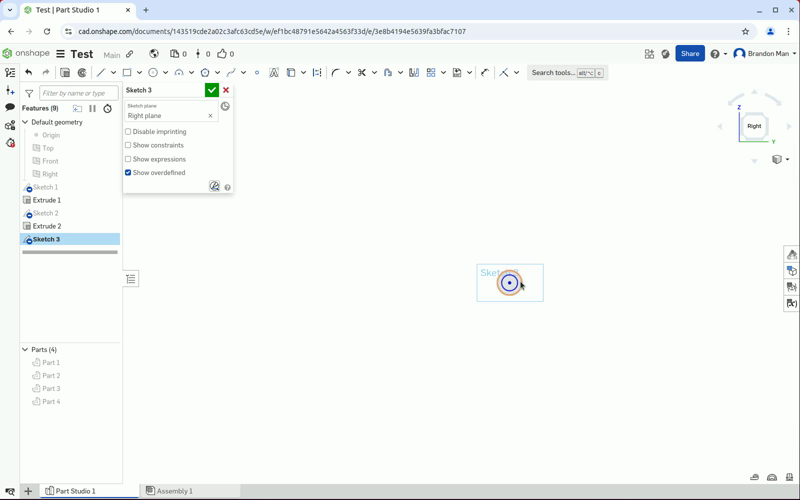
scroll(6)
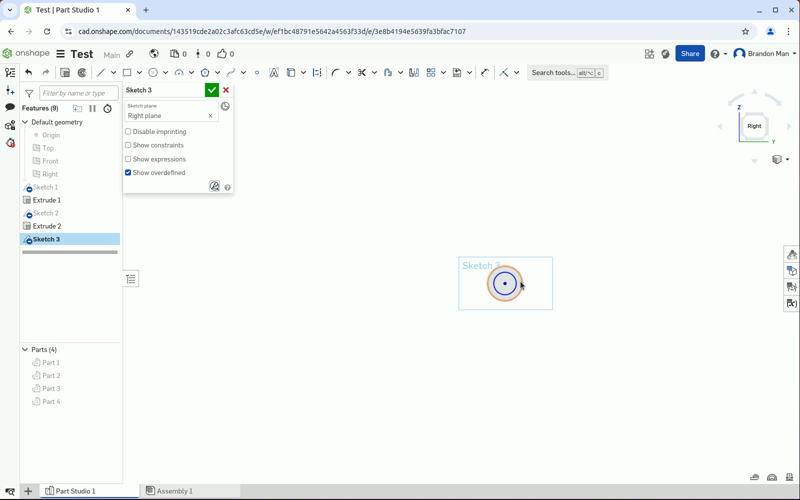
scroll(6)
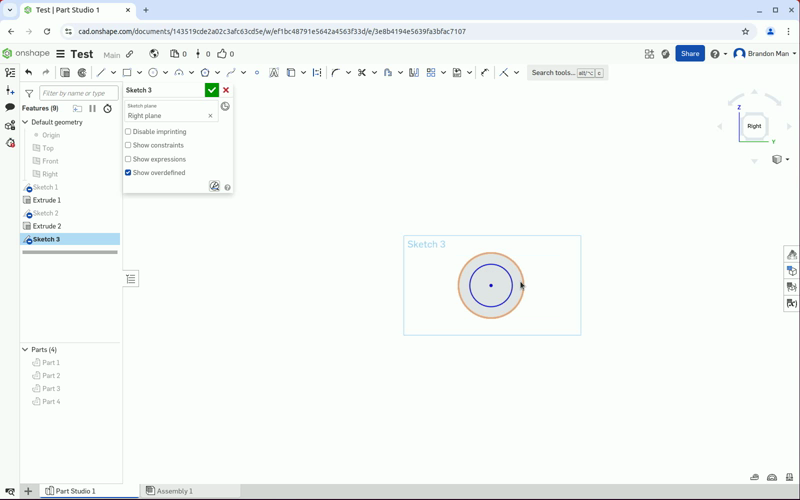
scroll(6)
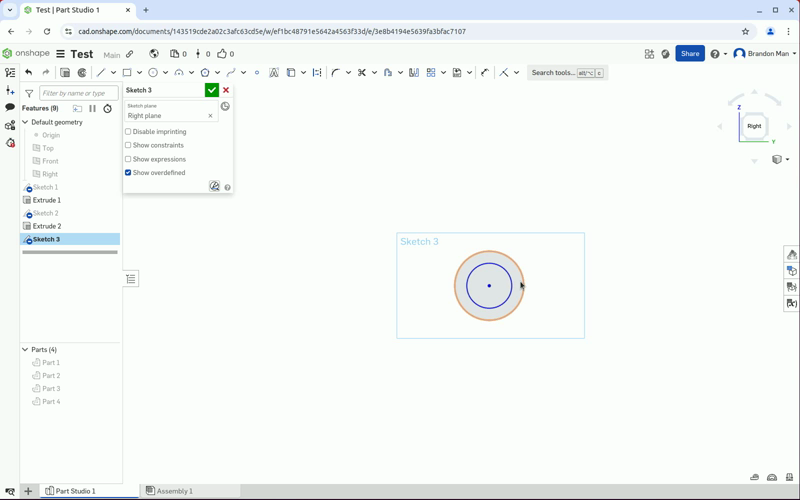
scroll(6)
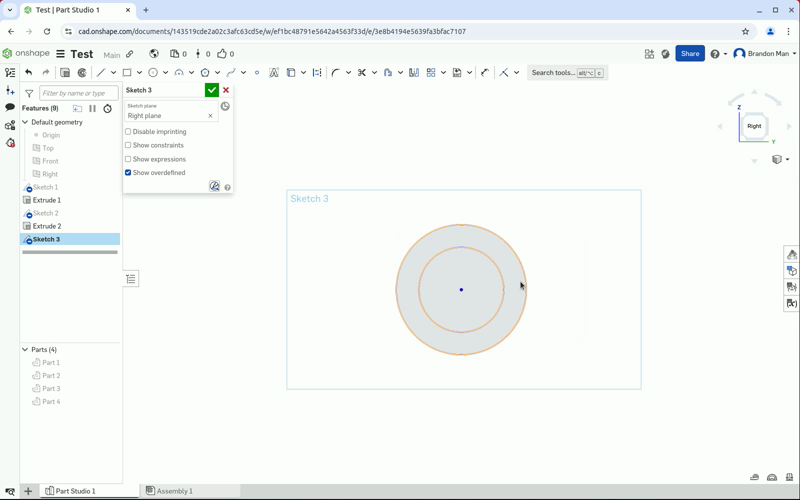
scroll(6)
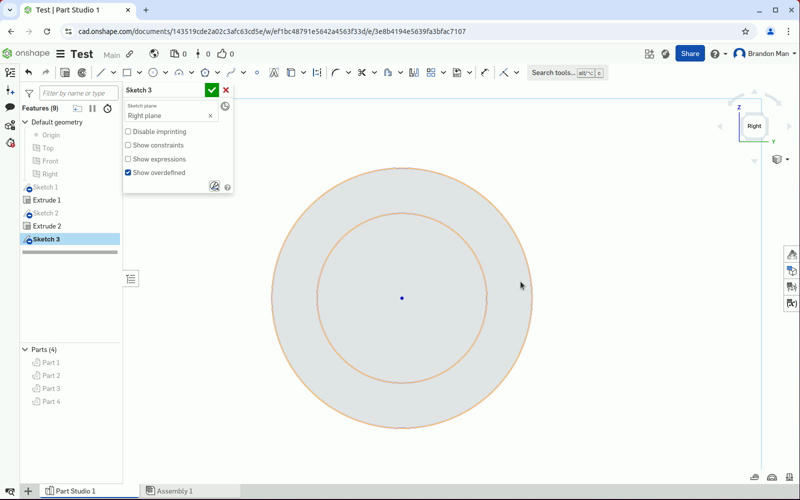
click(520, 281)
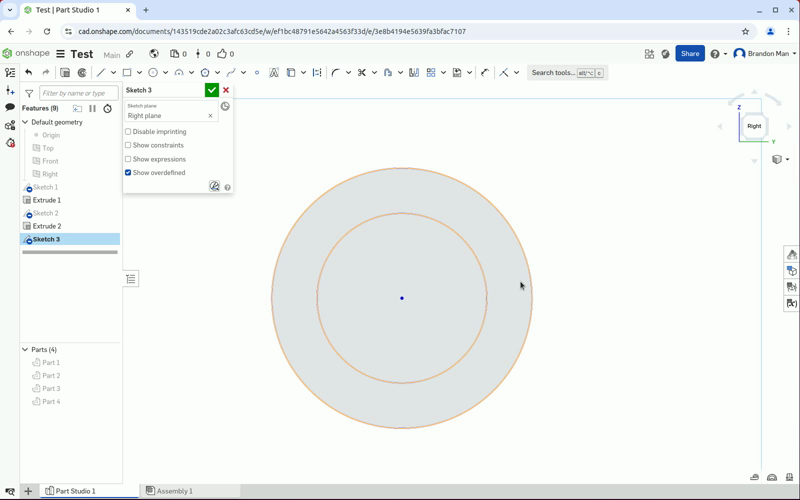
scroll(-6)
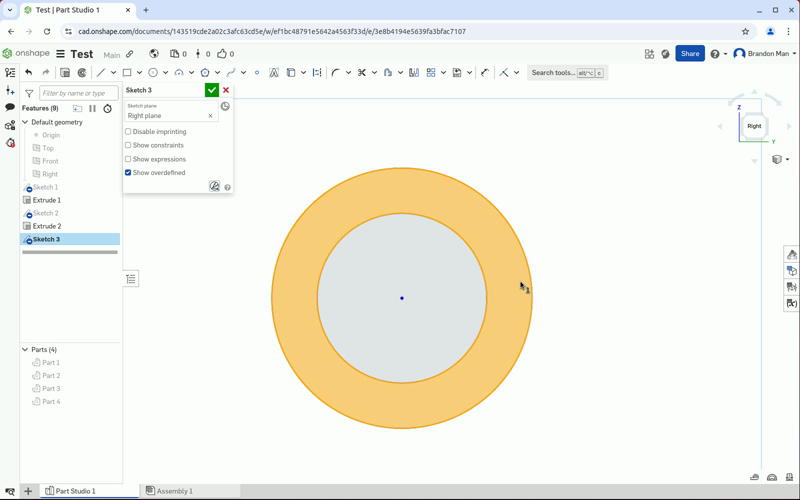
scroll(-6)
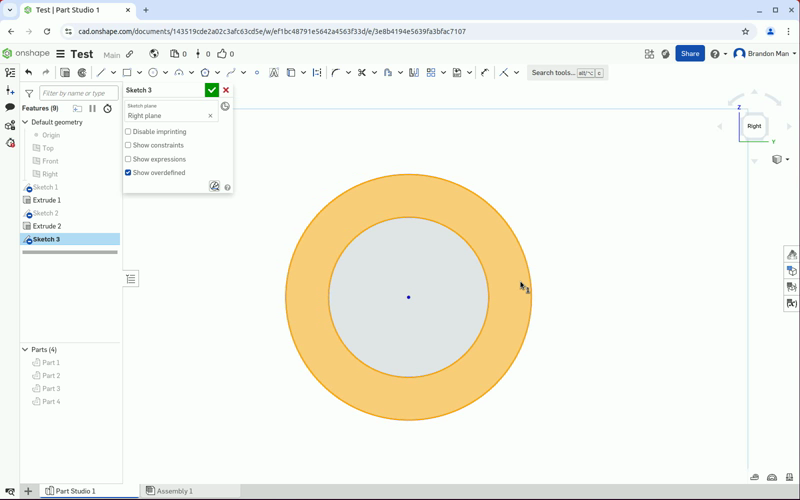
scroll(-6)
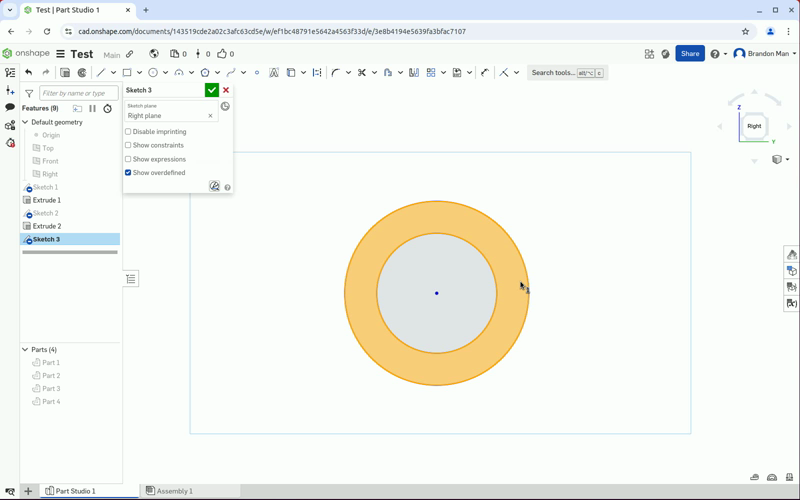
scroll(-6)
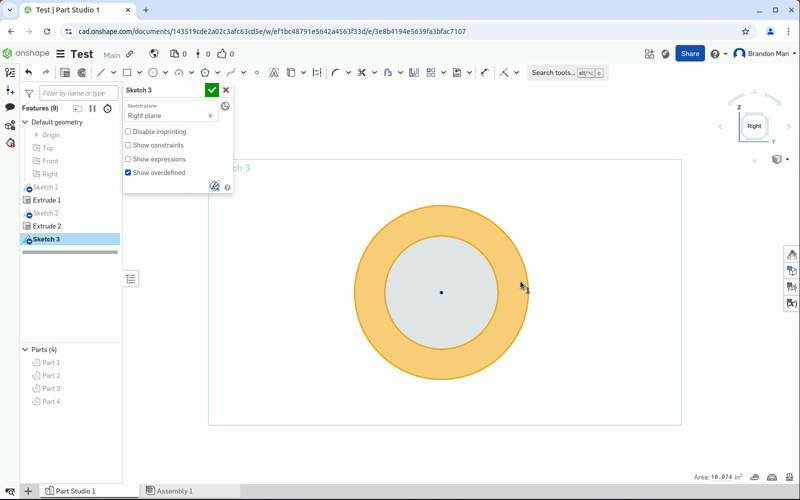
scroll(-6)
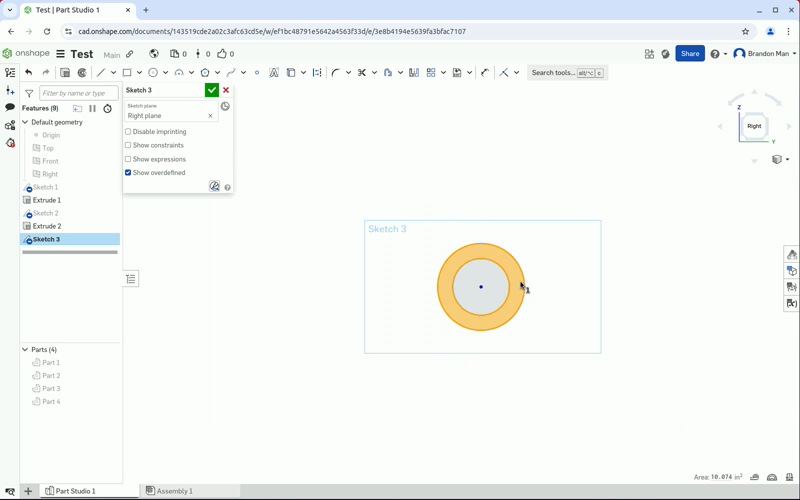
scroll(-6)
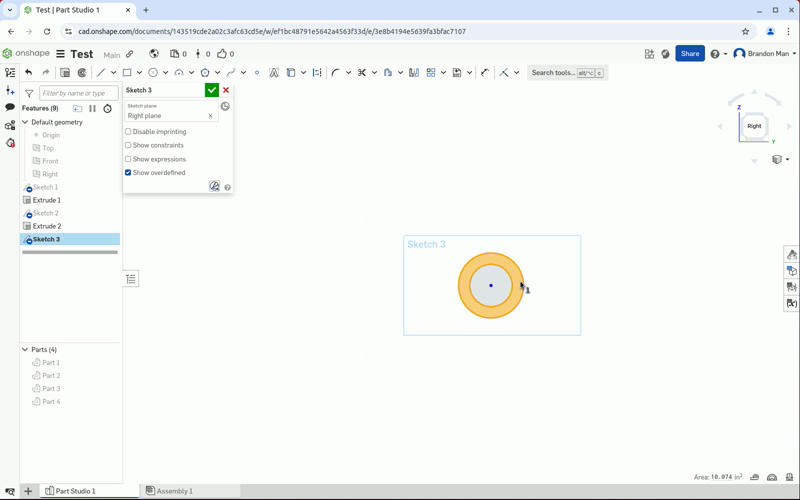
scroll(-6)
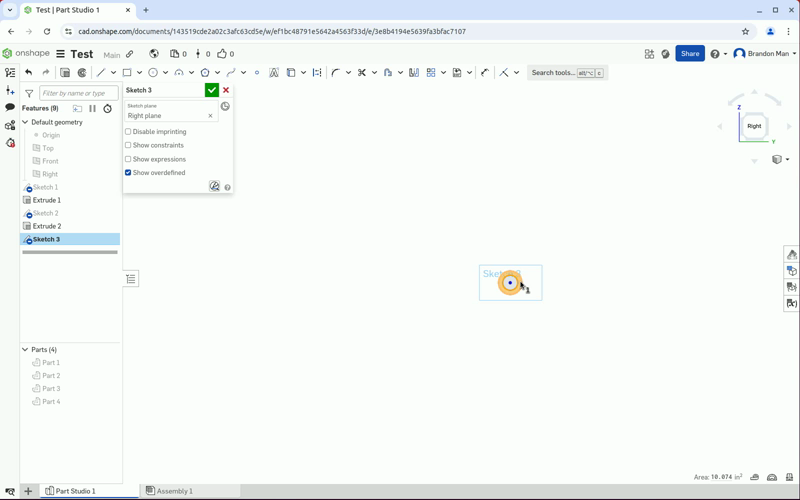
mouse_move(73, 352)
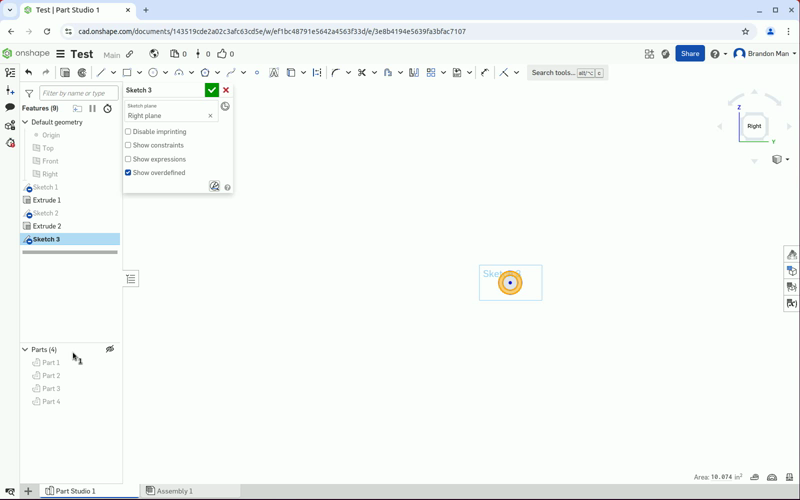
key(shift+y)
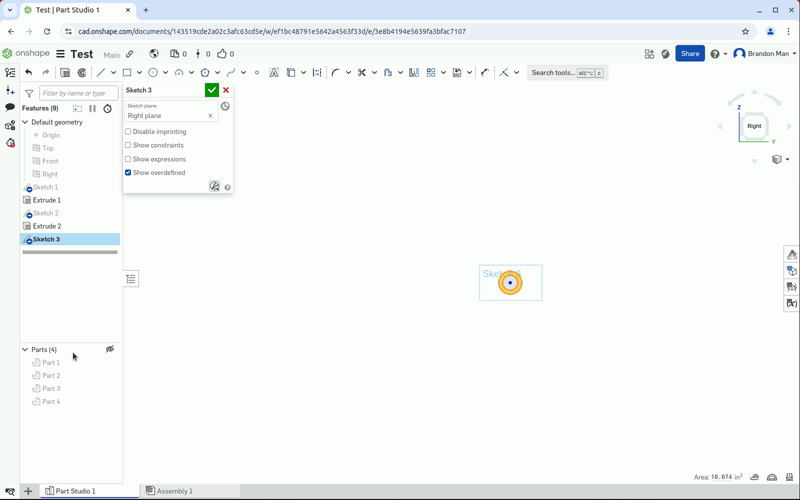
key(shift+e)
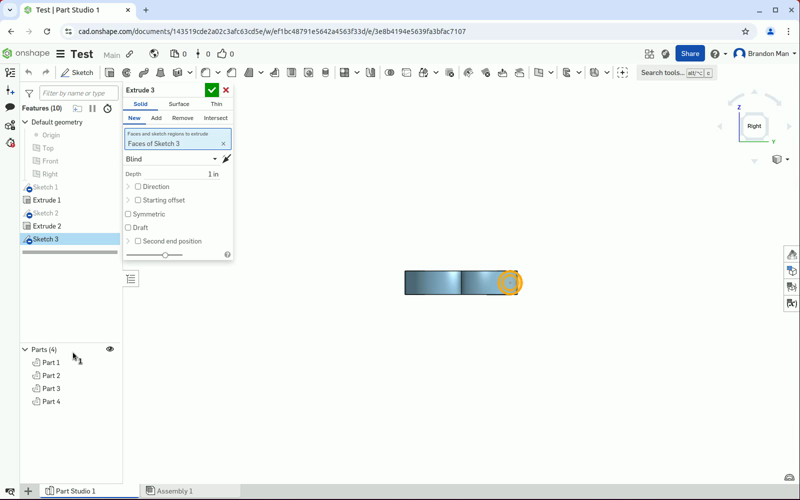
mouse_move(143, 106)
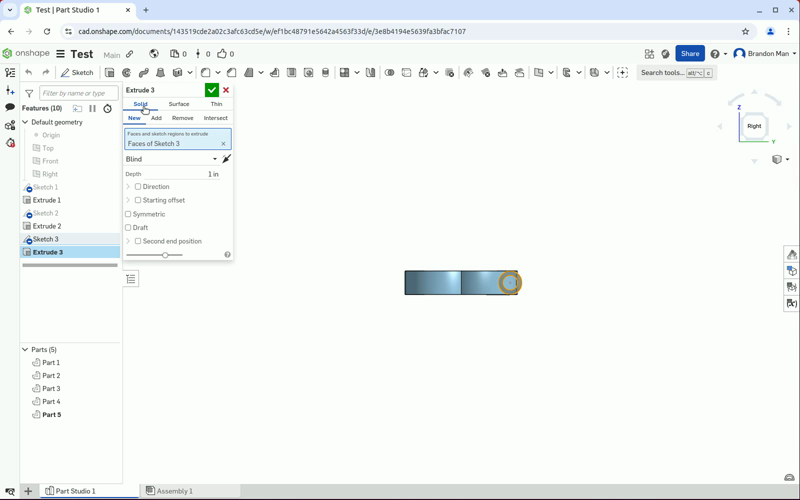
click(143, 106)
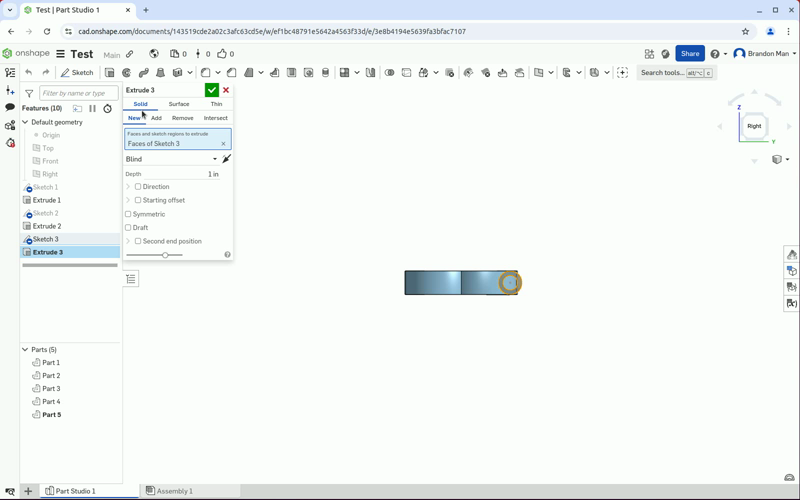
mouse_move(137, 120)
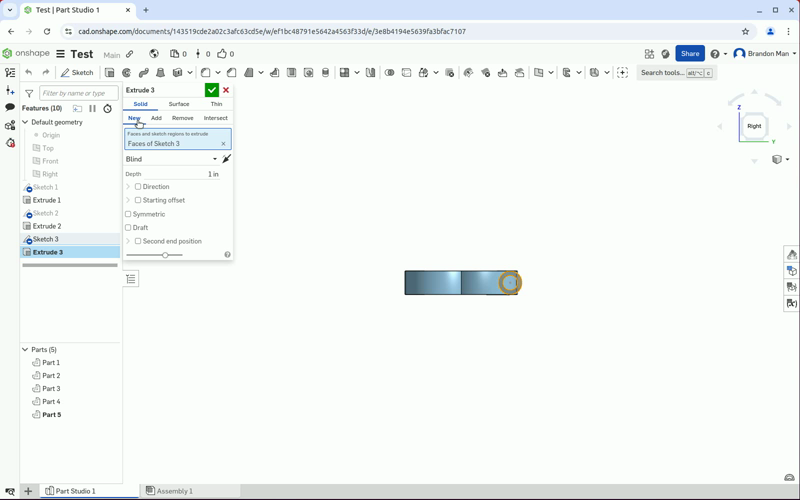
click(137, 120)
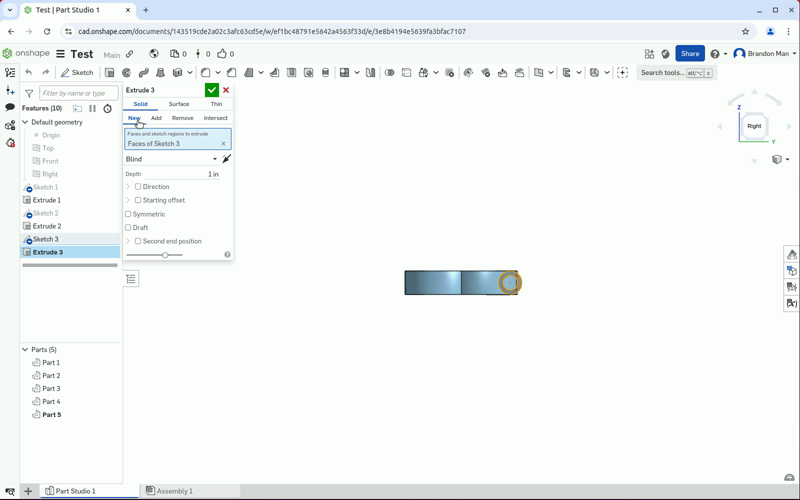
key(tab, 4)
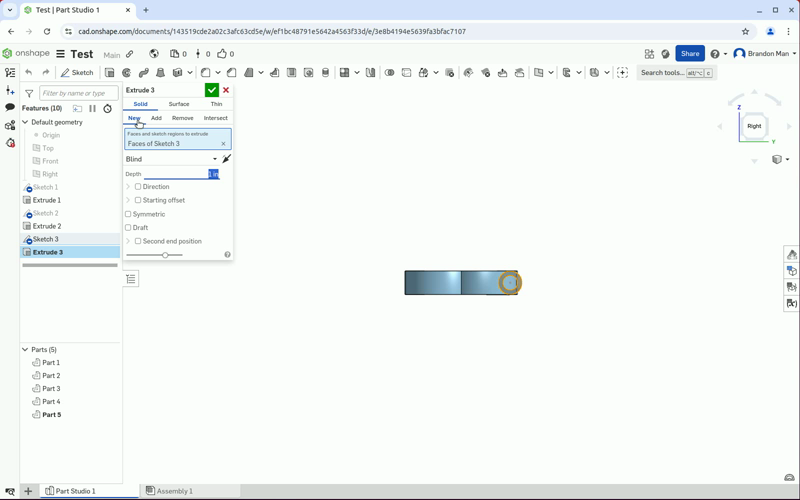
text(1.685)
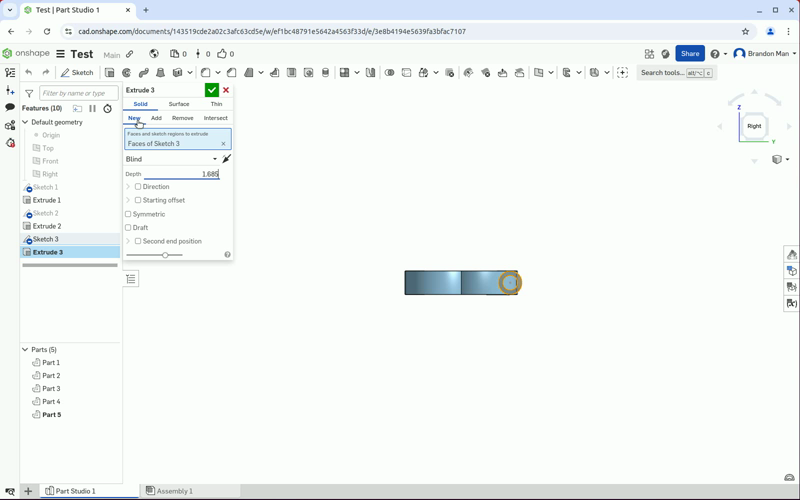
key(tab, 3)
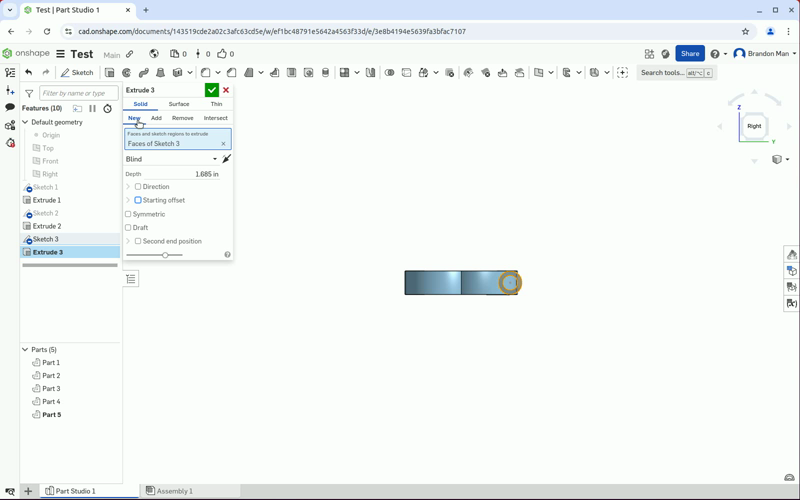
key(tab, 2)
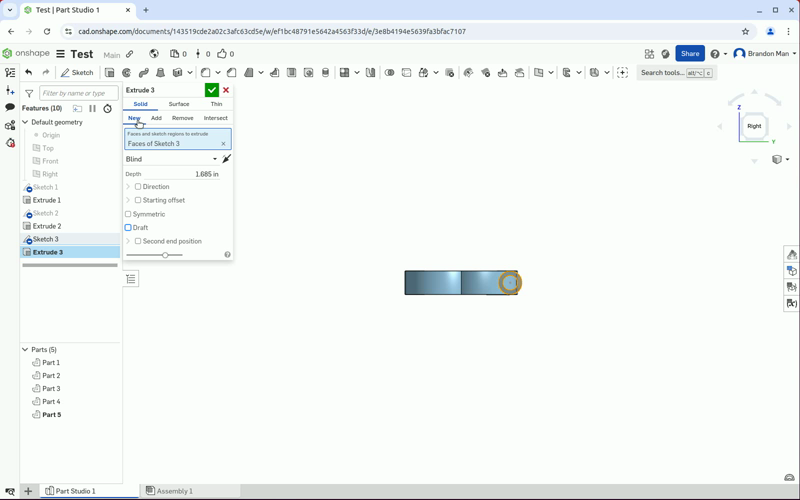
key(space)
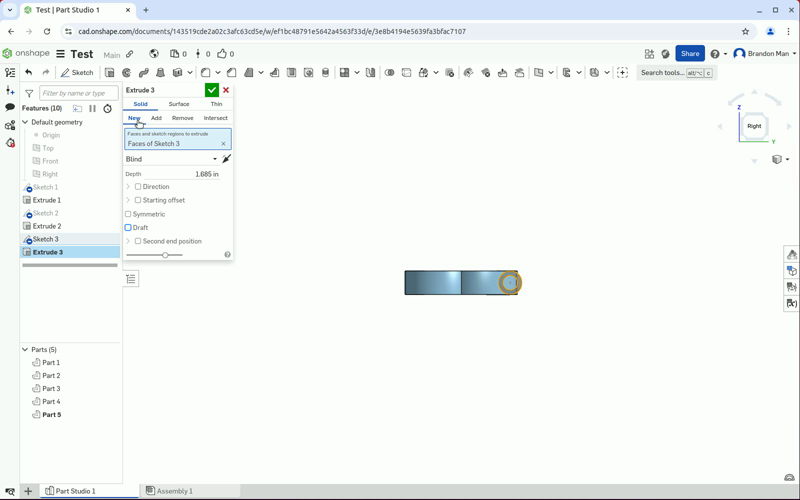
key(tab, 3)
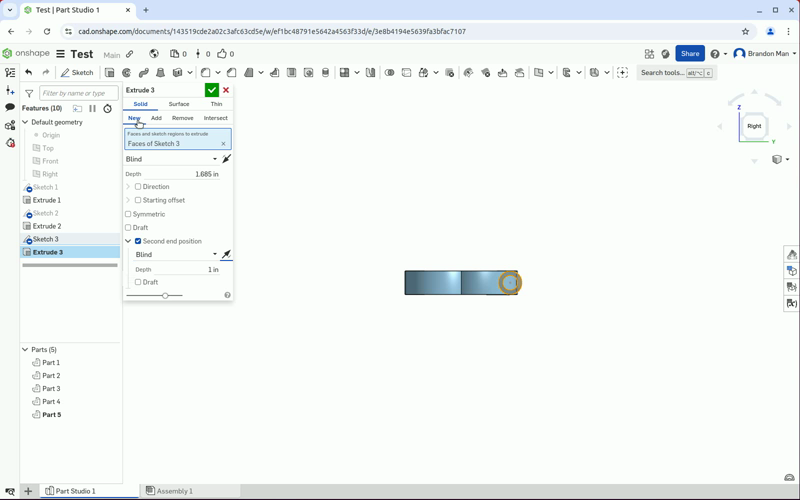
text(1.685)
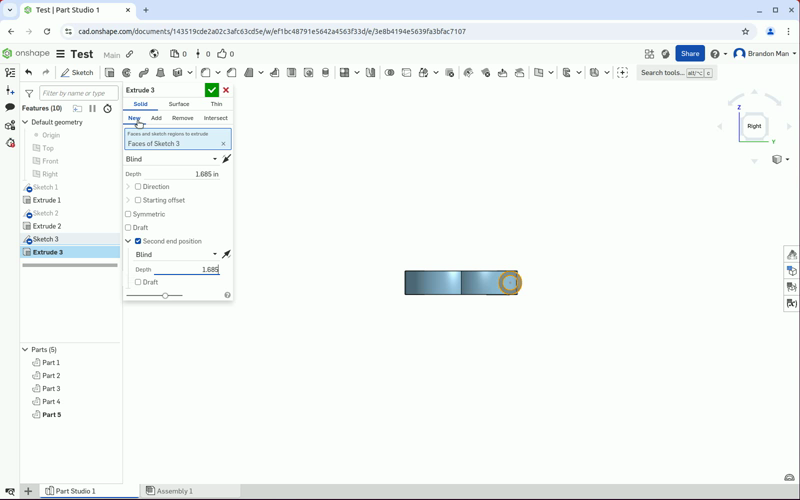
key(enter)
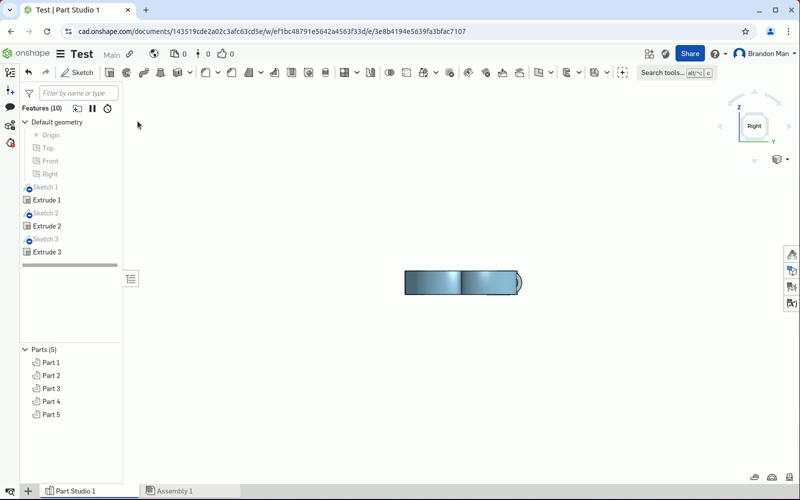
key(shift+h)
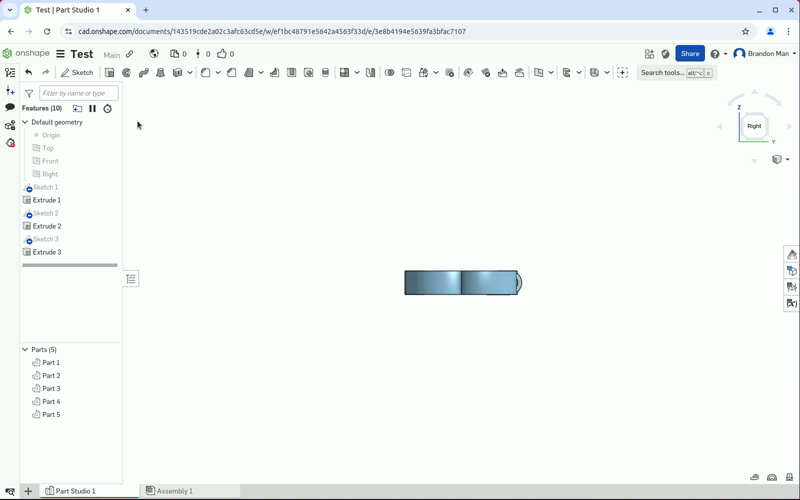
key(shift+h)
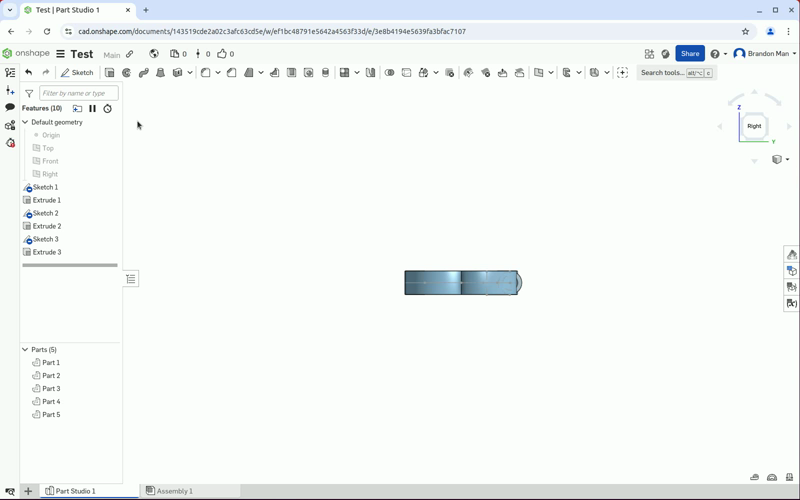
key(shift+7)
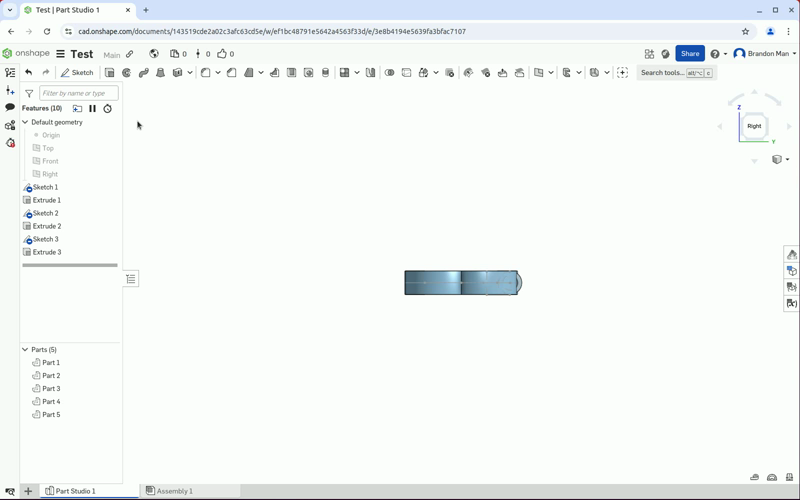
key(right, 2)
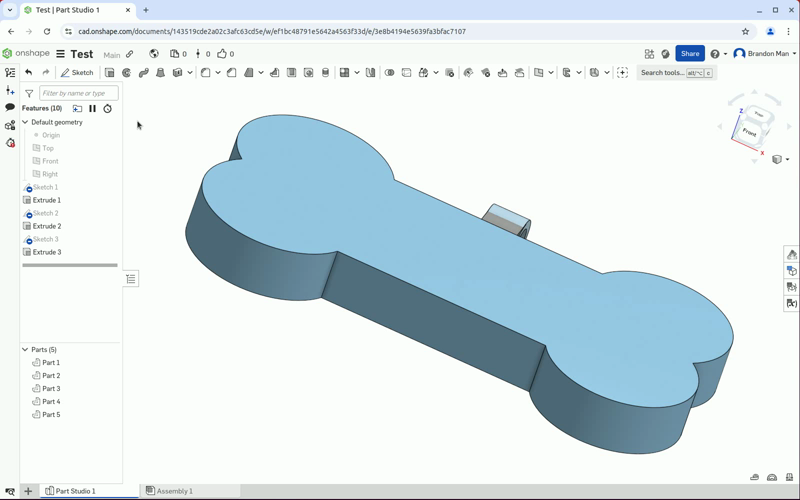
key(down, 2)
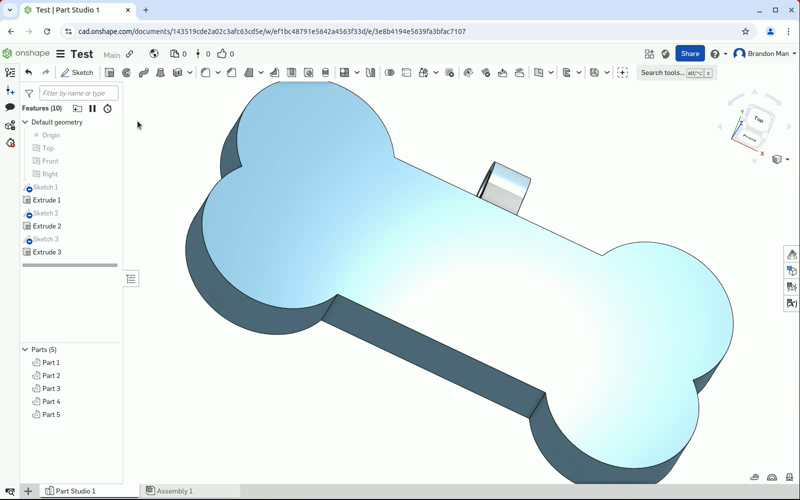
key(up, 2)
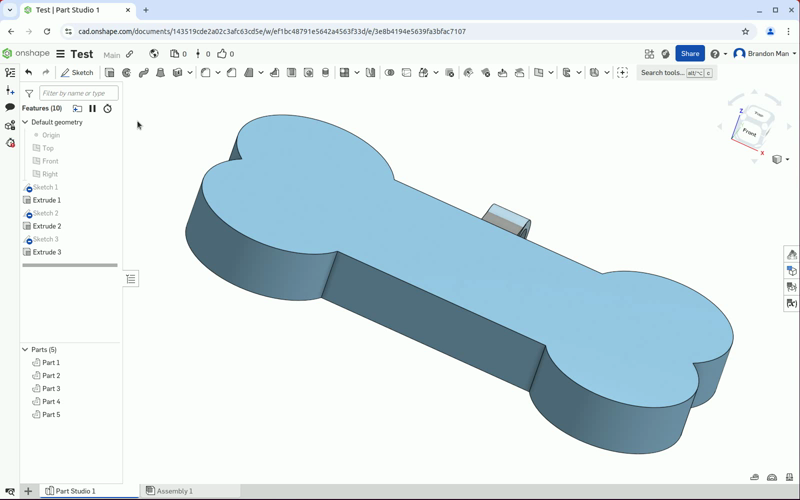
key(left, 2)
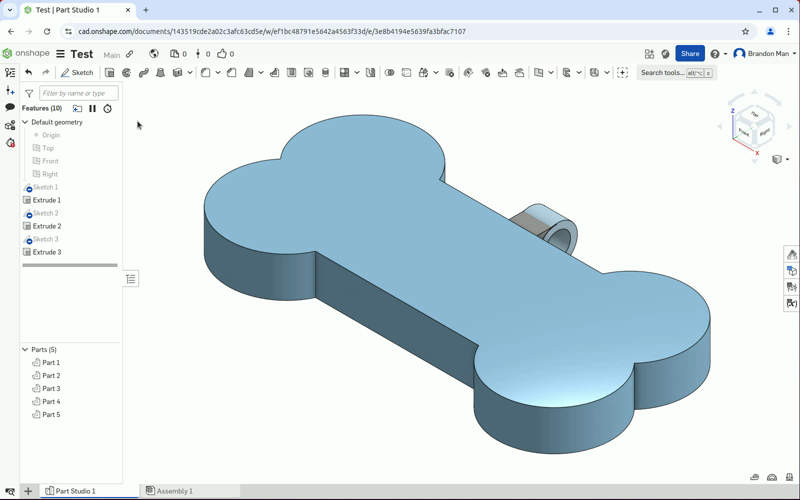
mouse_move(73, 189)
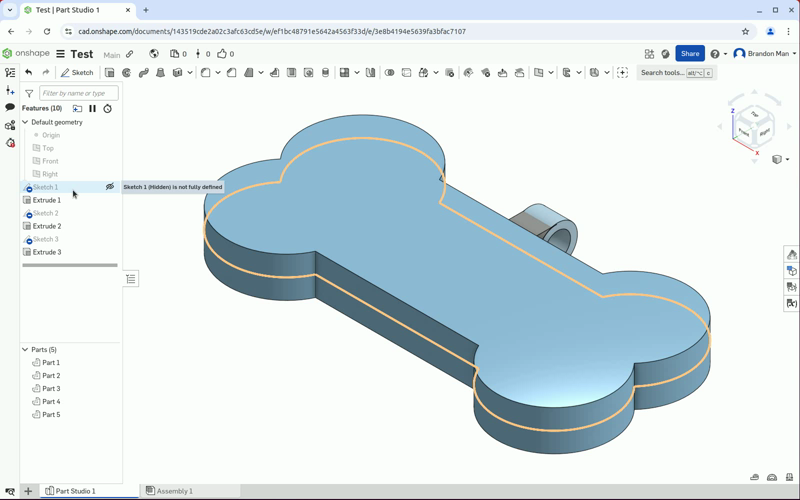
click(73, 189)